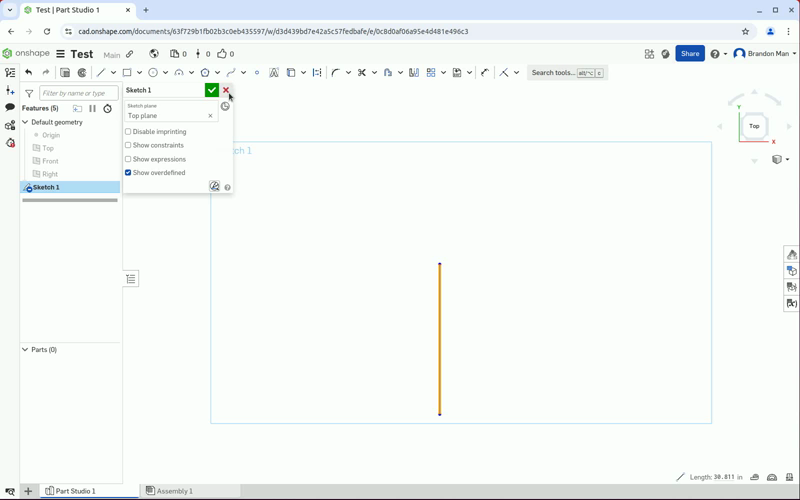
key(shift+h)
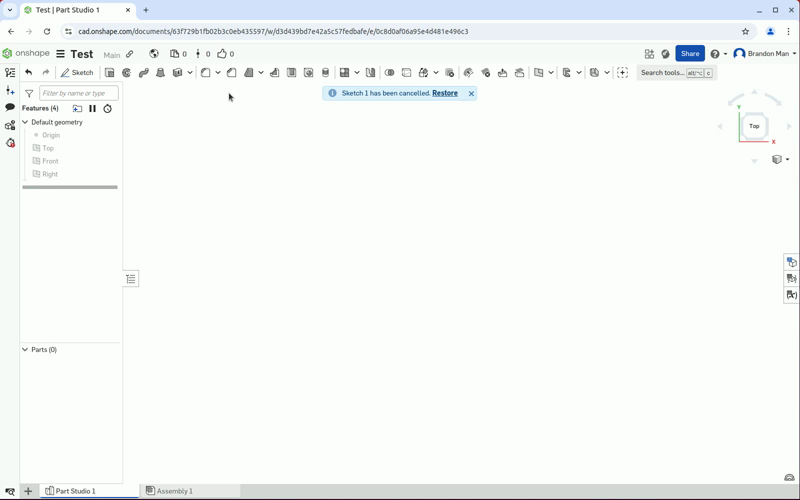
mouse_move(73, 352)
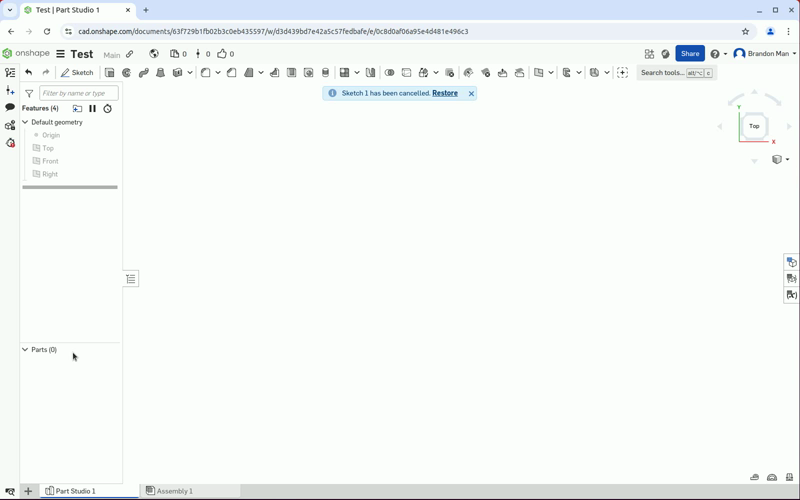
key(y)
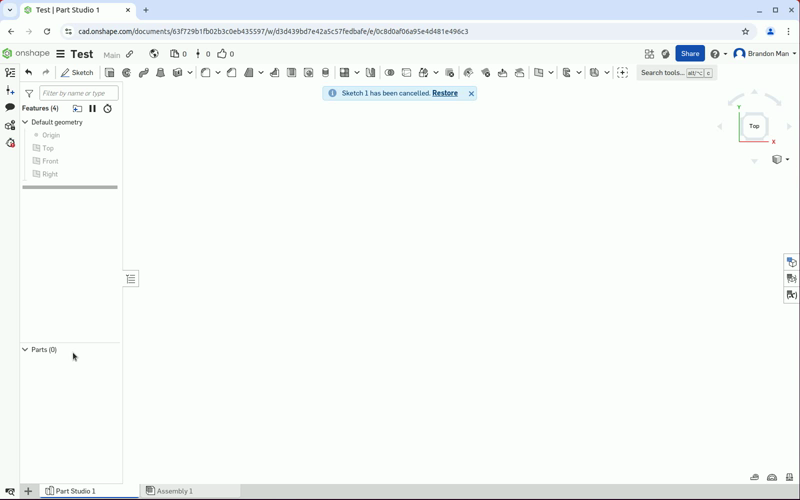
key(shift+p)
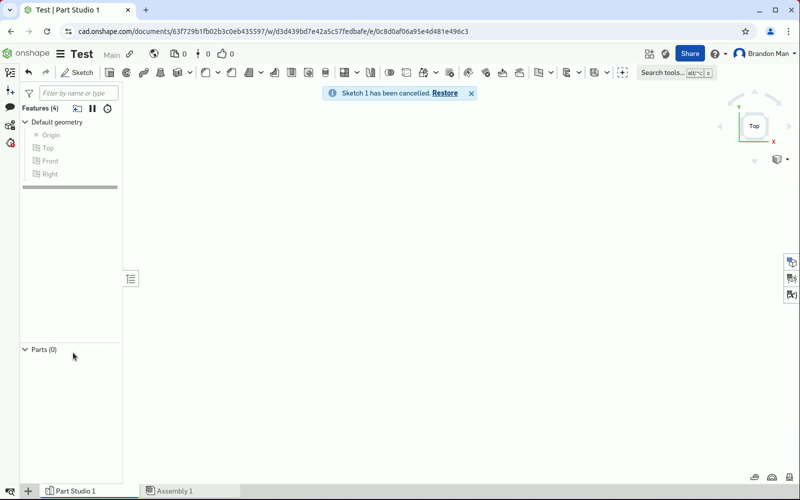
key(space)
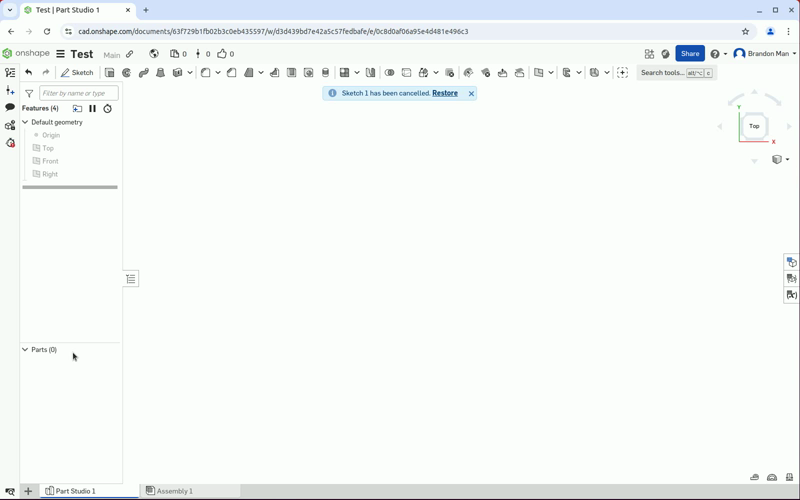
key_down(shift)
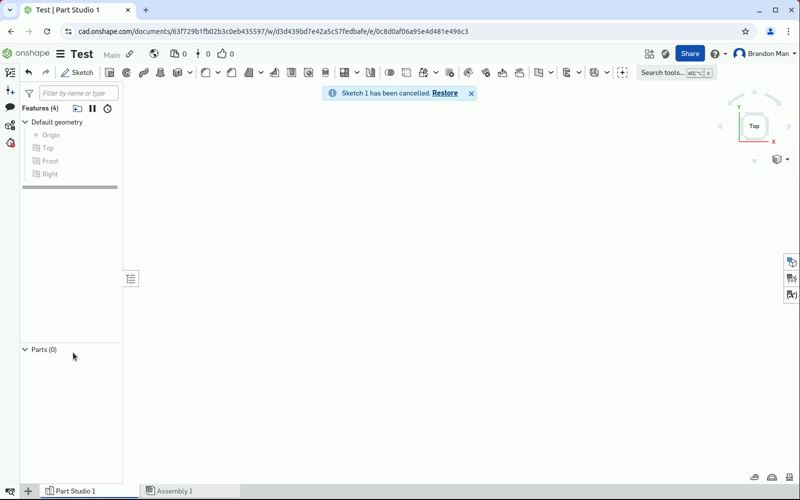
key(up)
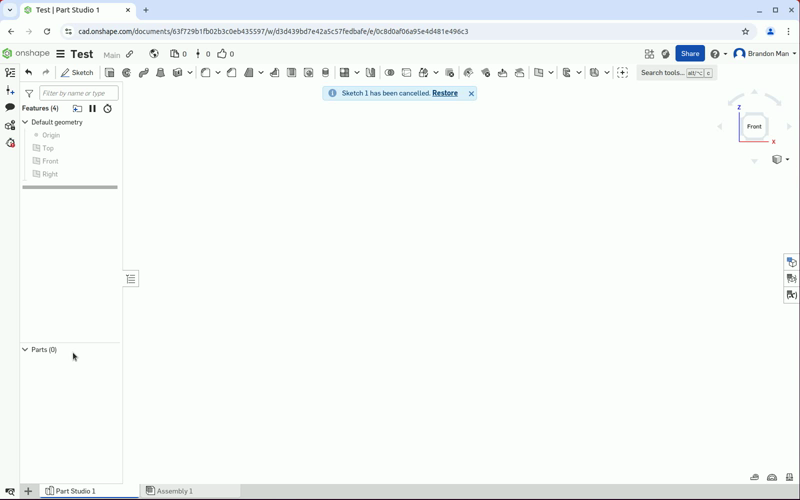
key_up(shift)
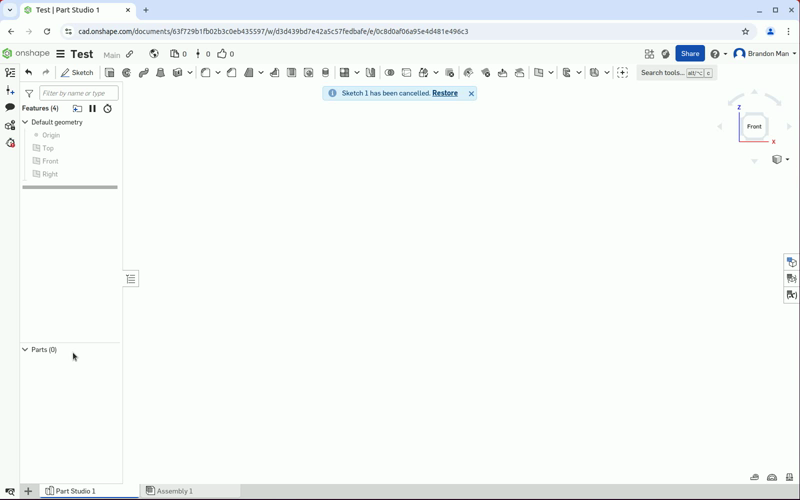
mouse_move(73, 352)
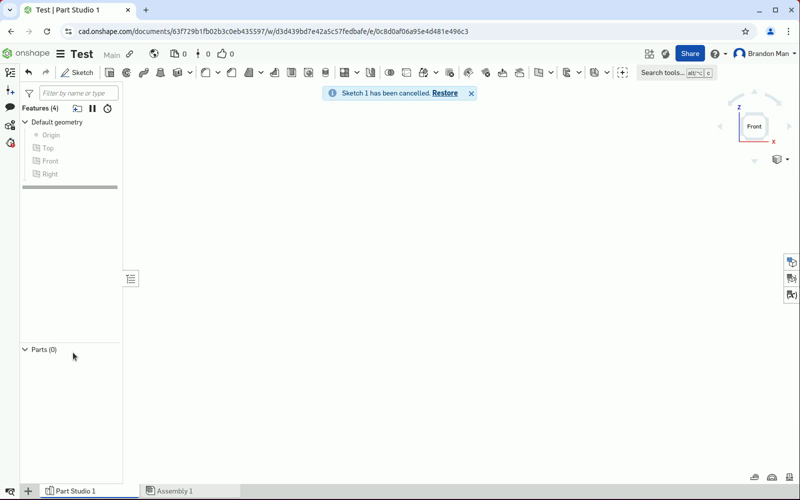
key(shift+y)
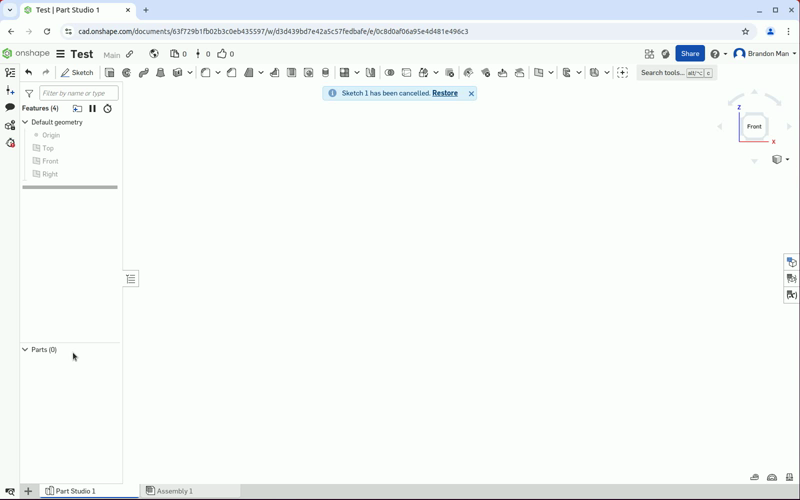
key(shift+s)
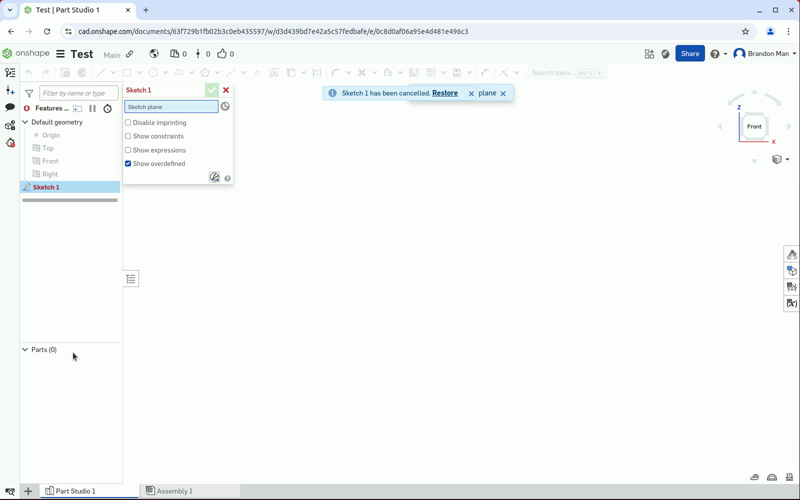
mouse_move(73, 163)
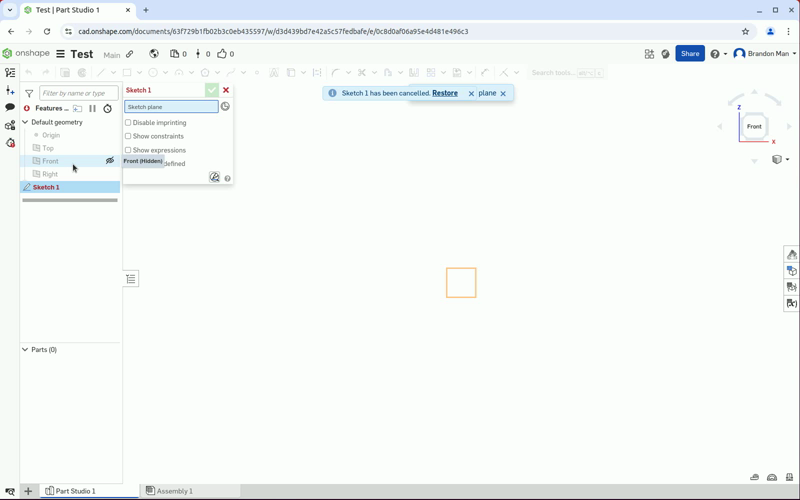
click(73, 163)
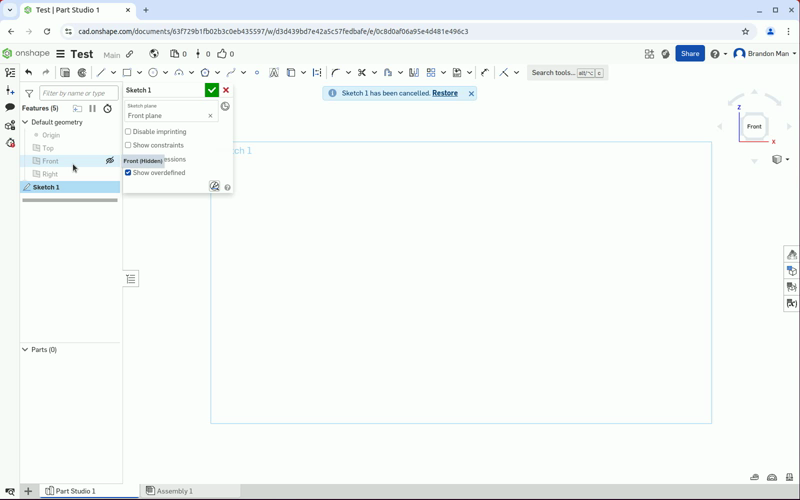
mouse_move(73, 352)
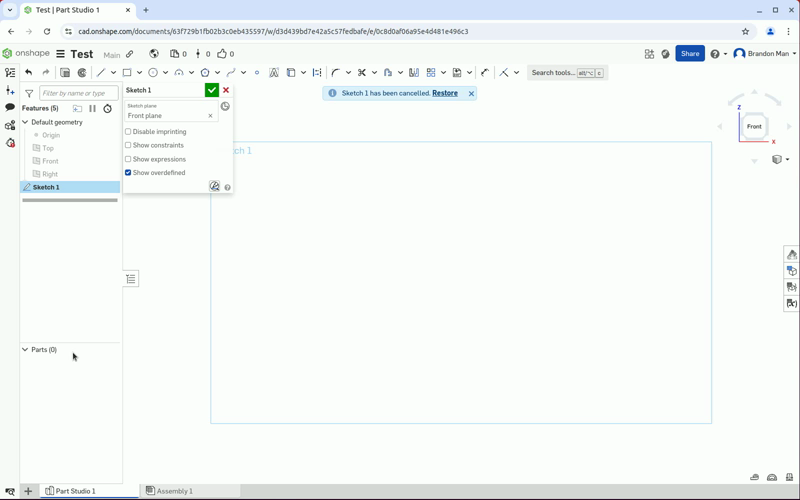
key(y)
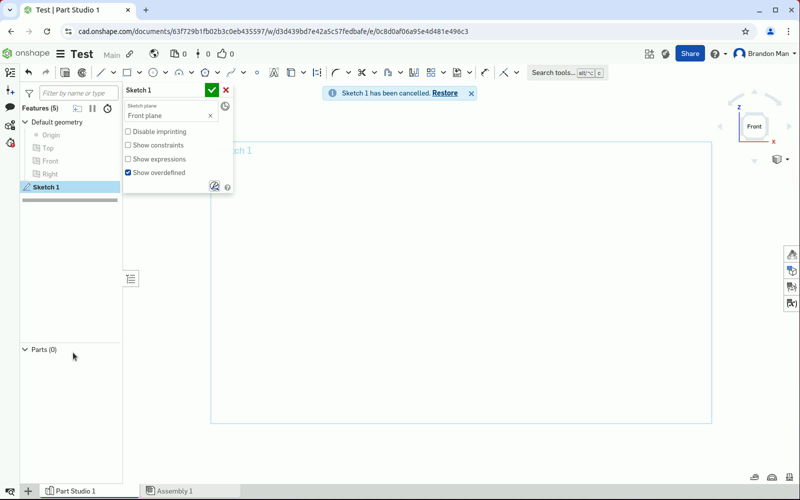
key(a)
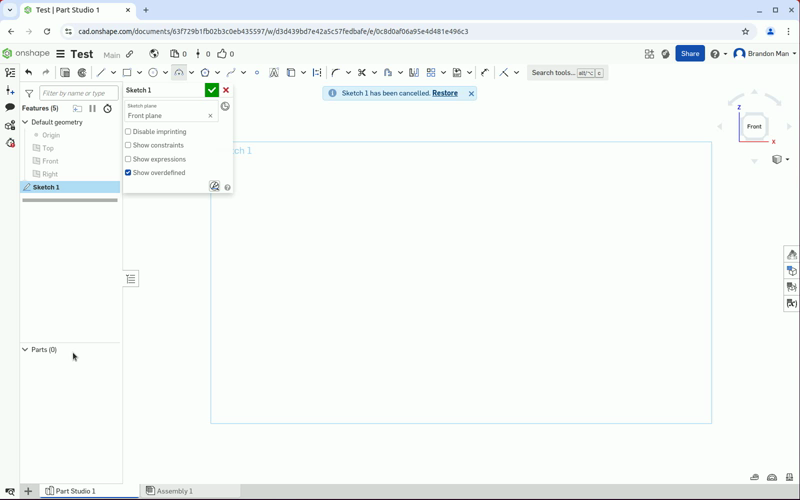
key_down(shift)
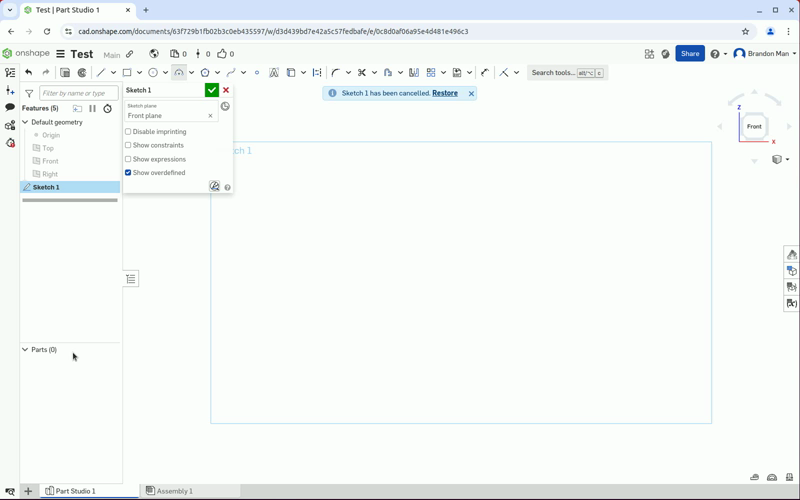
mouse_move(453, 220)
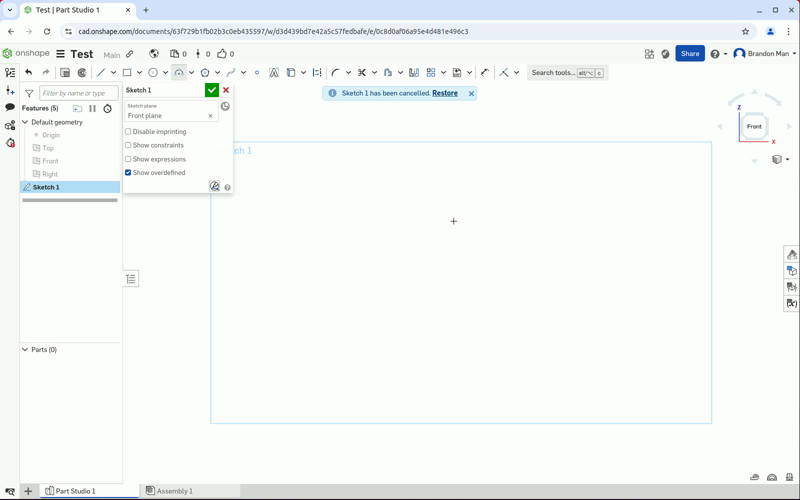
click(453, 220)
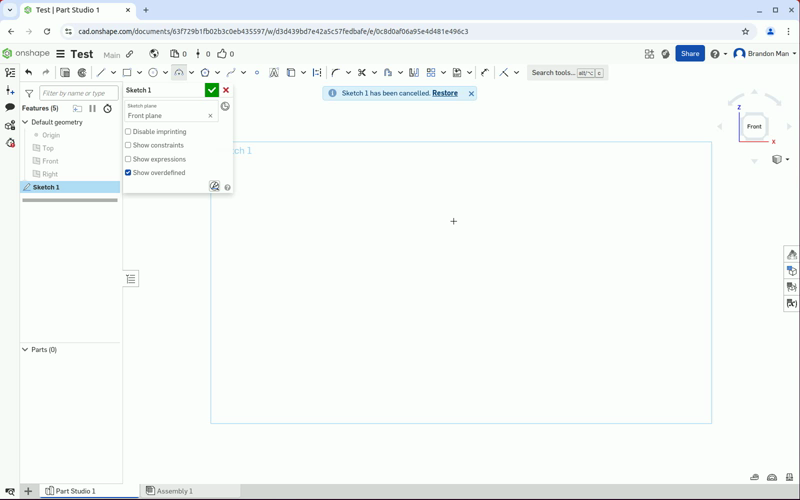
key_up(shift)
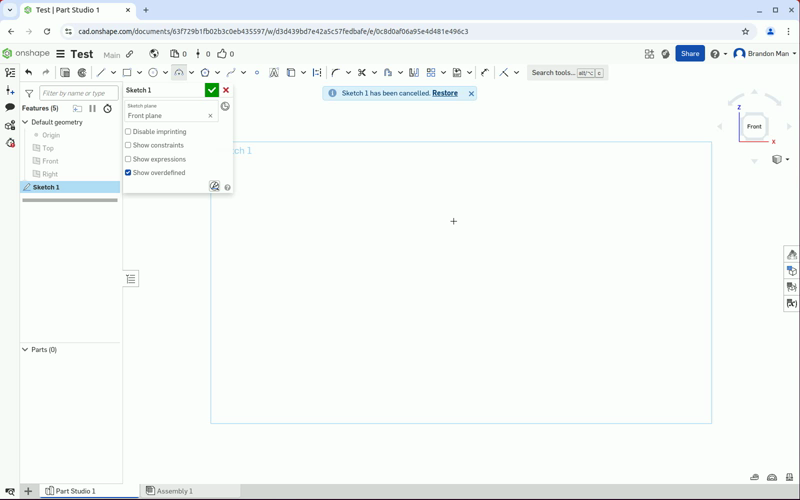
key_down(shift)
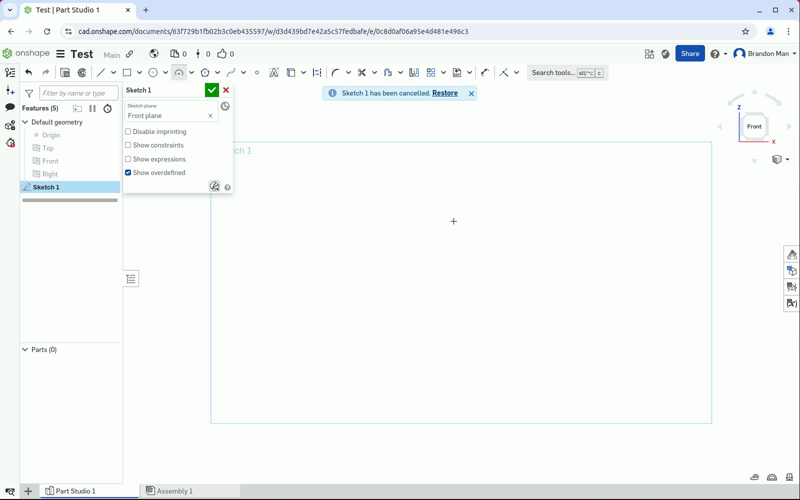
mouse_move(472, 221)
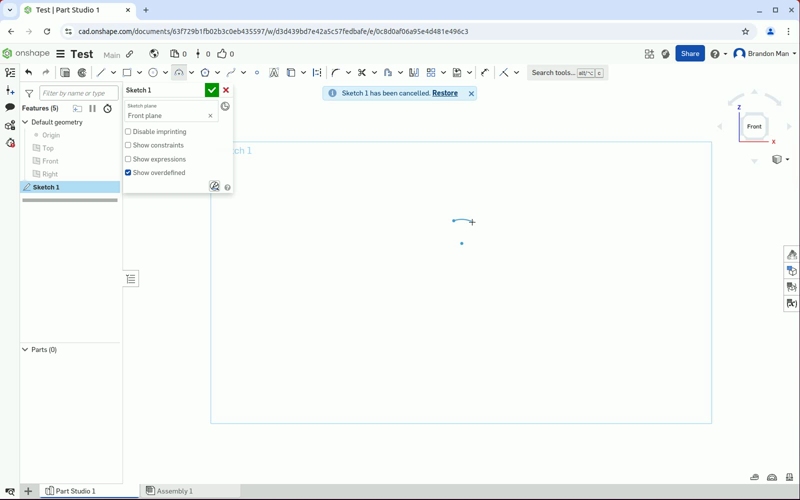
click(472, 221)
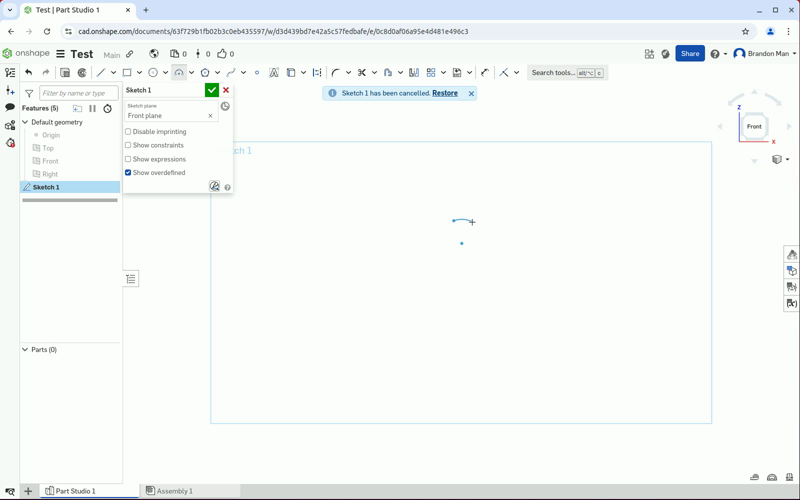
mouse_move(462, 219)
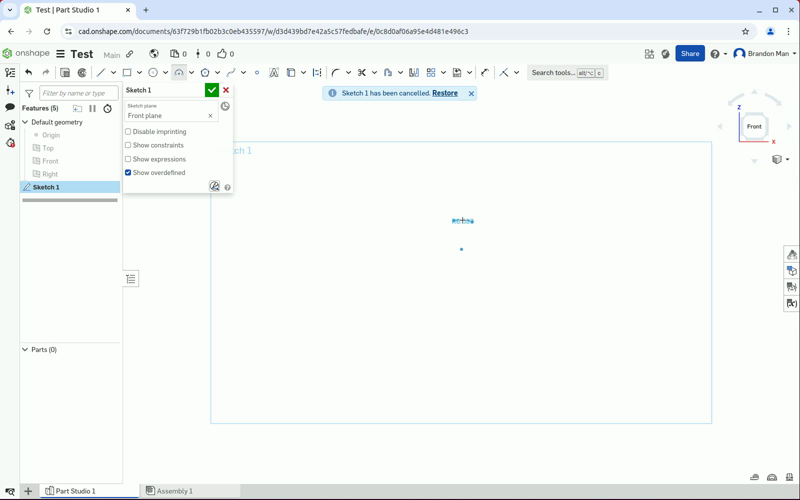
click(462, 219)
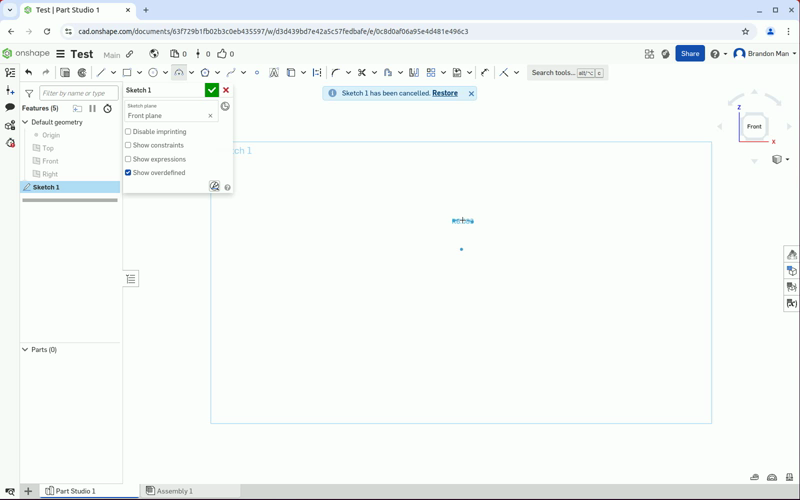
key_up(shift)
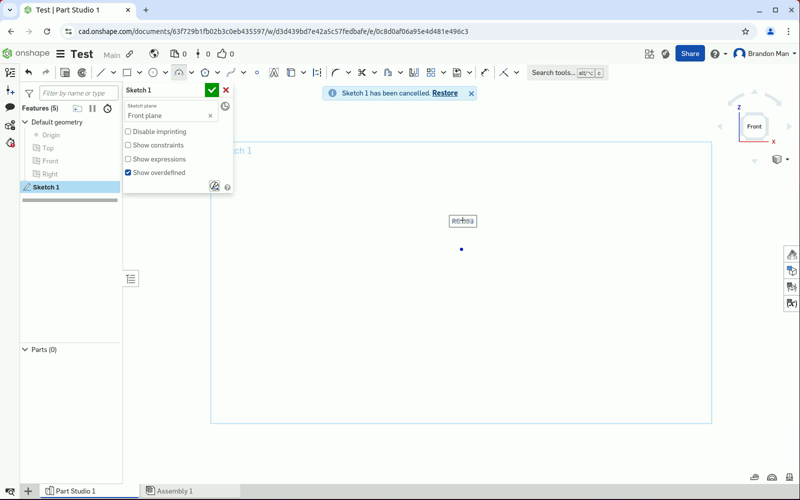
key(esc)
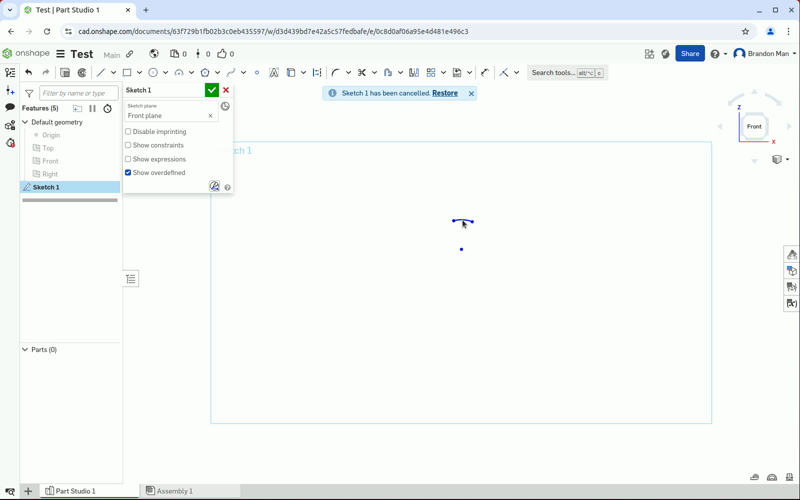
key(l)
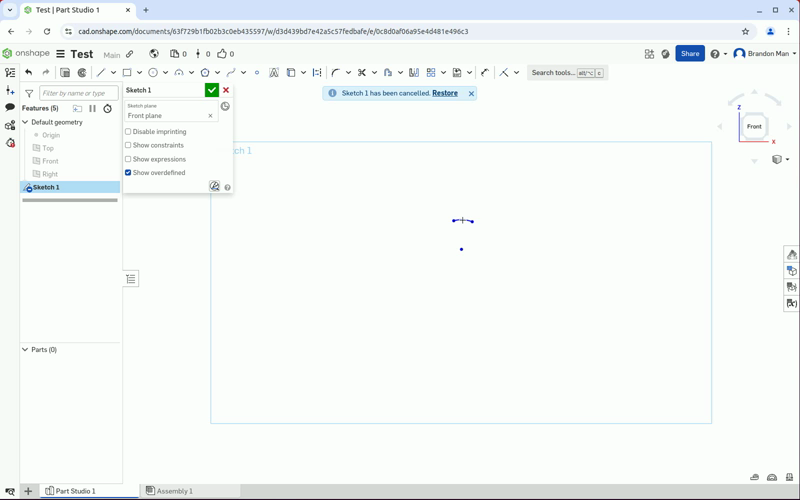
mouse_move(472, 221)
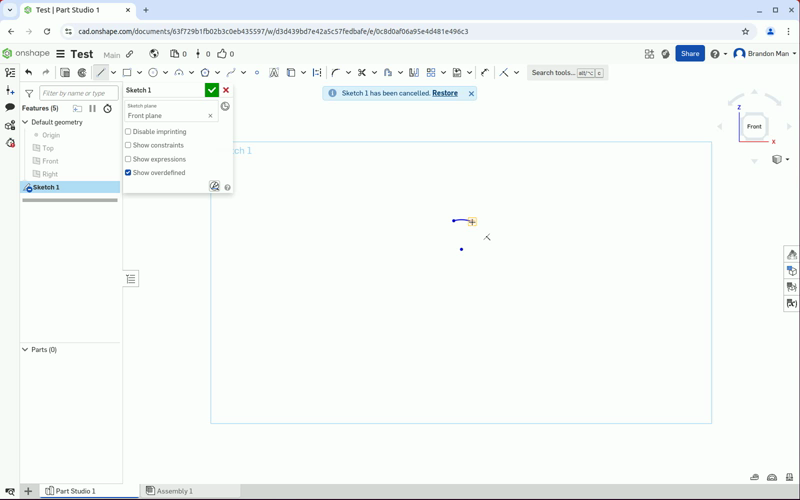
click(472, 221)
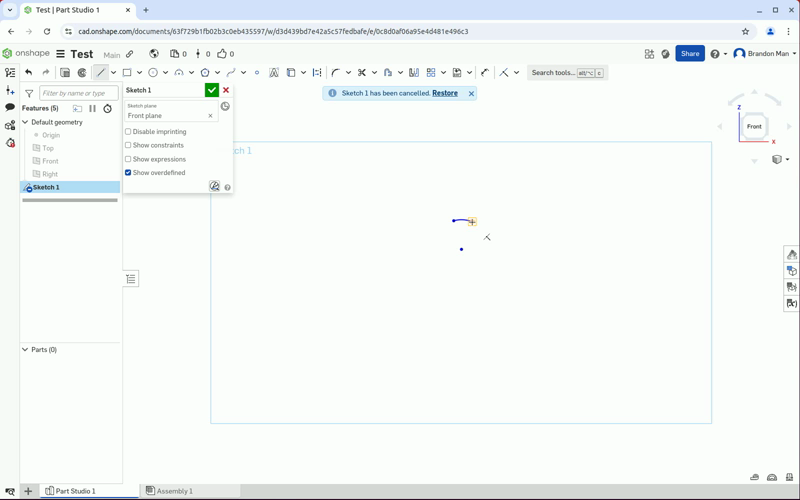
key_down(shift)
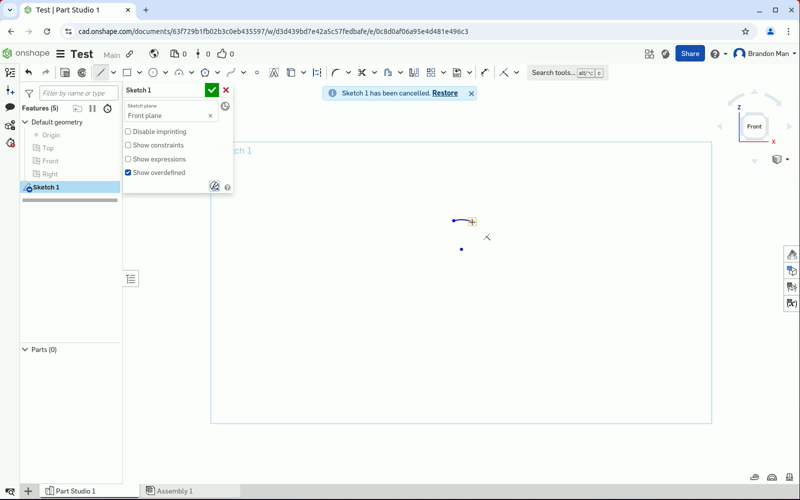
mouse_move(502, 221)
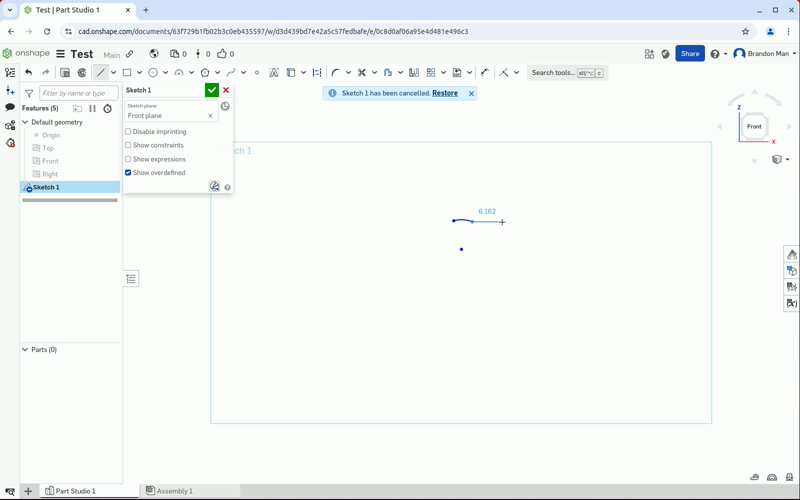
mouse_move(472, 180)
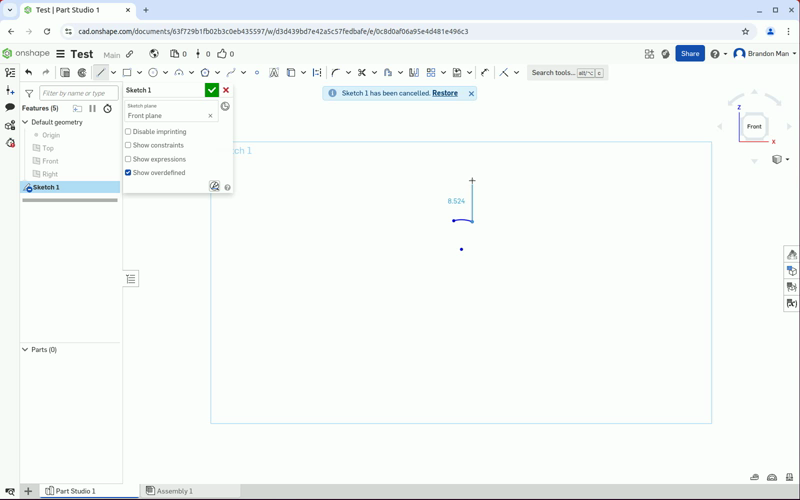
click(472, 180)
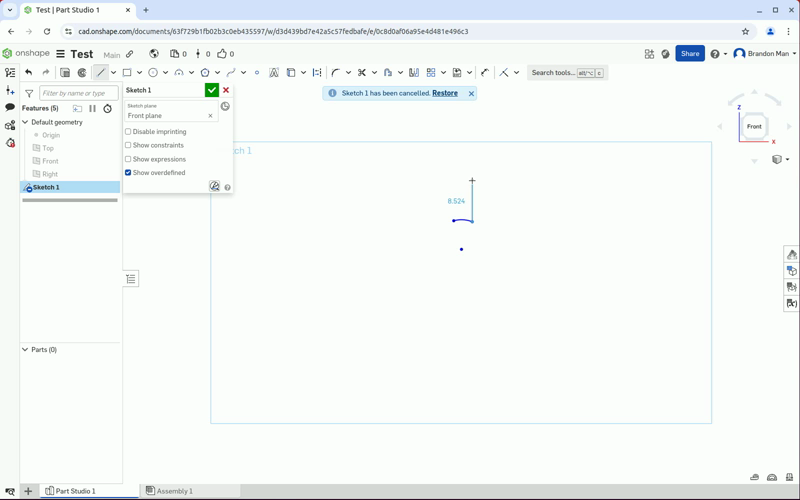
key_up(shift)
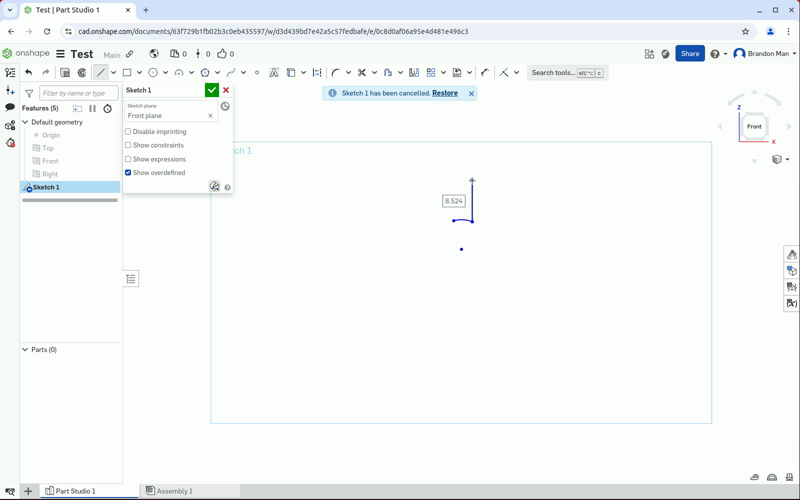
key_down(shift)
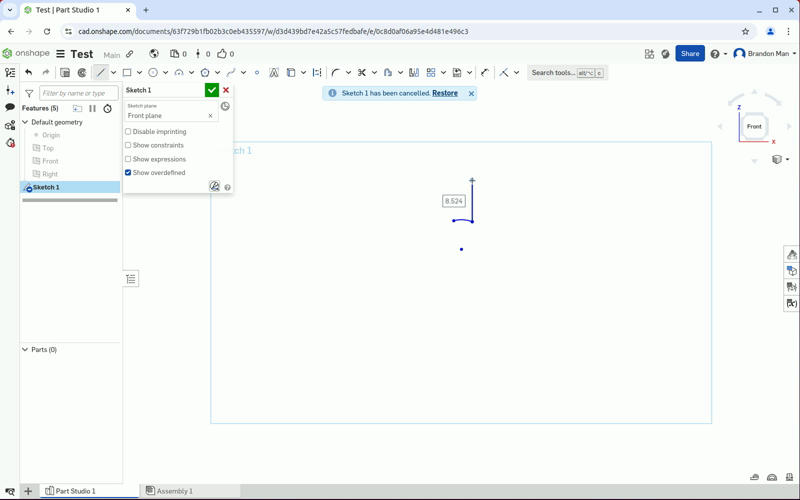
mouse_move(502, 180)
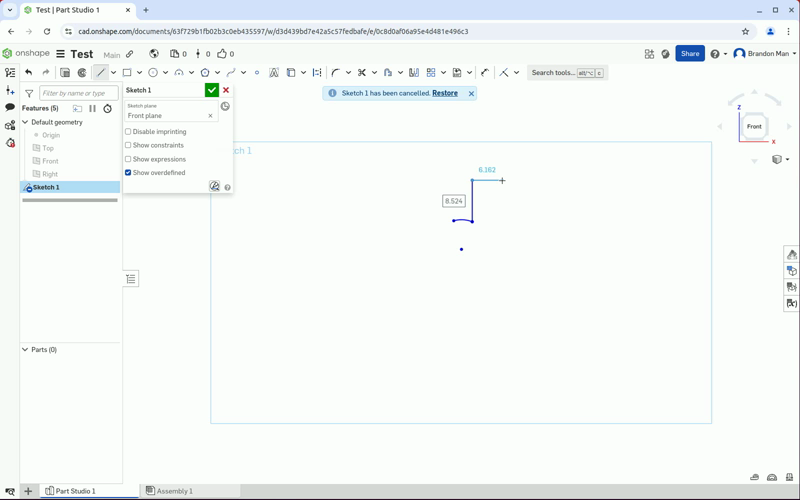
mouse_move(453, 180)
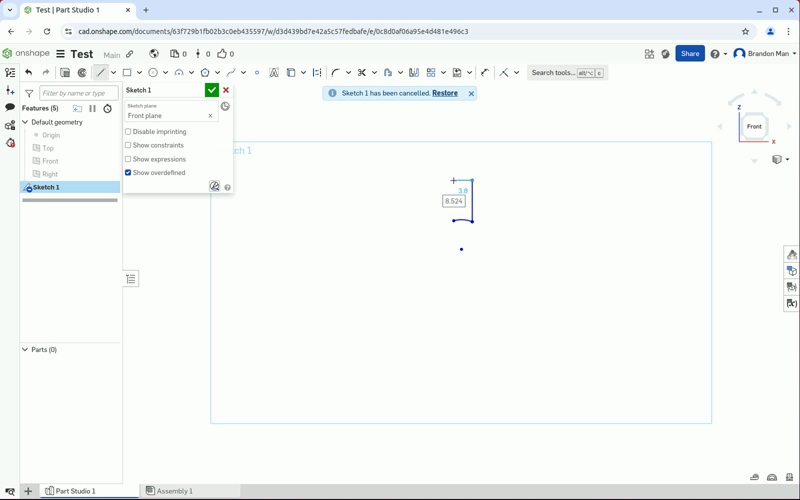
click(453, 180)
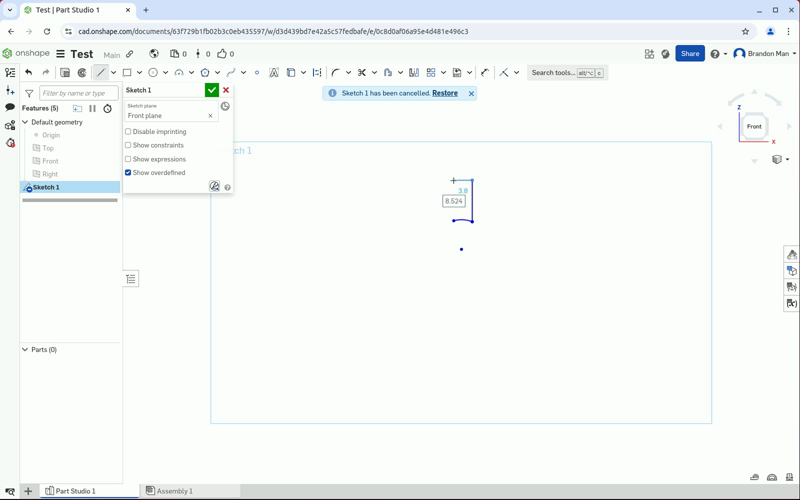
key_up(shift)
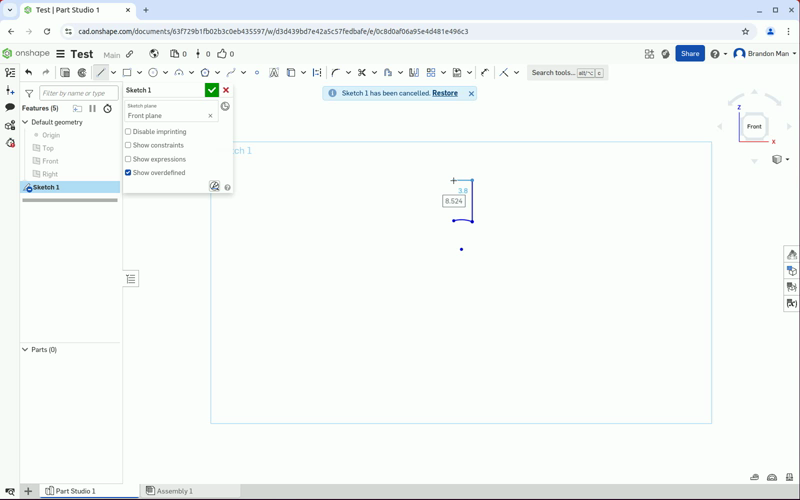
mouse_move(483, 180)
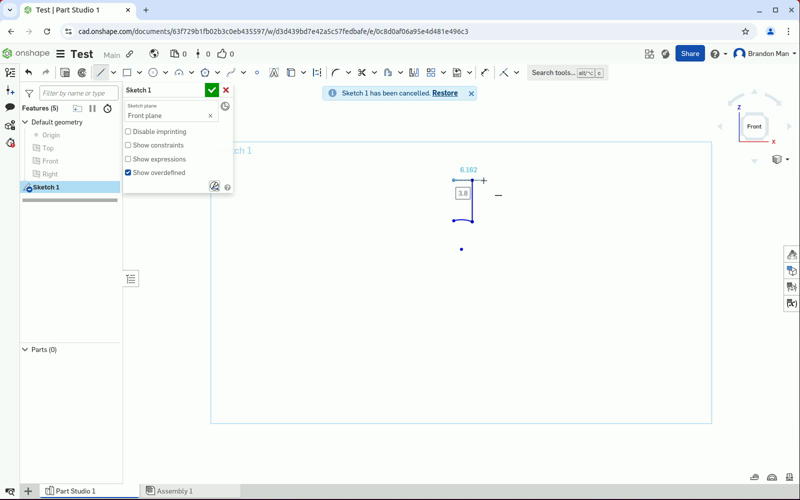
key_down(shift)
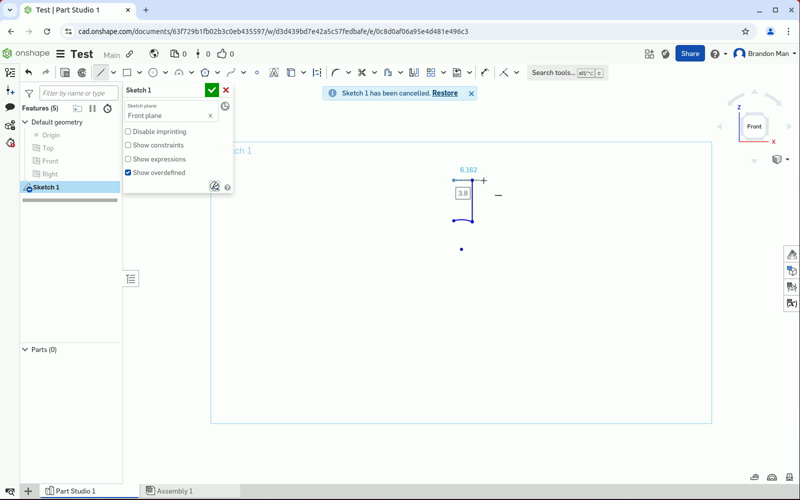
mouse_move(453, 220)
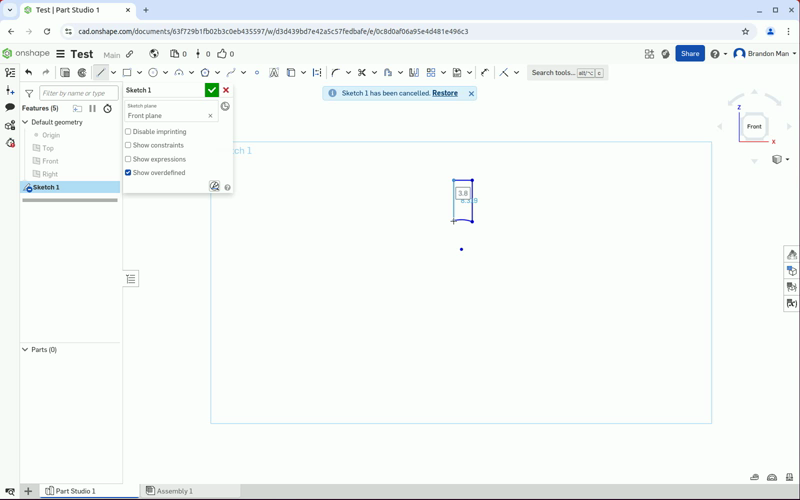
key_up(shift)
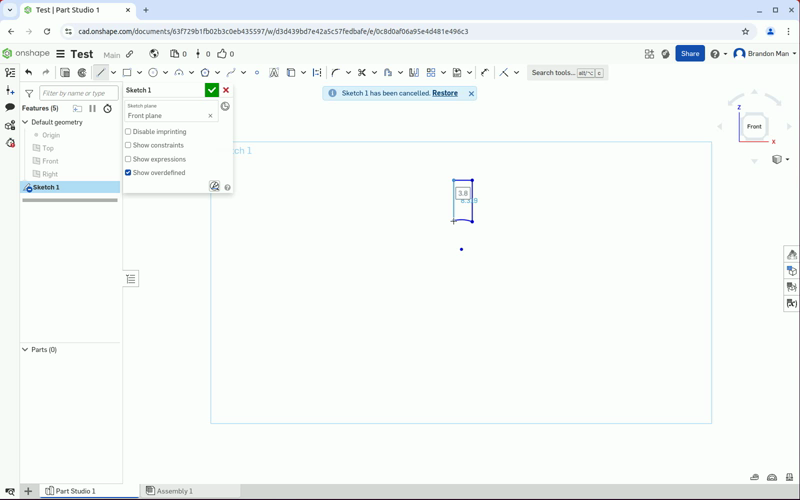
click(453, 220)
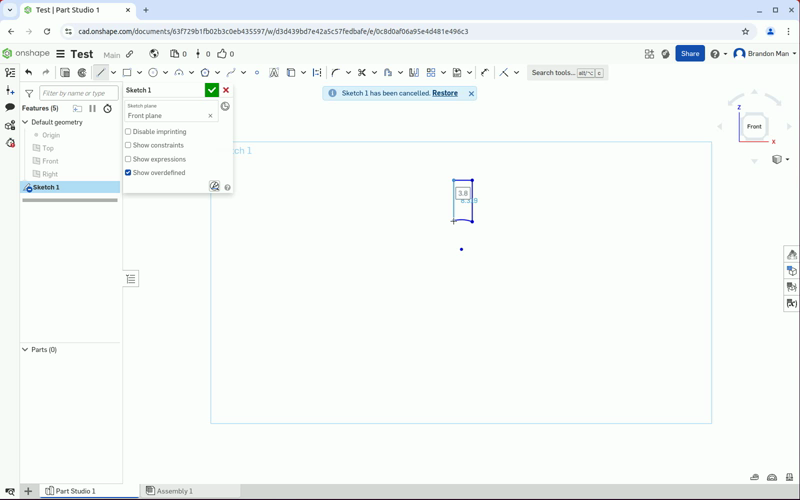
key(esc)
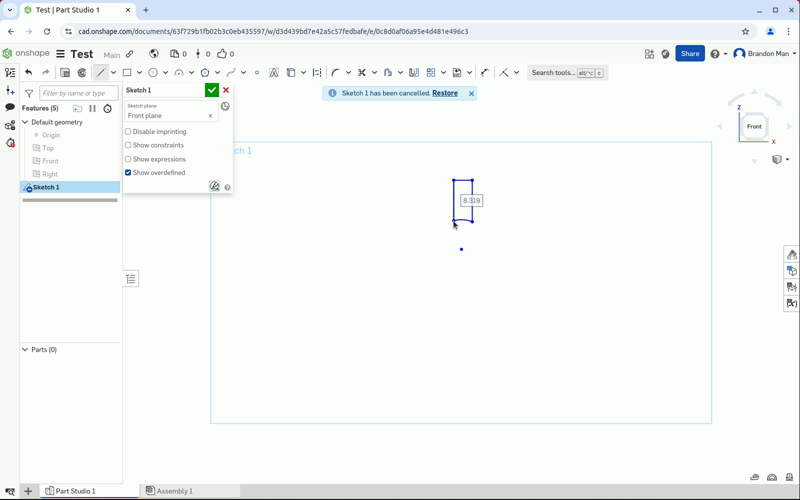
mouse_move(455, 181)
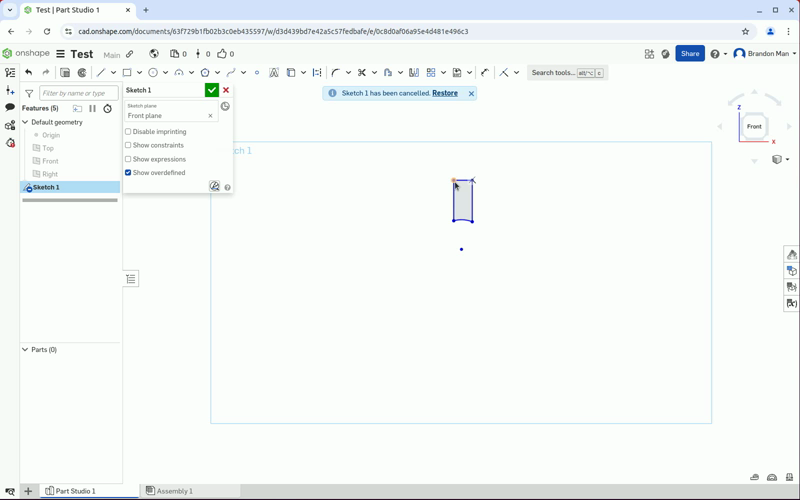
scroll(6)
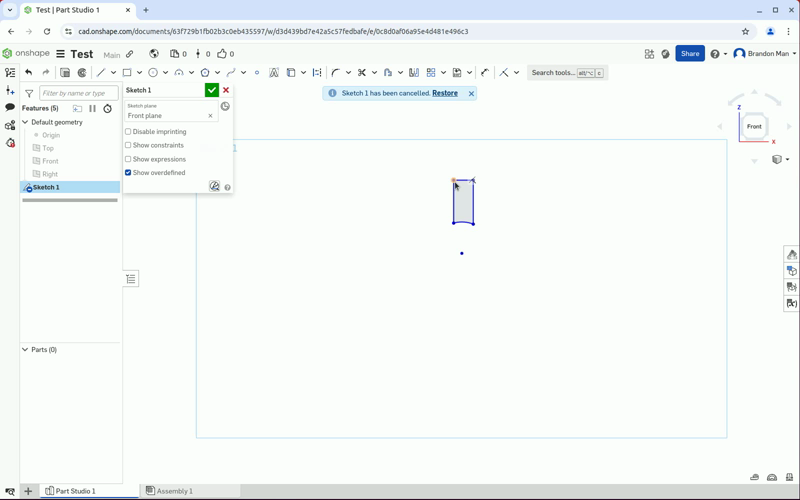
scroll(6)
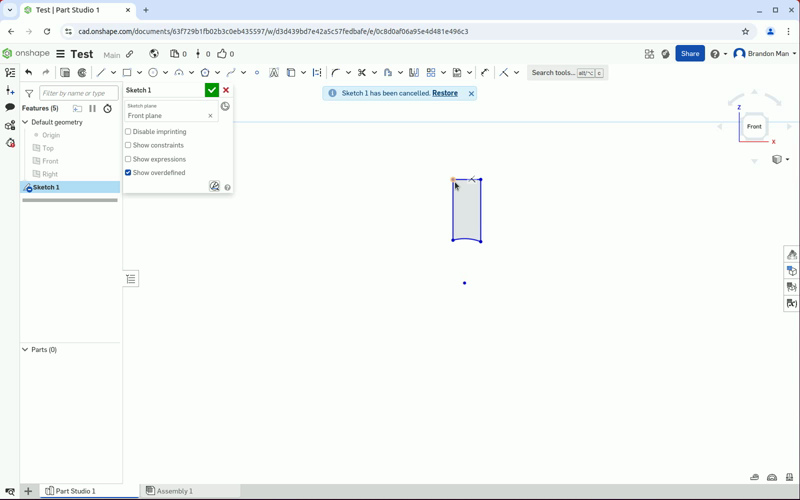
scroll(6)
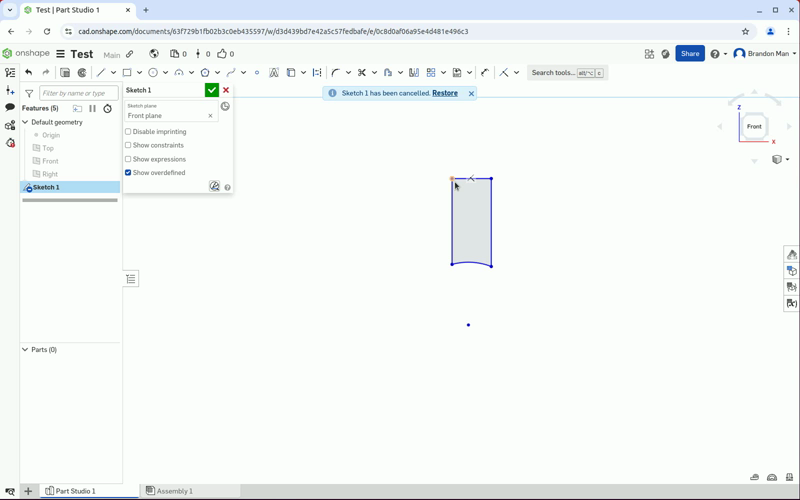
scroll(6)
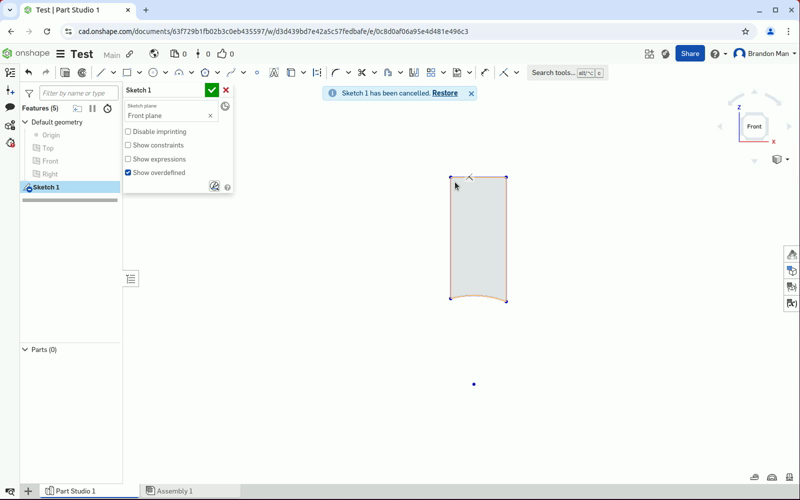
scroll(6)
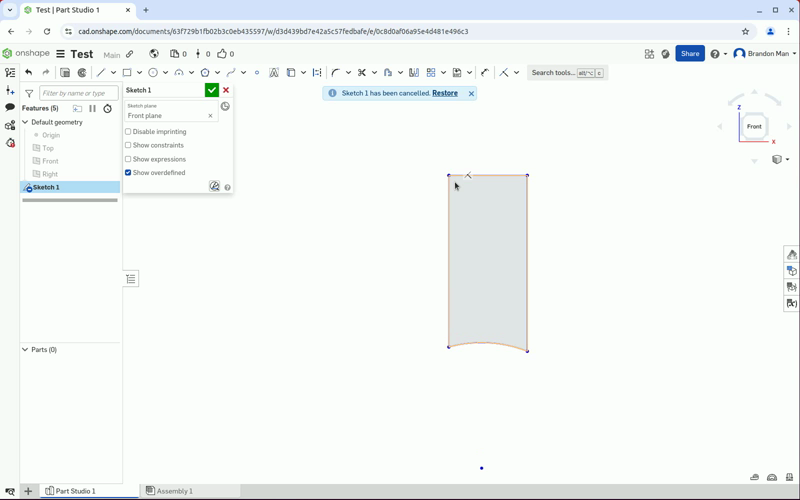
scroll(6)
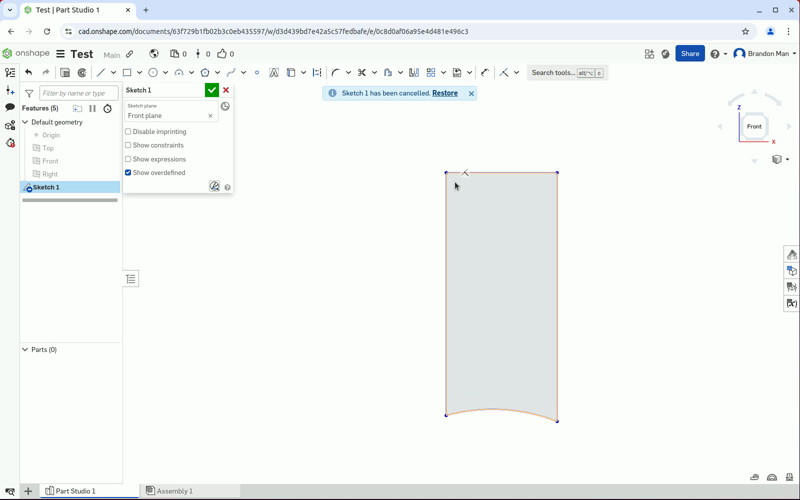
scroll(6)
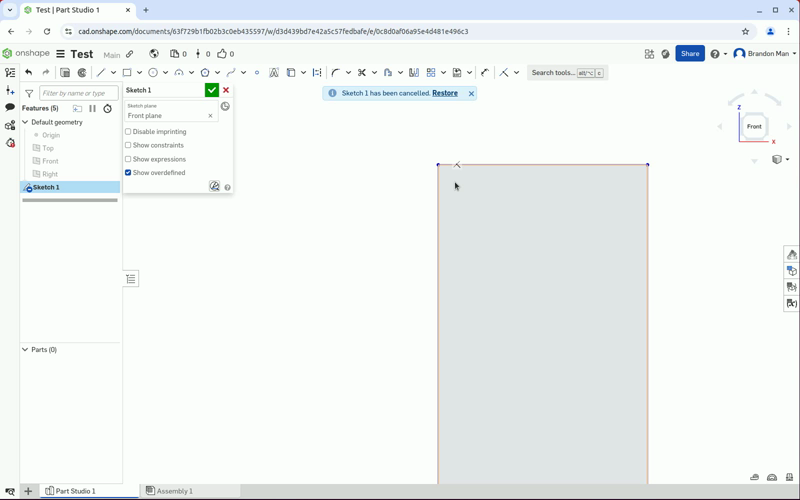
click(455, 181)
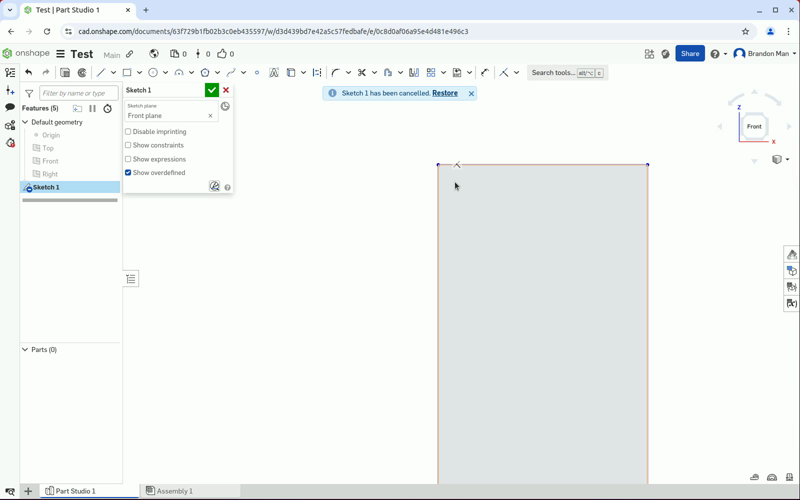
scroll(-6)
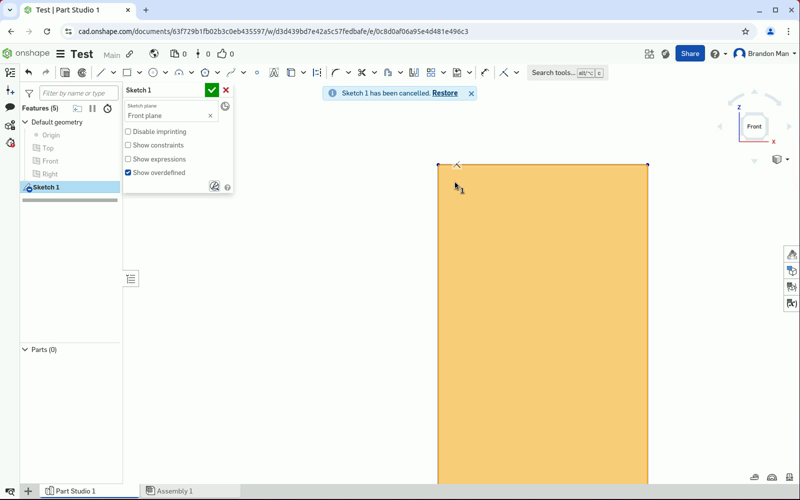
scroll(-6)
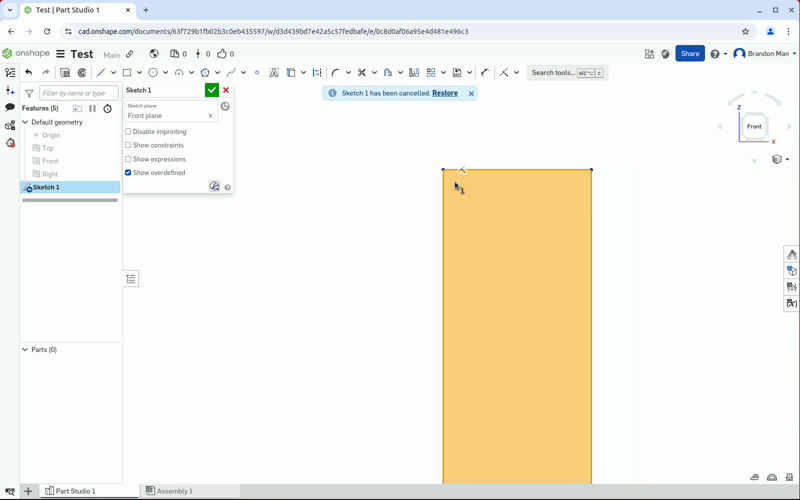
scroll(-6)
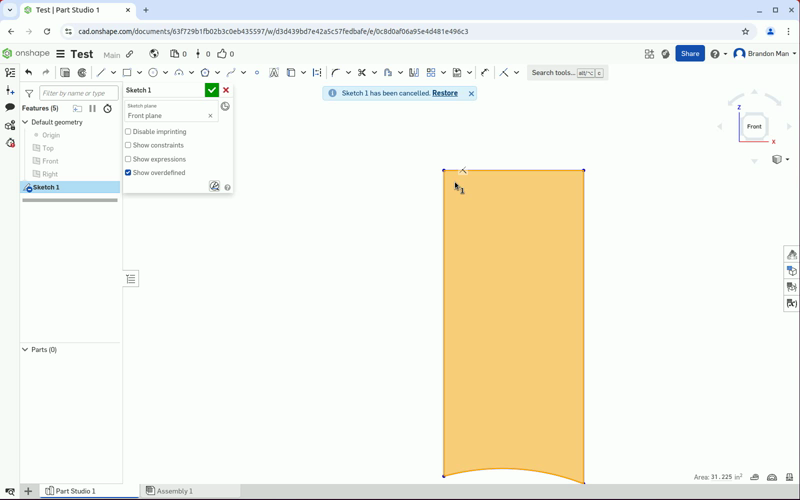
scroll(-6)
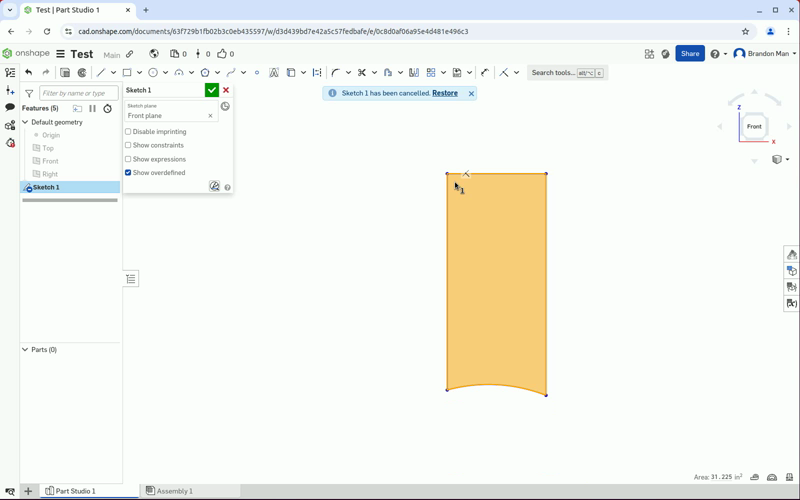
scroll(-6)
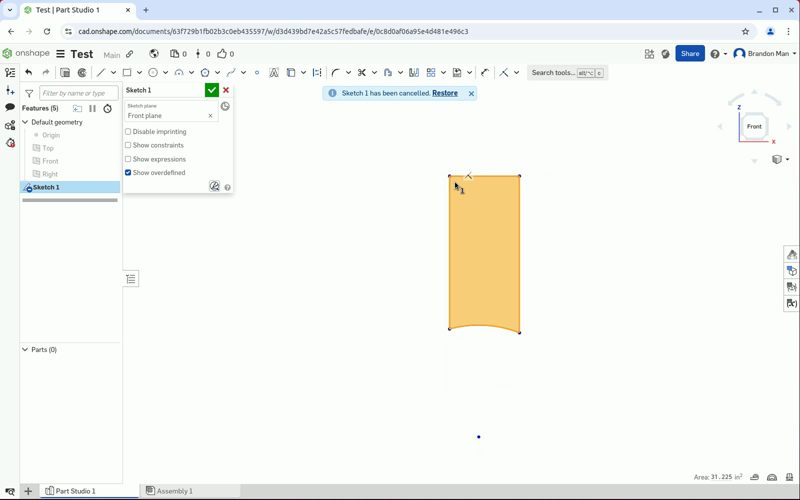
scroll(-6)
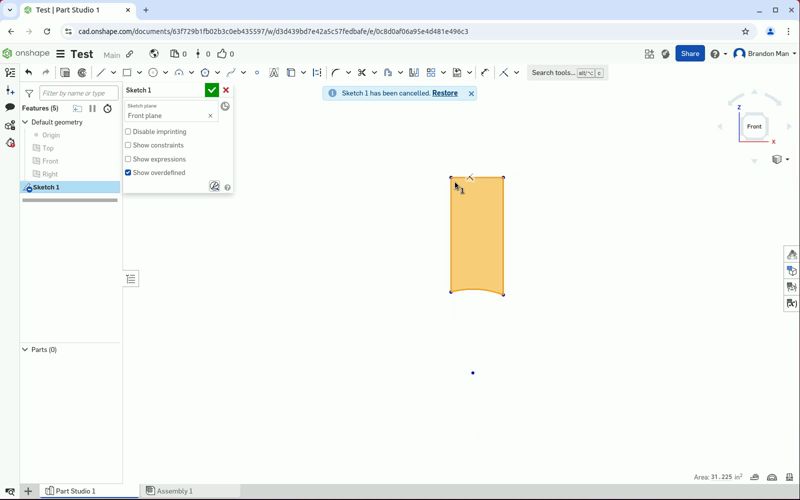
scroll(-6)
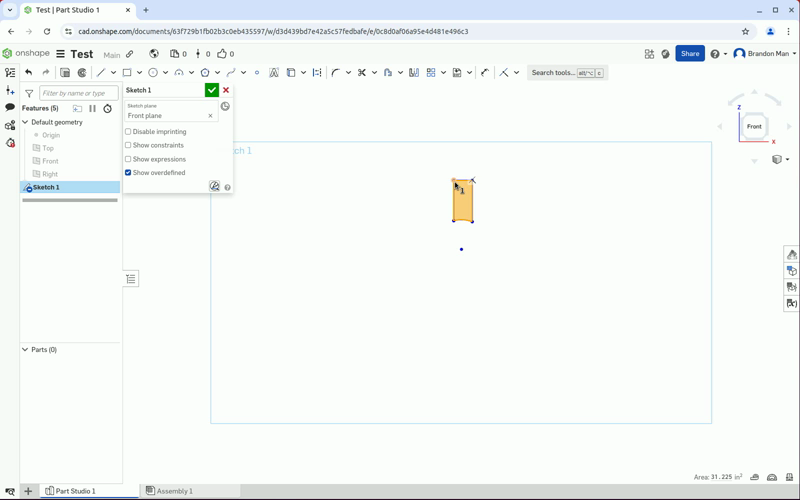
mouse_move(73, 352)
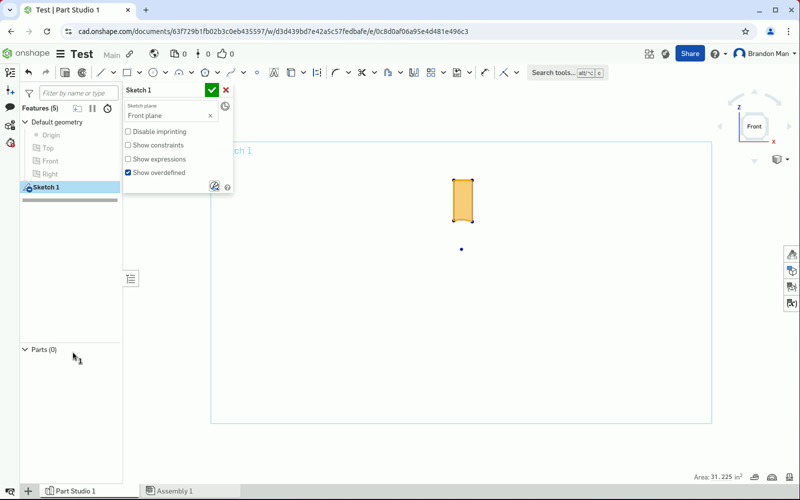
key(shift+y)
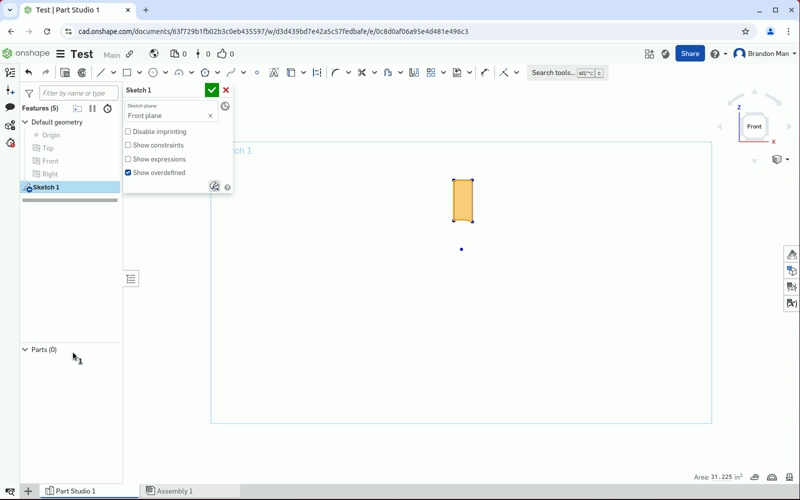
key(shift+e)
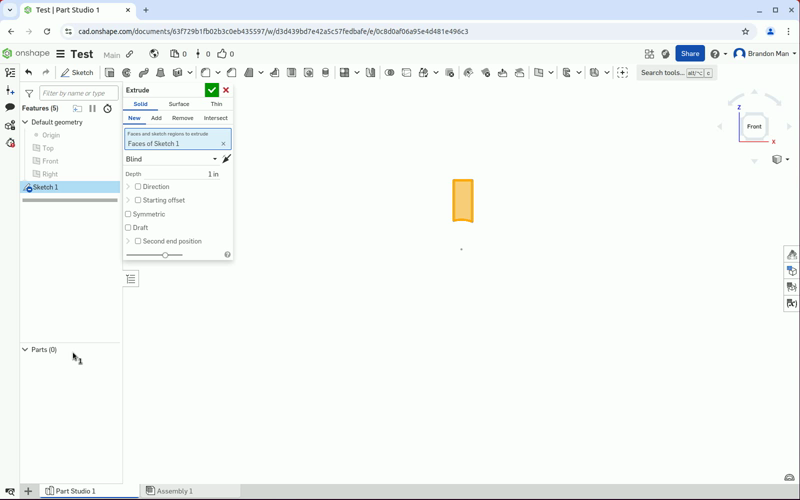
mouse_move(143, 106)
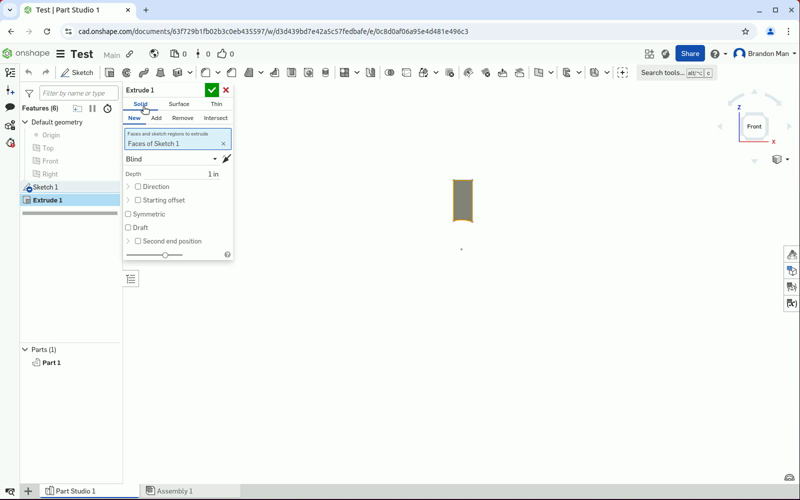
click(143, 106)
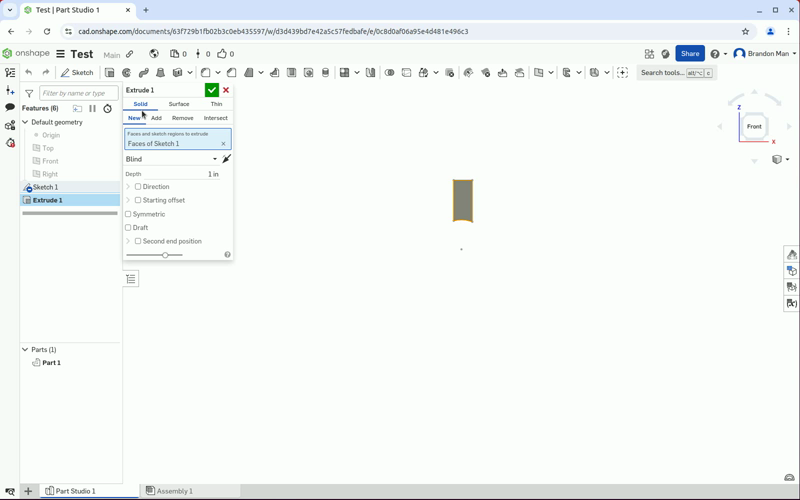
mouse_move(137, 120)
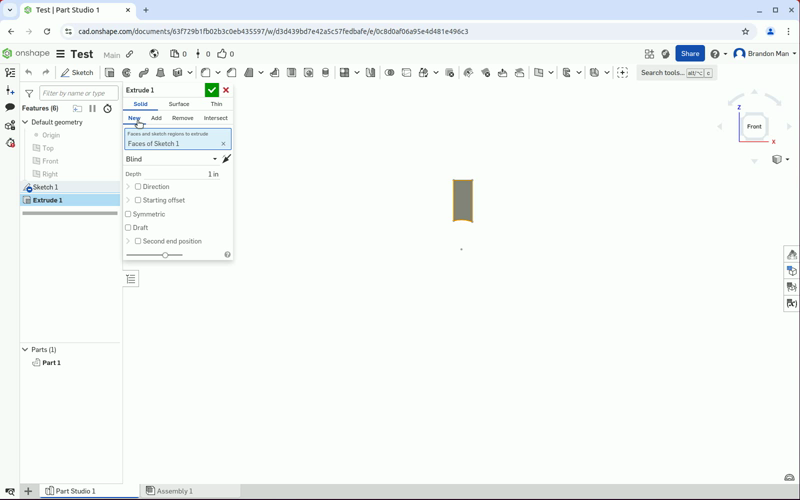
click(137, 120)
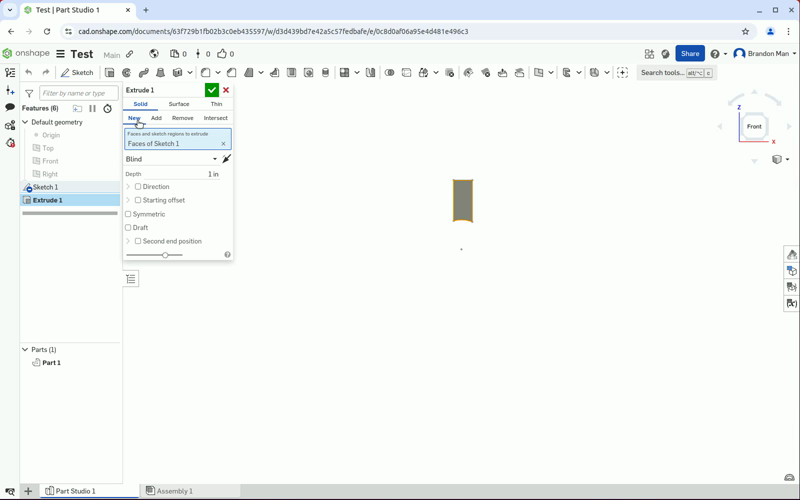
key(tab, 4)
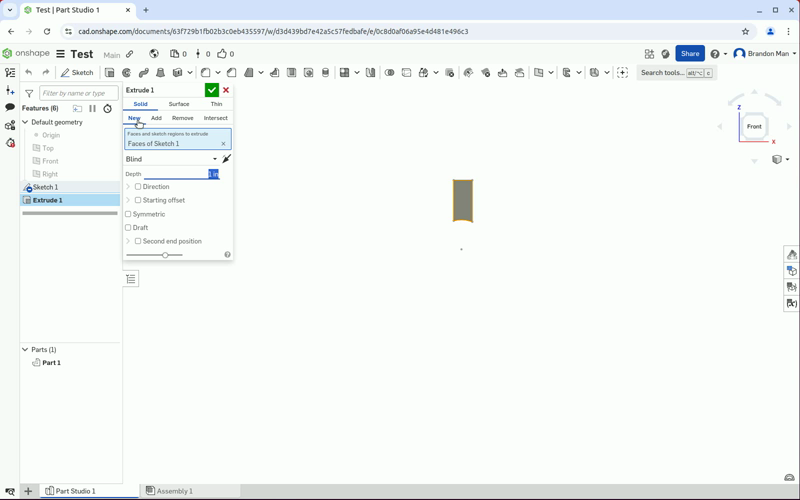
text(23.108)
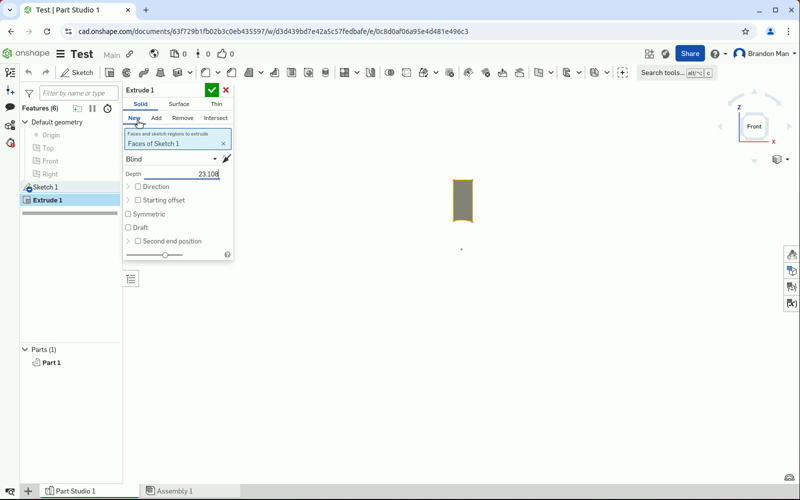
key(enter)
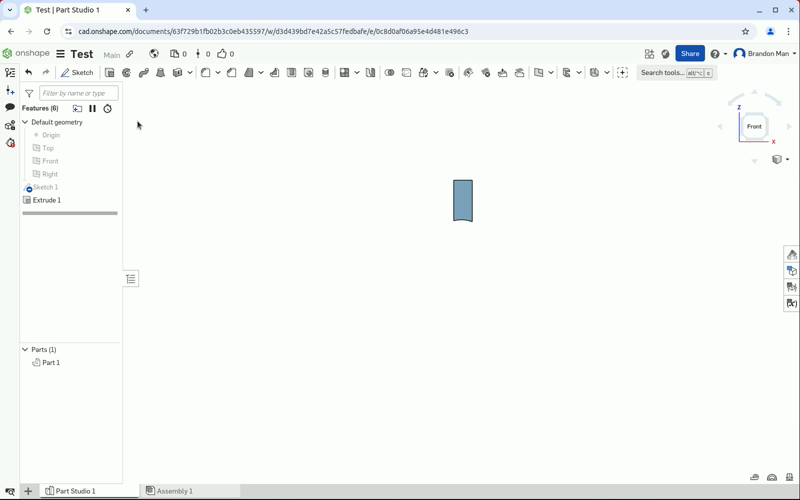
key(shift+h)
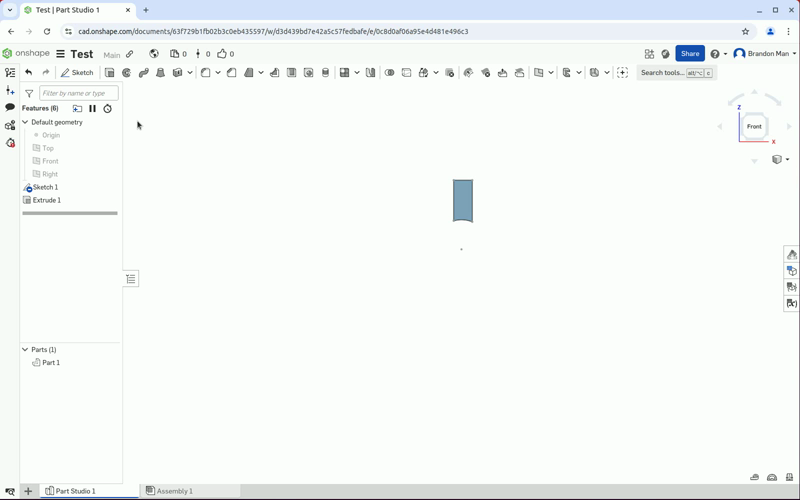
key(shift+h)
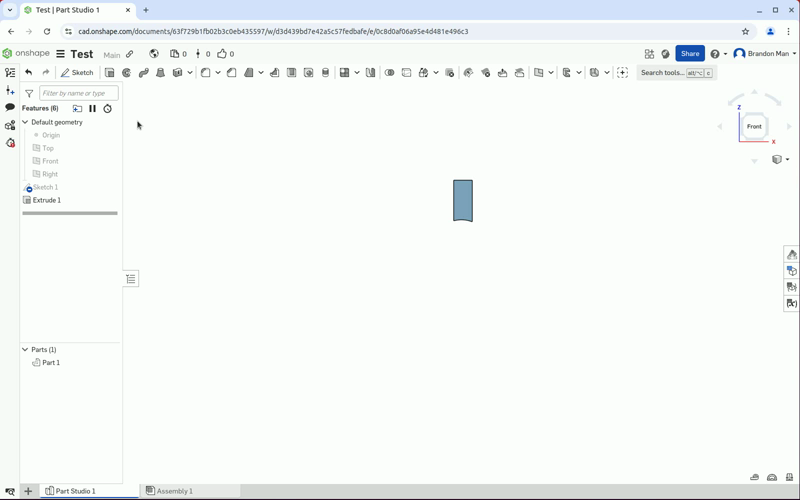
mouse_move(73, 189)
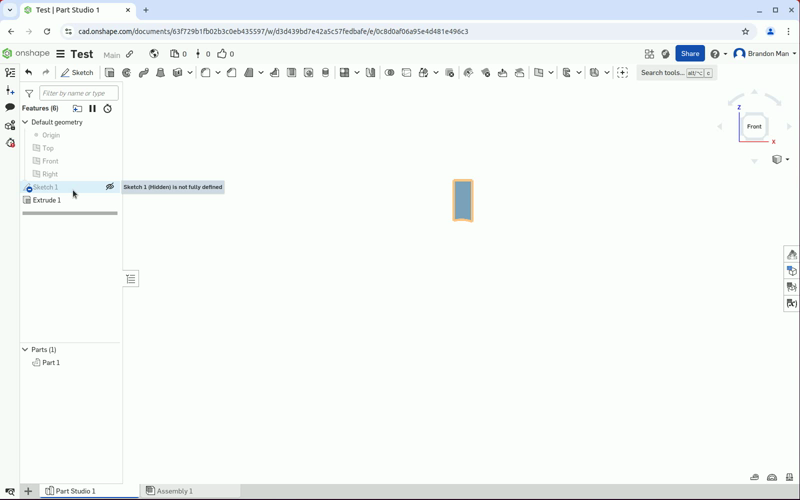
click(73, 189)
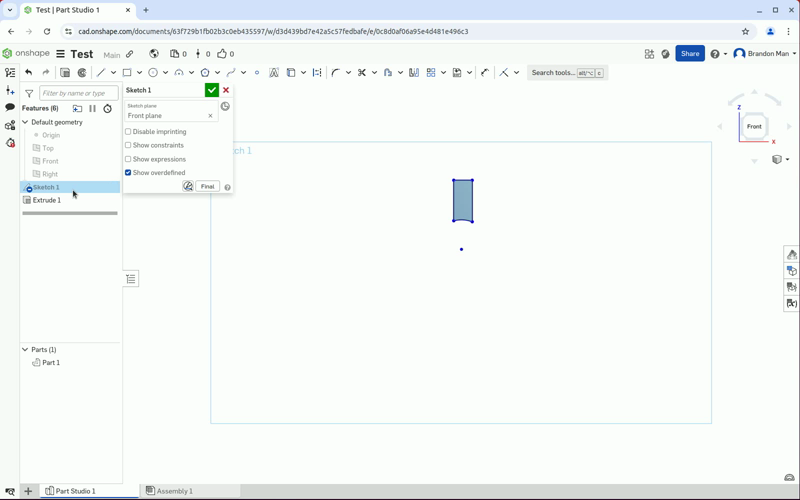
mouse_move(229, 92)
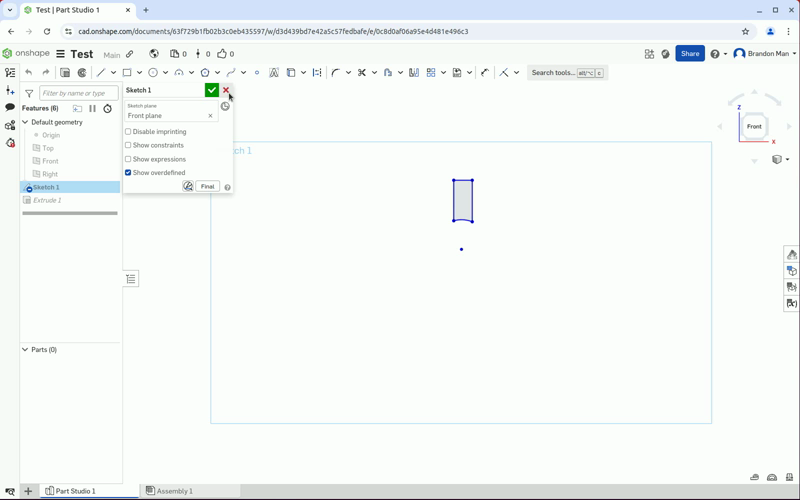
click(229, 92)
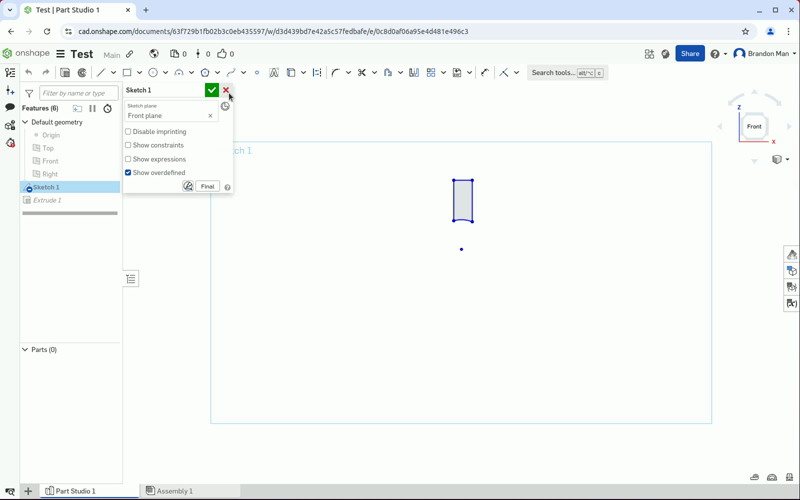
key(shift+s)
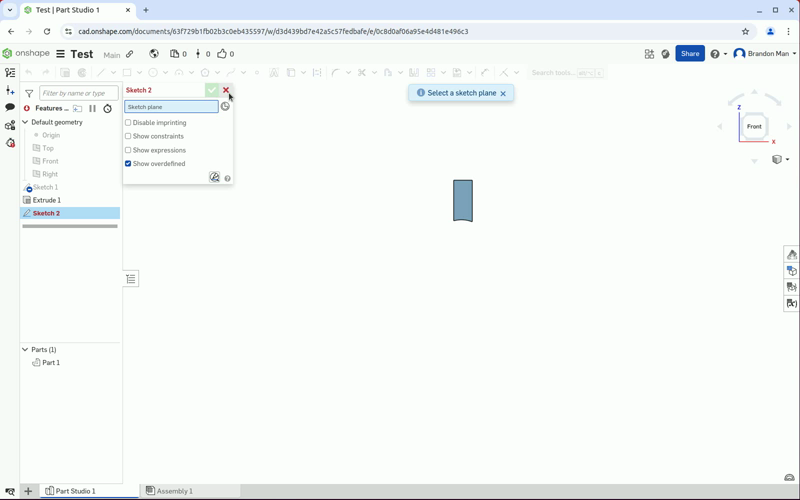
mouse_move(73, 163)
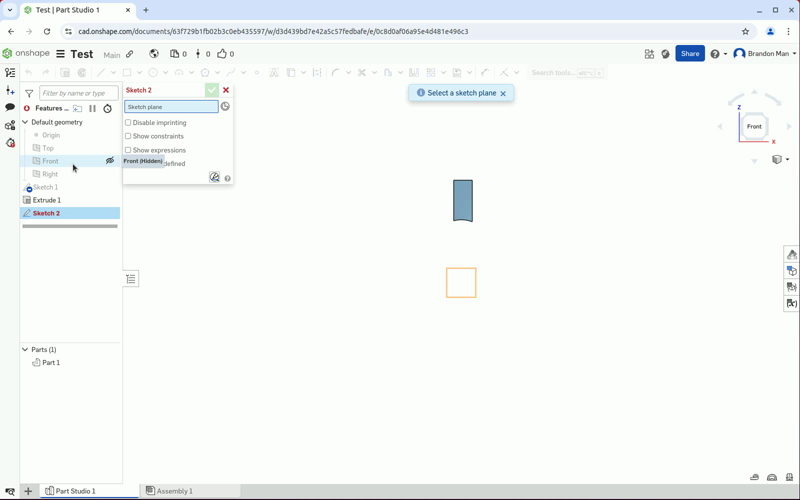
click(73, 163)
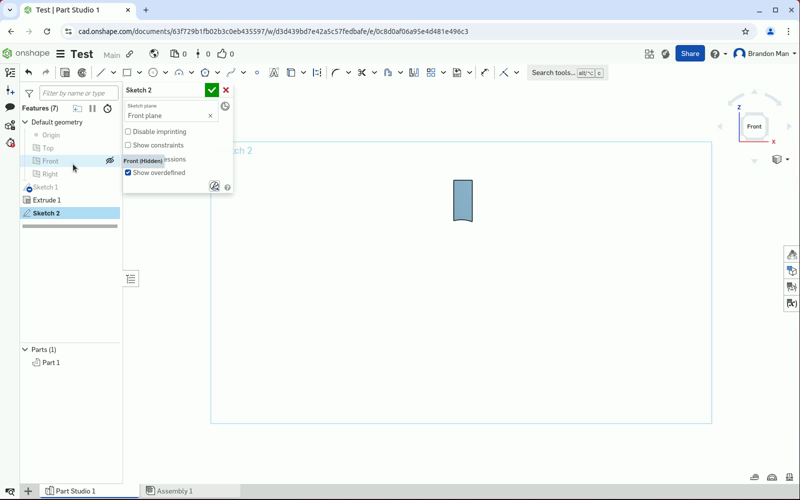
mouse_move(73, 352)
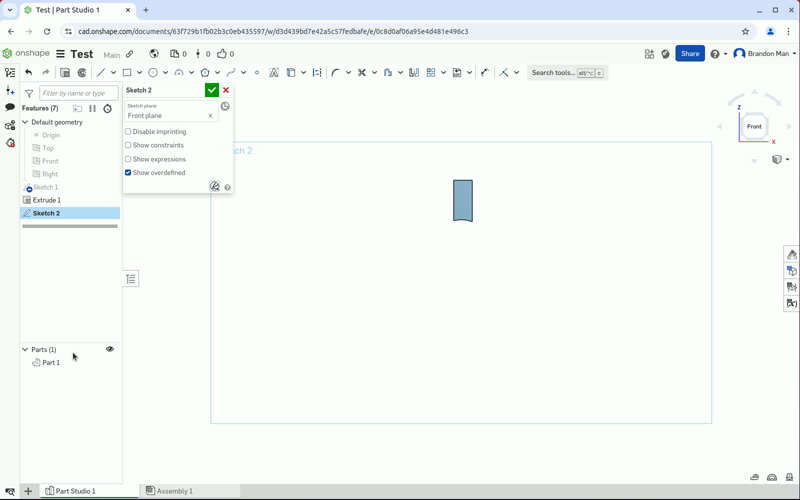
key(y)
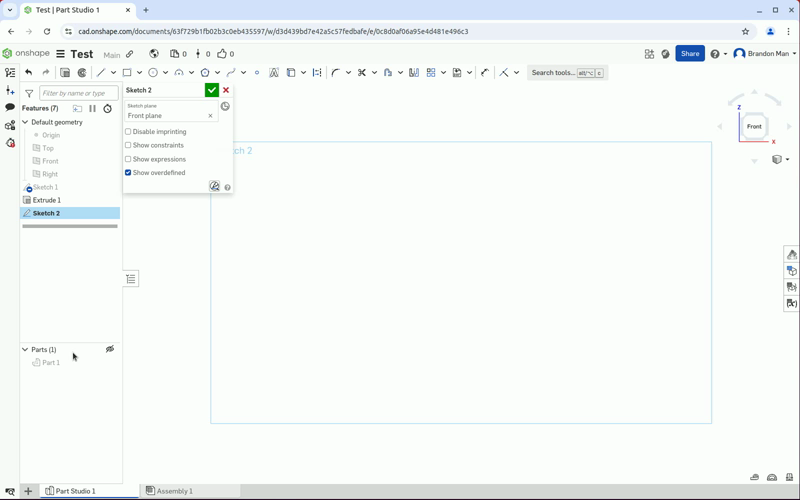
key(l)
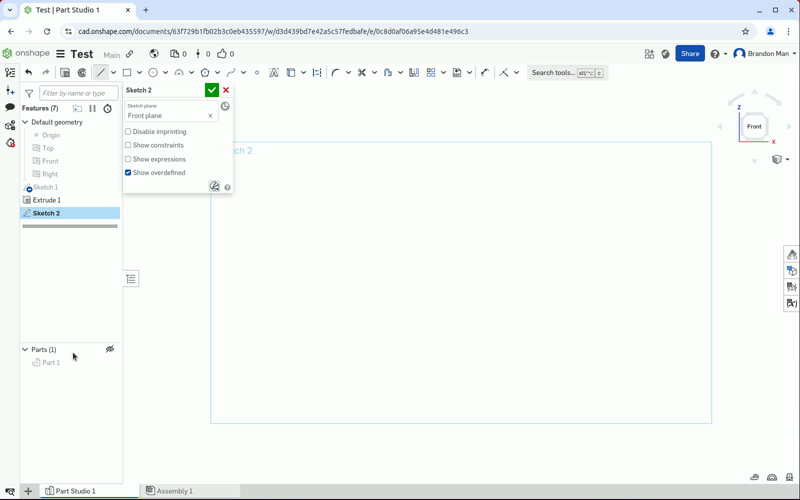
key_down(shift)
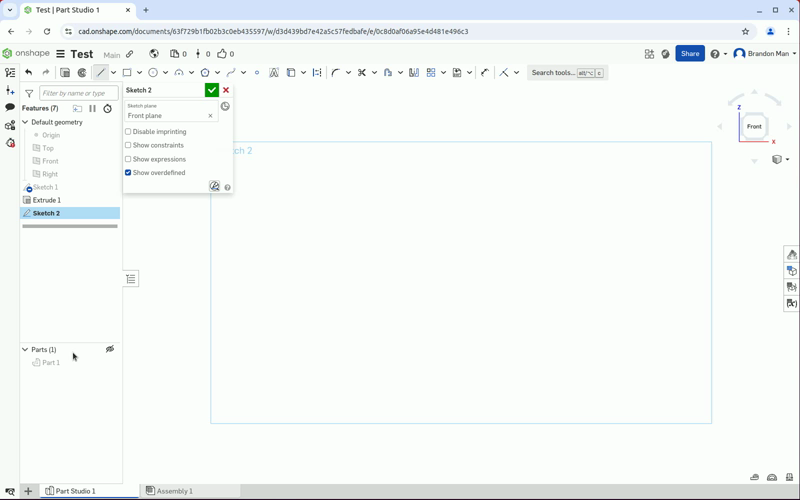
mouse_move(452, 370)
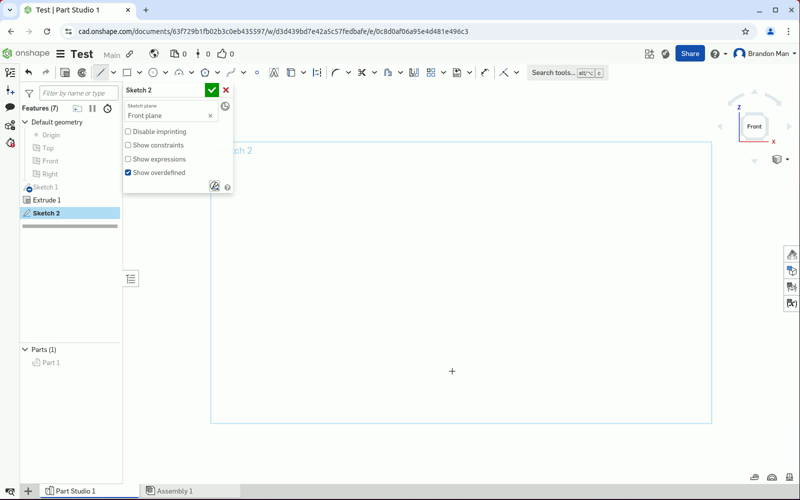
click(452, 370)
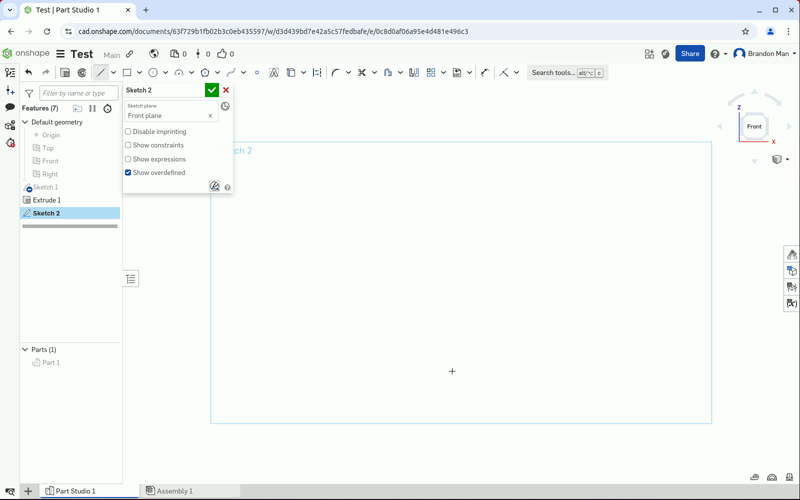
key_up(shift)
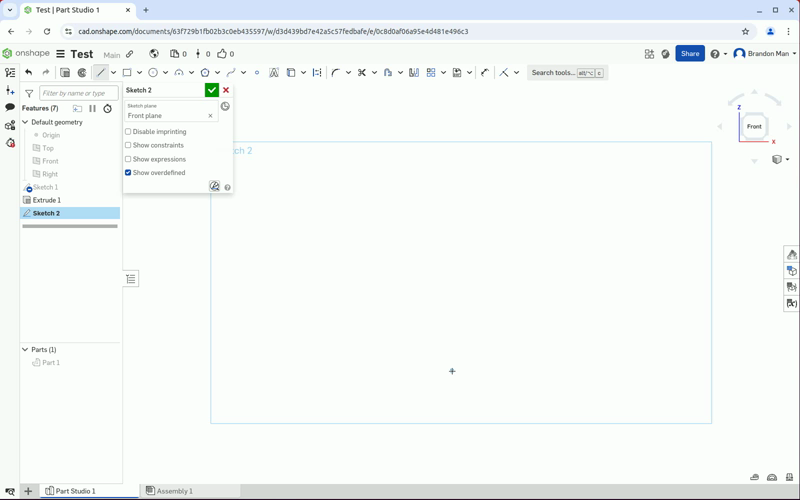
key_down(shift)
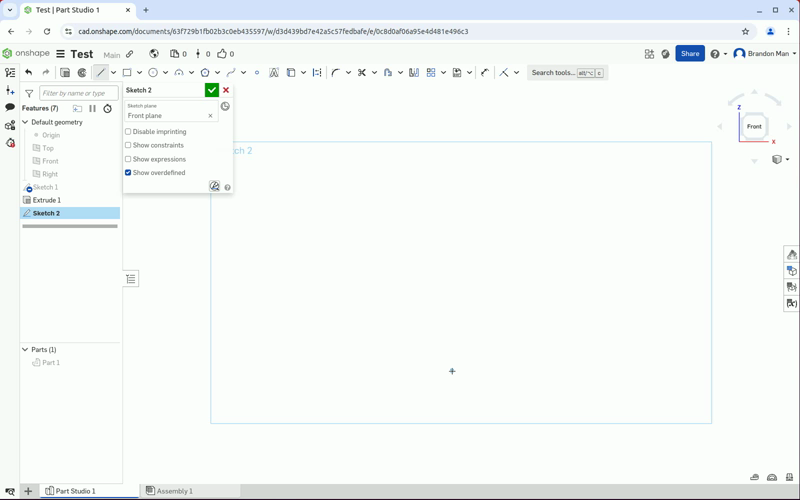
mouse_move(482, 370)
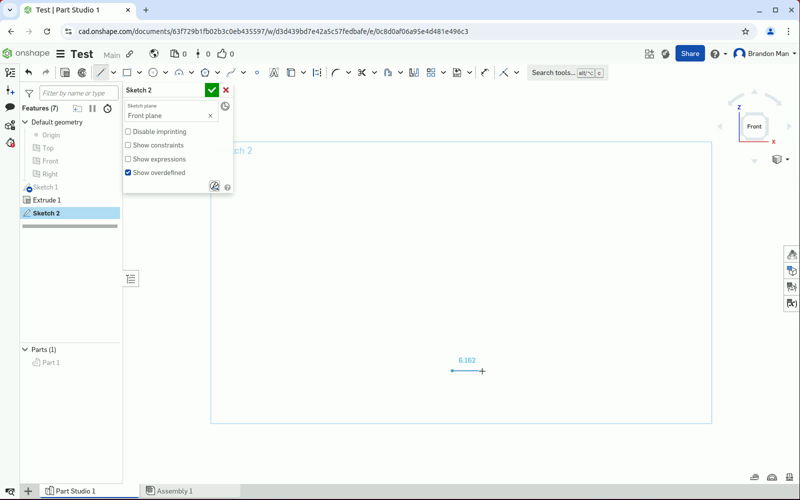
mouse_move(470, 370)
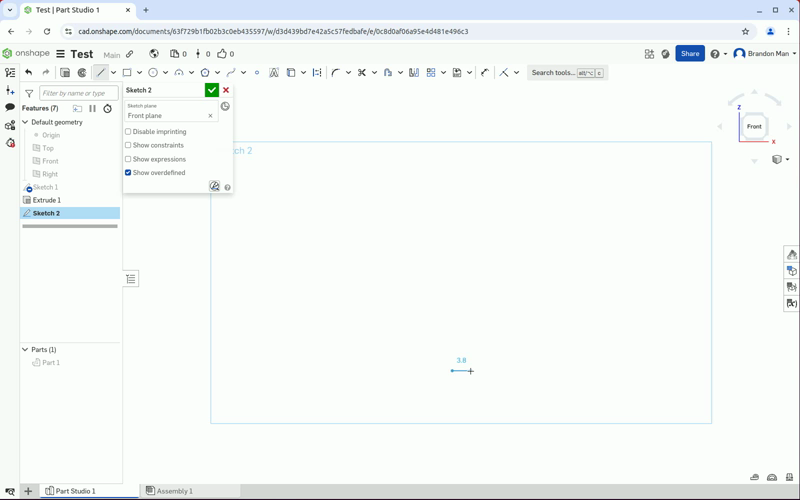
click(470, 370)
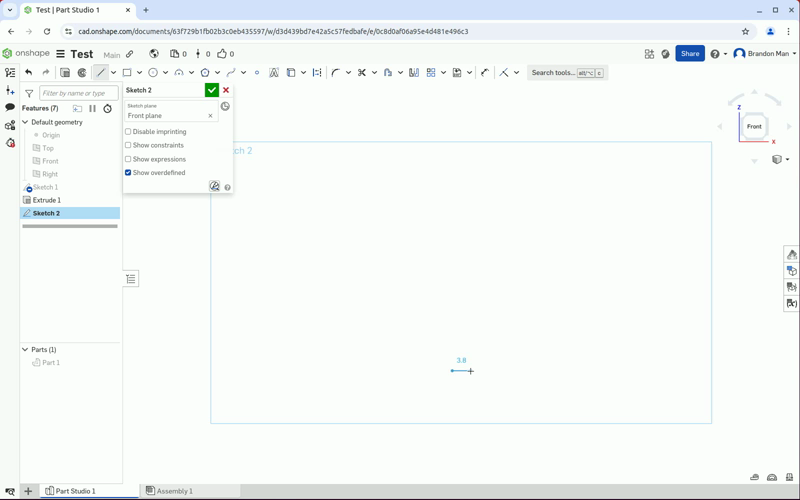
key_up(shift)
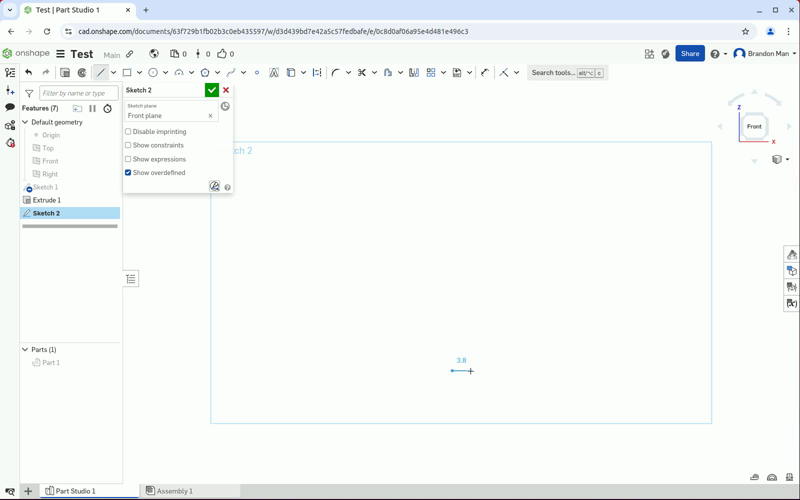
key_down(shift)
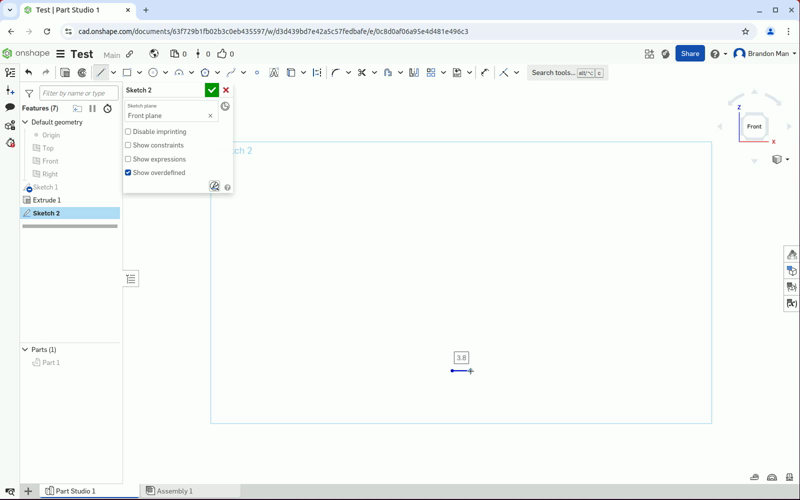
mouse_move(500, 370)
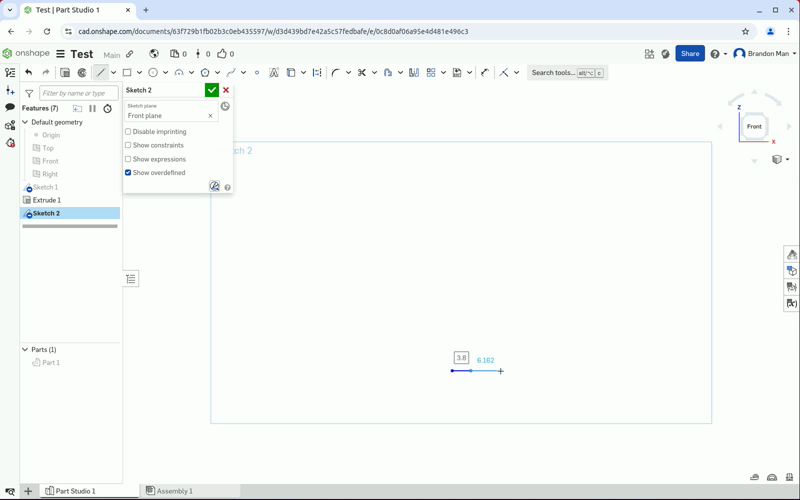
mouse_move(470, 342)
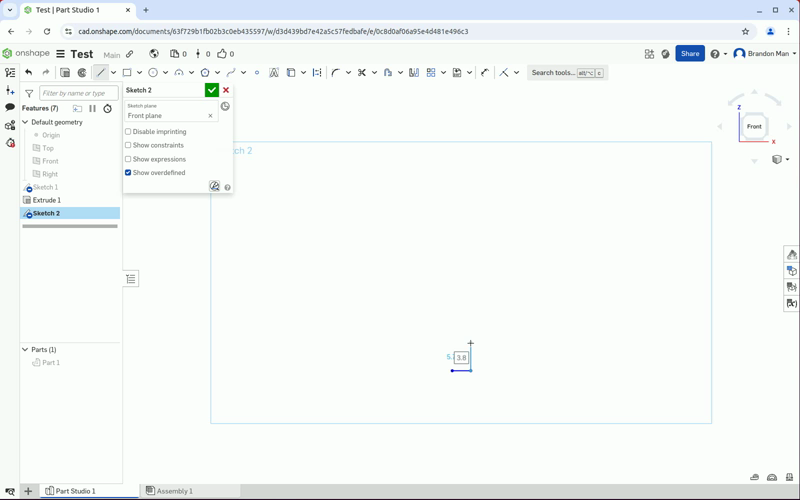
click(470, 342)
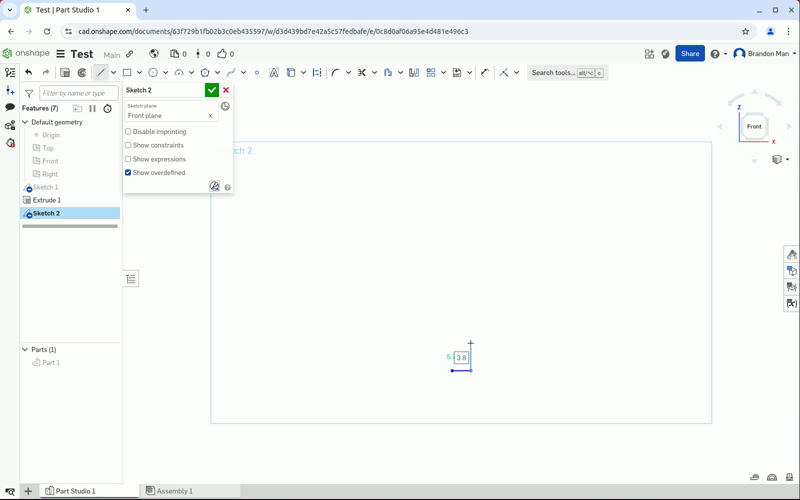
key_up(shift)
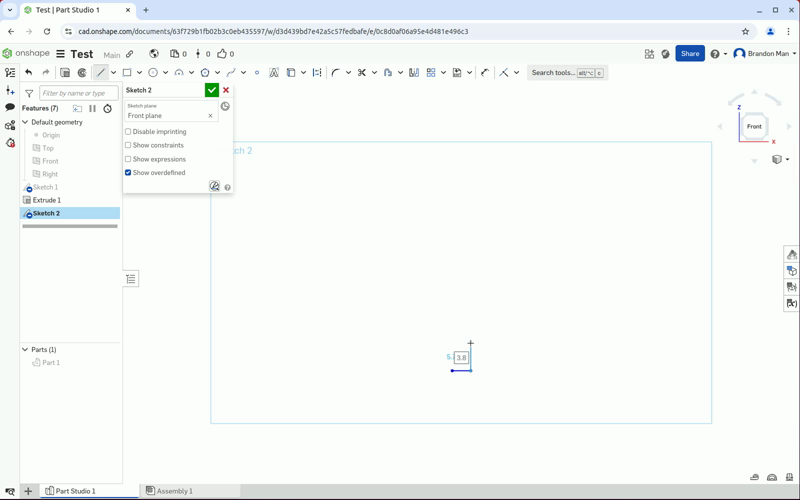
key(esc)
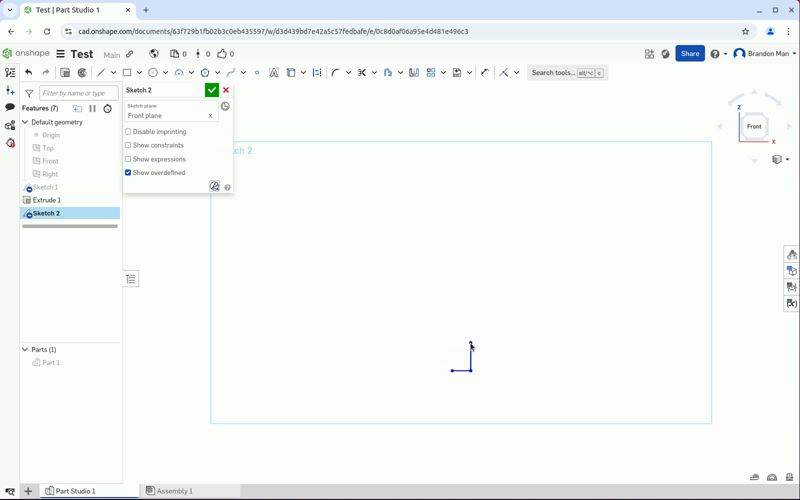
key(a)
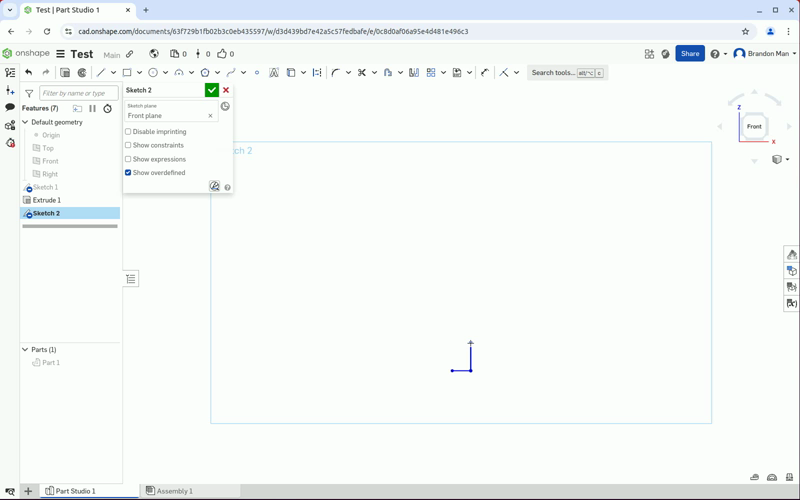
mouse_move(470, 342)
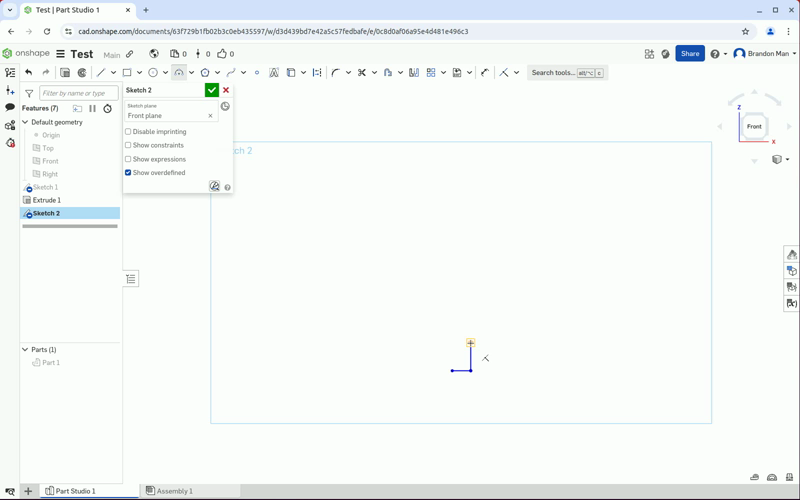
click(470, 342)
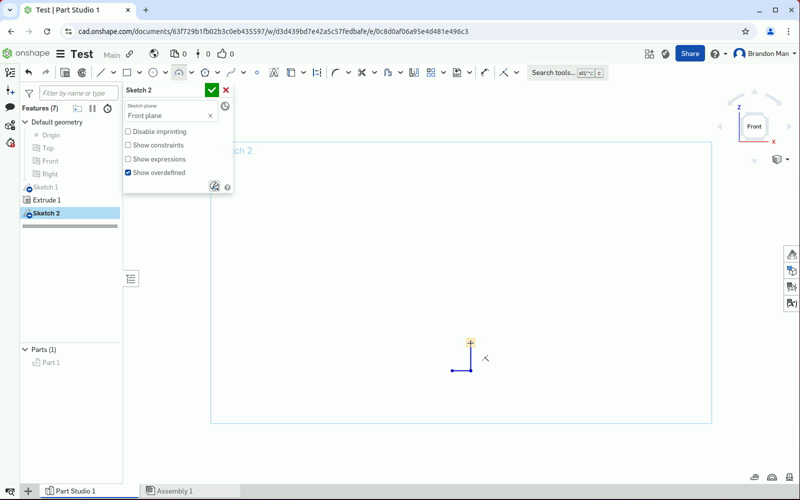
key_down(shift)
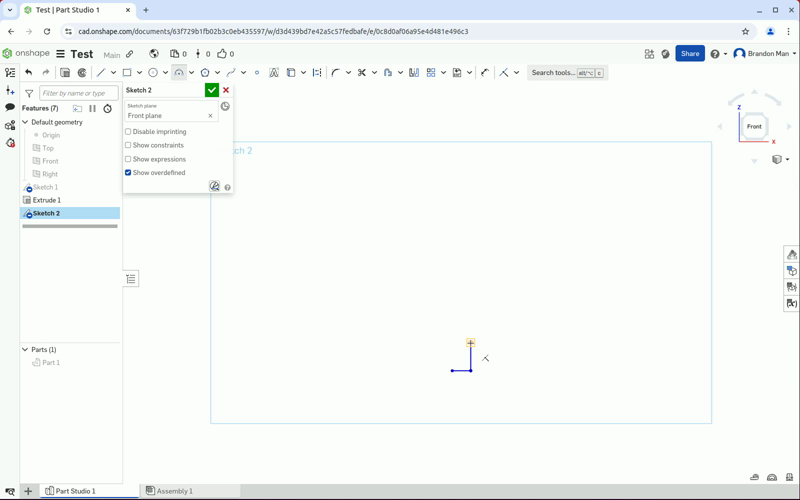
mouse_move(452, 343)
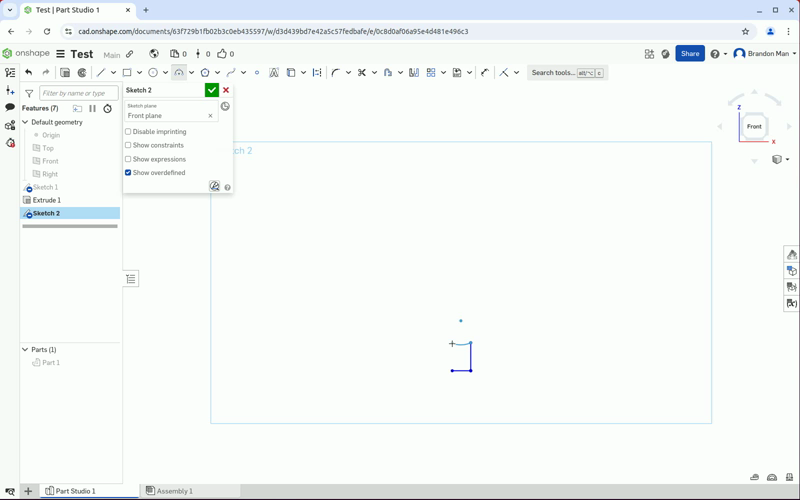
click(452, 343)
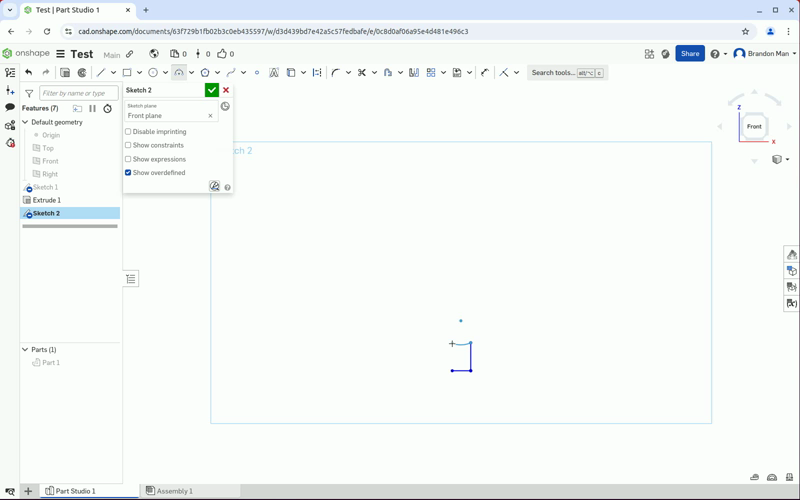
mouse_move(461, 344)
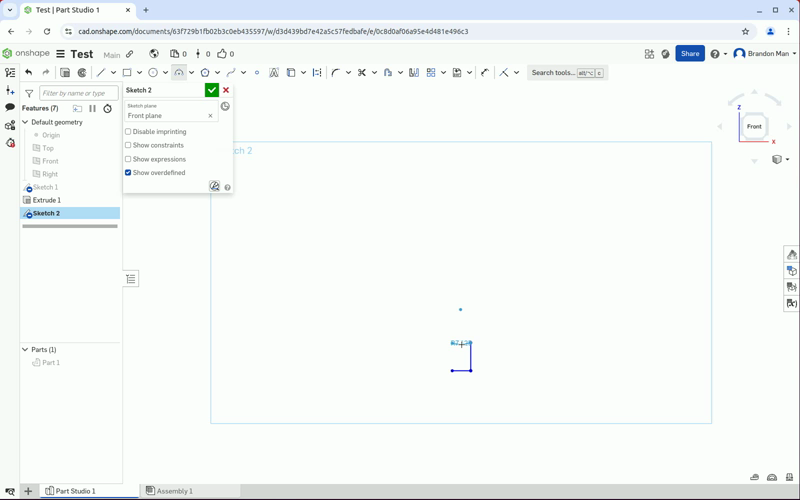
click(461, 344)
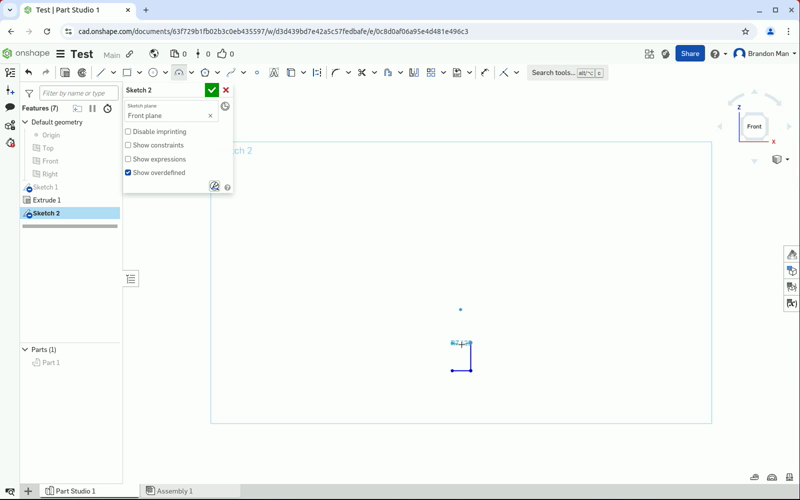
key_up(shift)
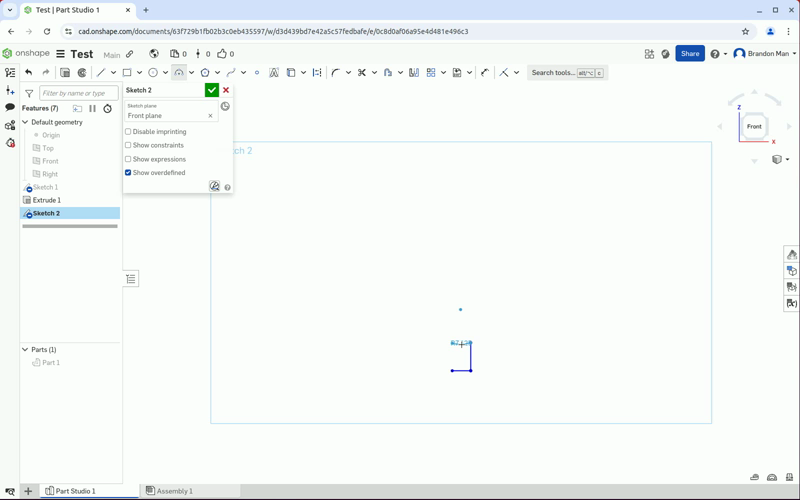
key(esc)
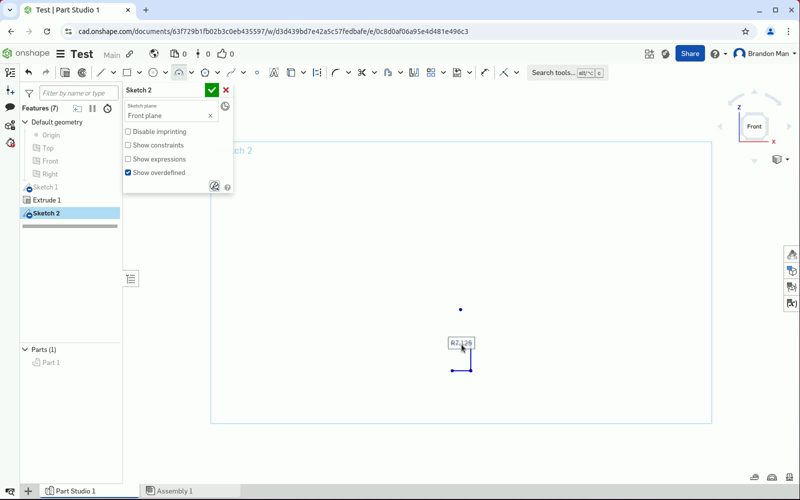
key(l)
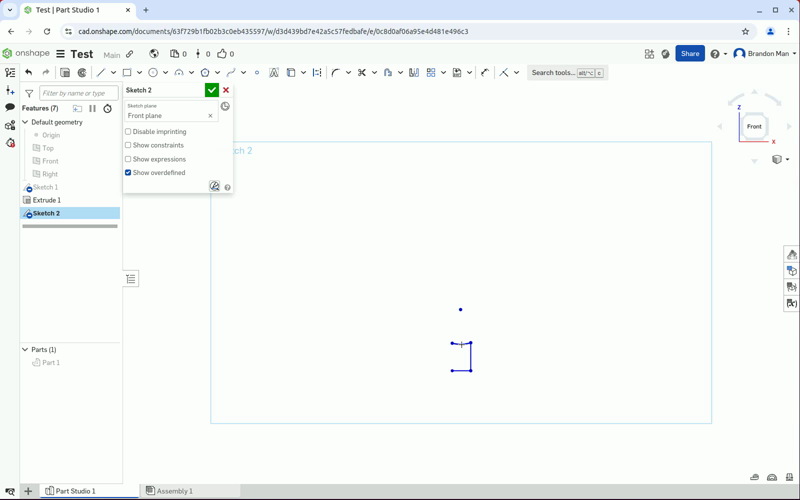
mouse_move(452, 343)
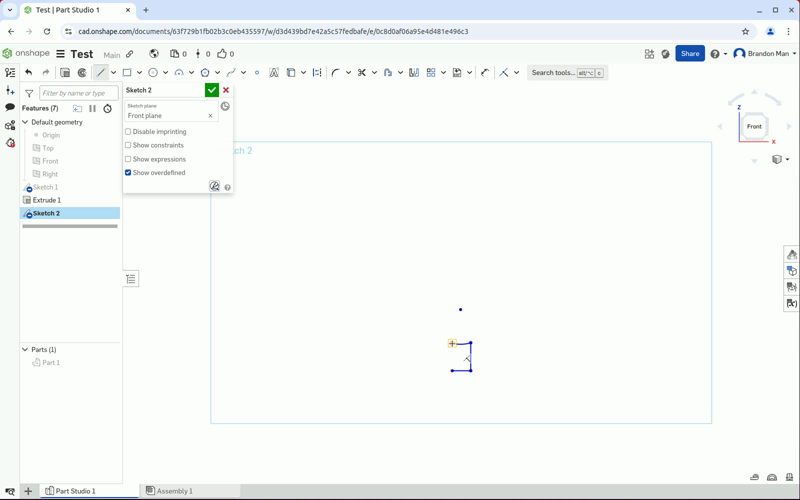
click(452, 343)
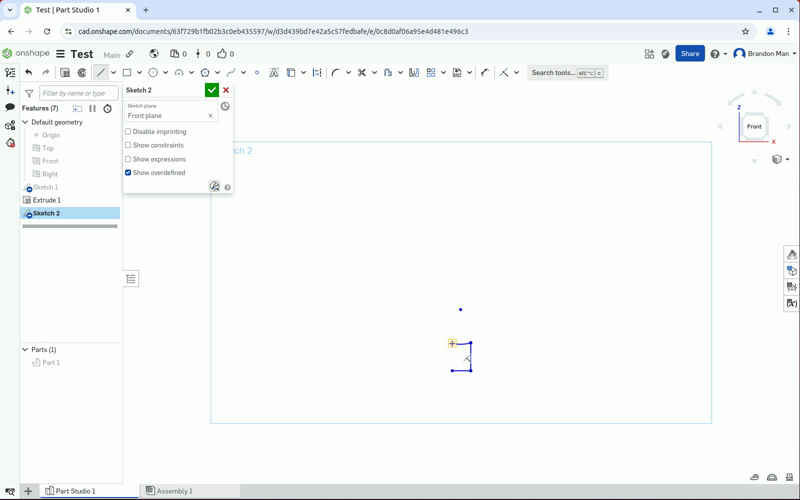
mouse_move(482, 343)
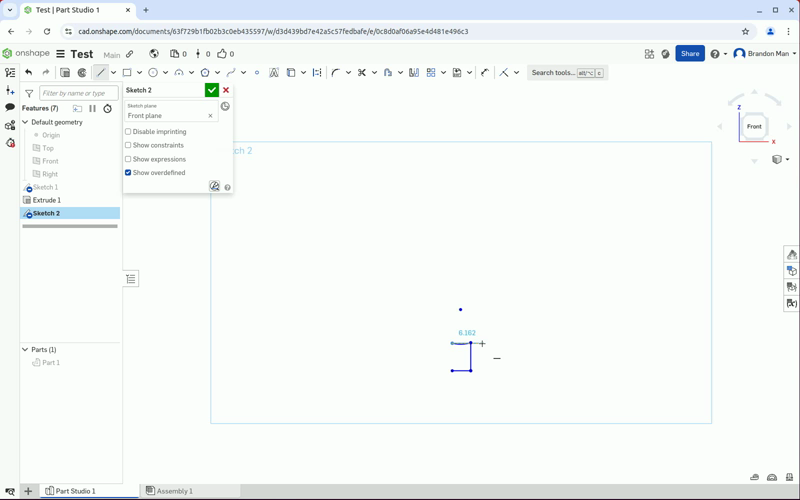
key_down(shift)
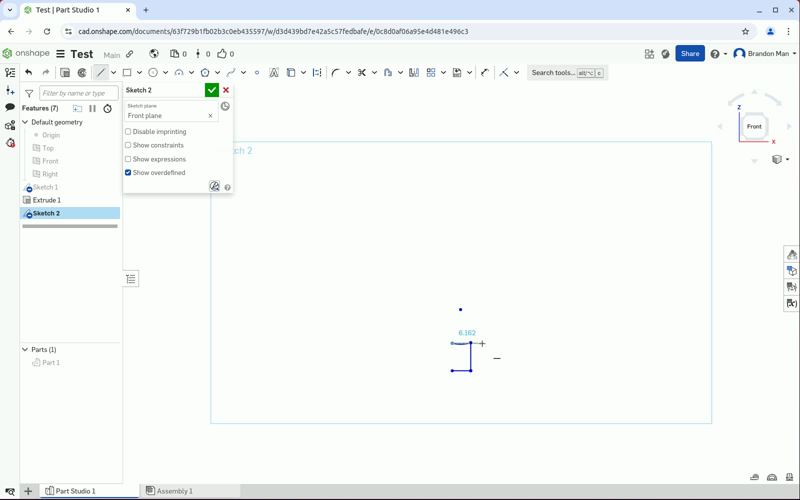
mouse_move(452, 370)
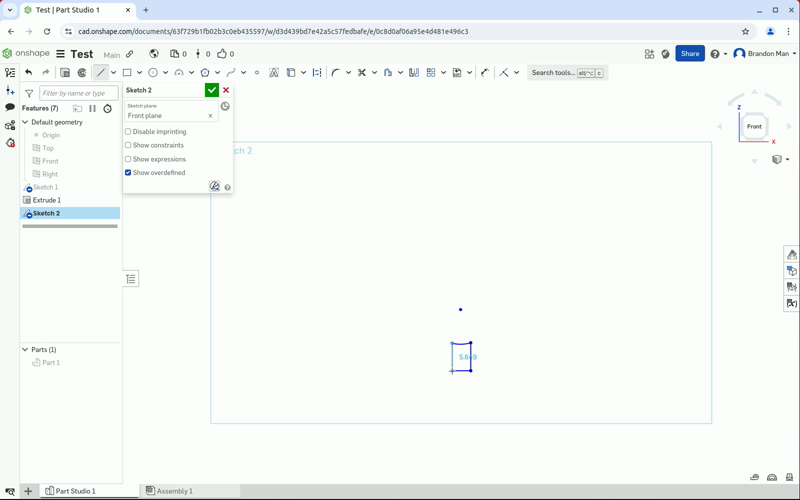
key_up(shift)
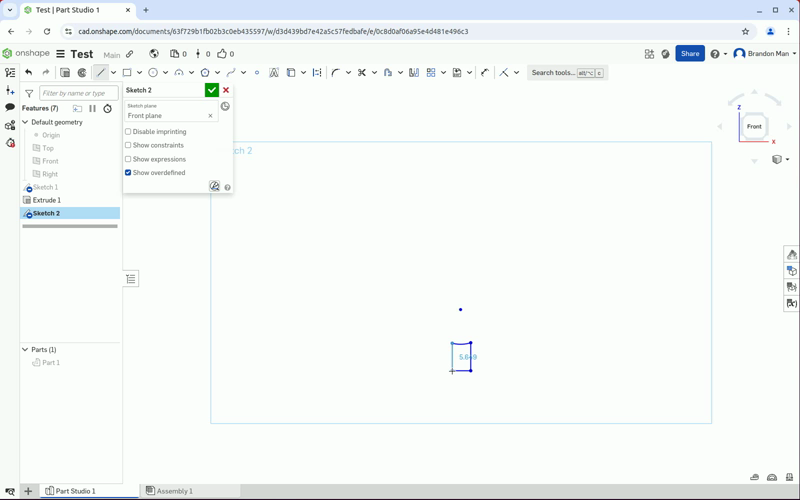
click(452, 370)
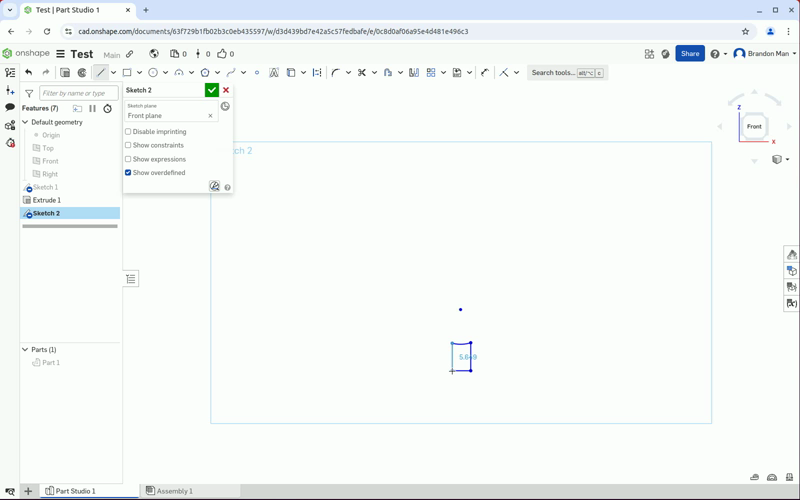
key(esc)
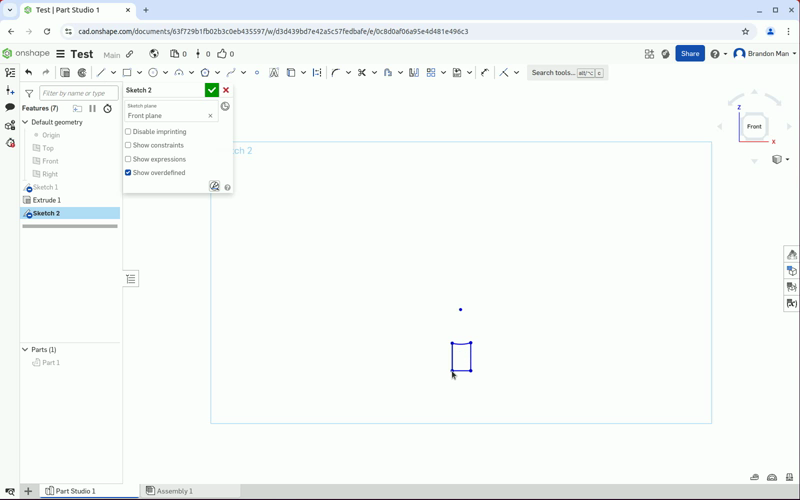
mouse_move(466, 363)
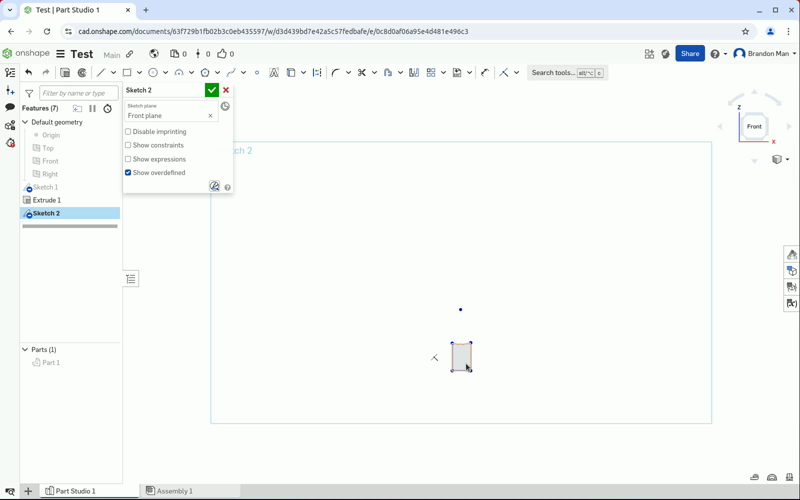
scroll(6)
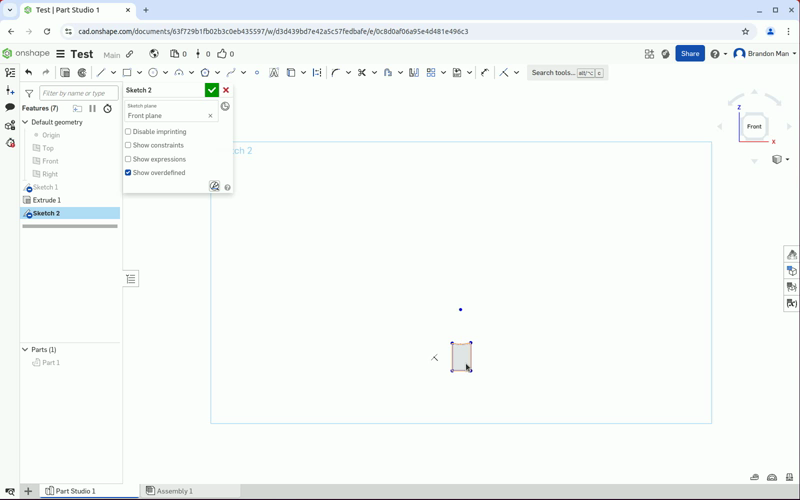
scroll(6)
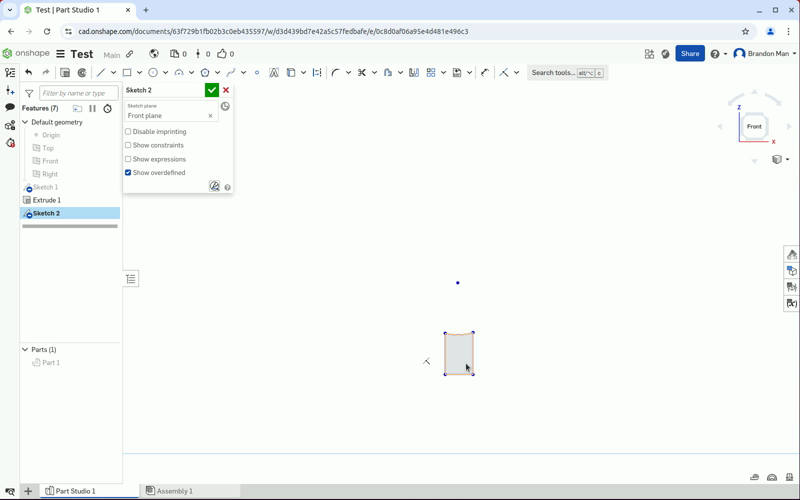
scroll(6)
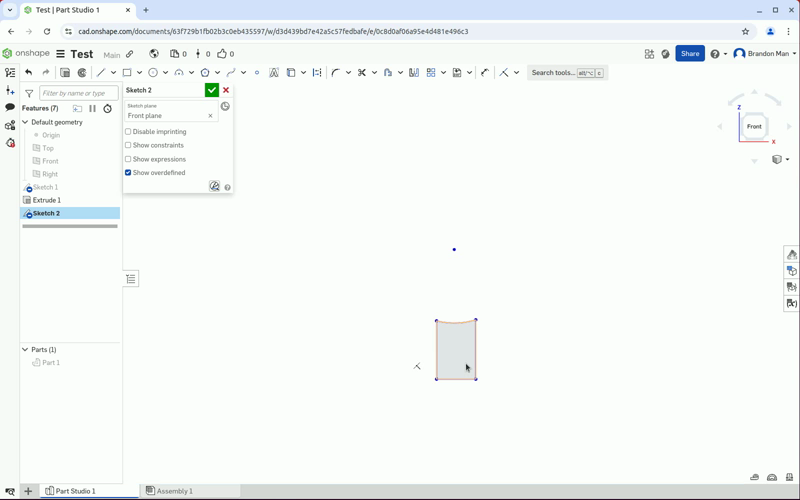
scroll(6)
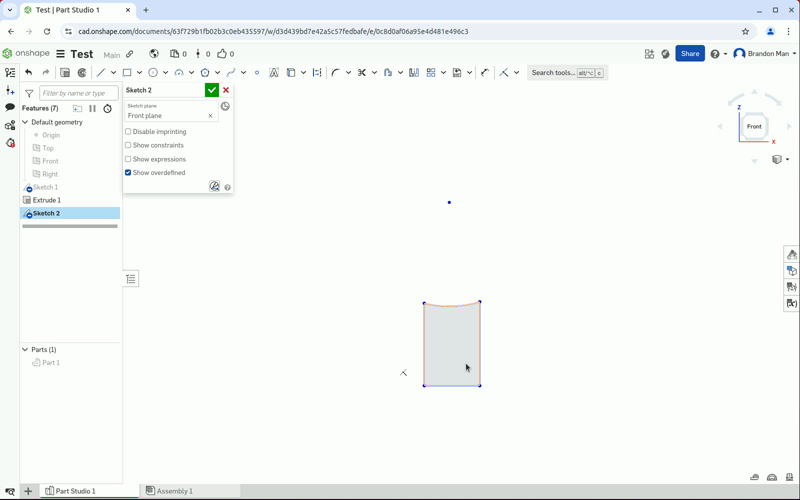
scroll(6)
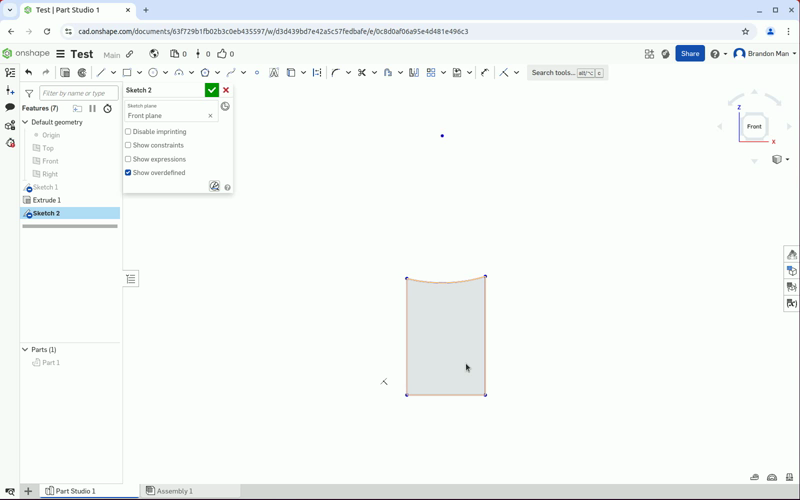
scroll(6)
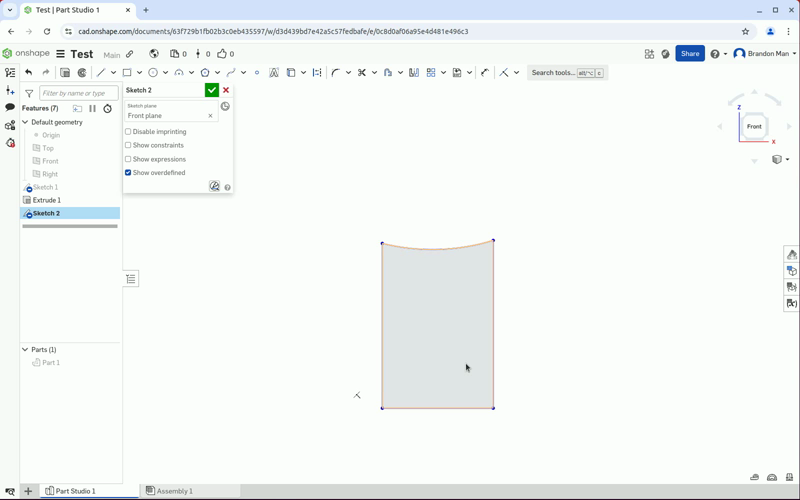
scroll(6)
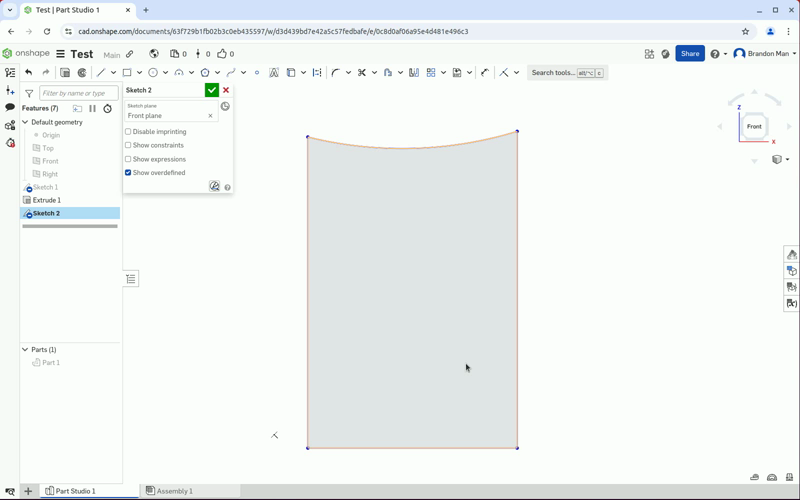
click(466, 363)
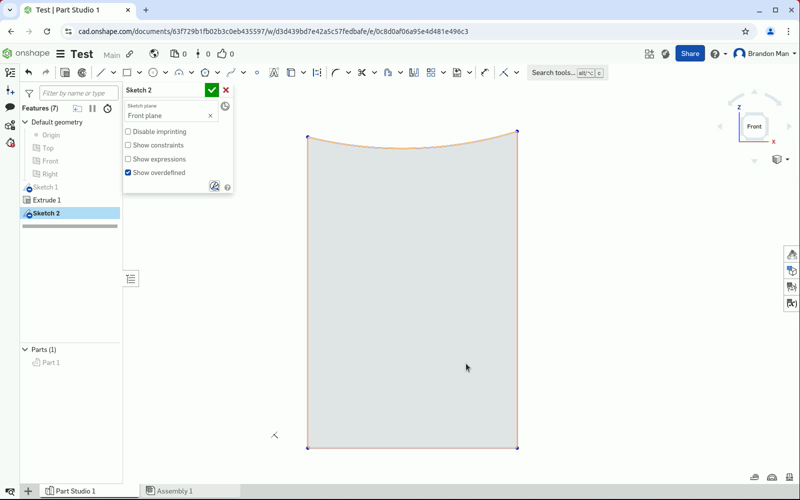
scroll(-6)
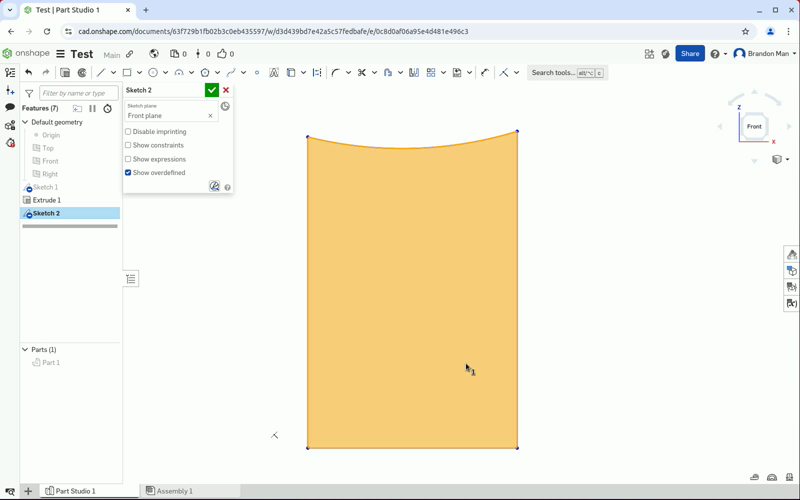
scroll(-6)
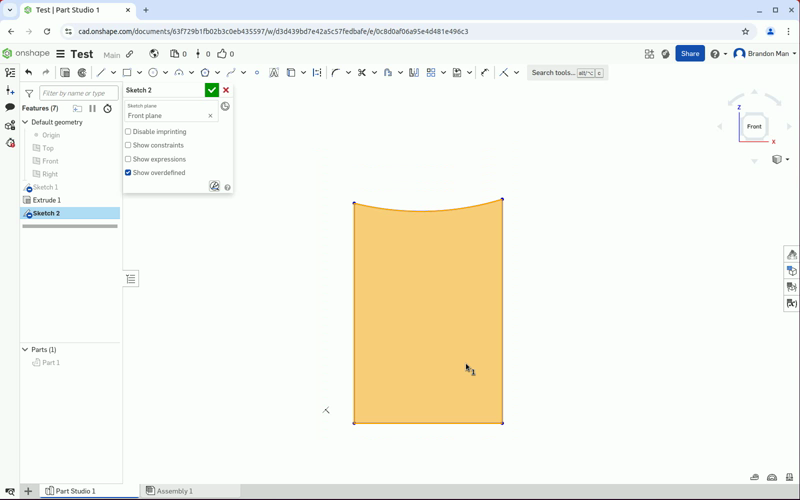
scroll(-6)
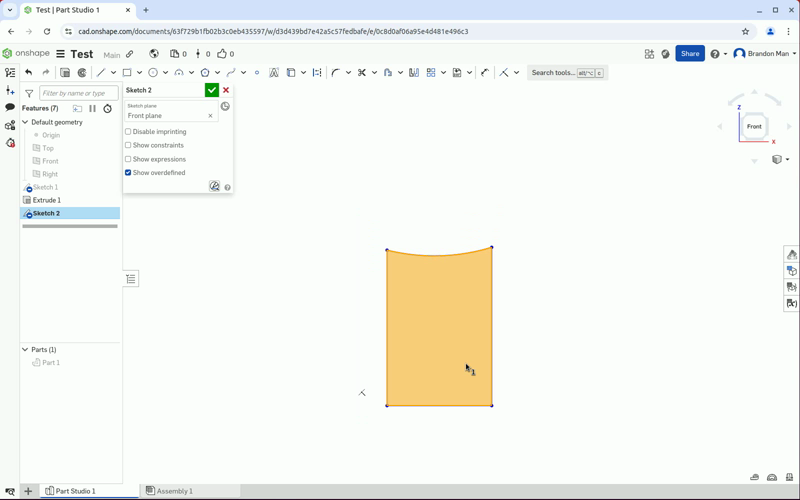
scroll(-6)
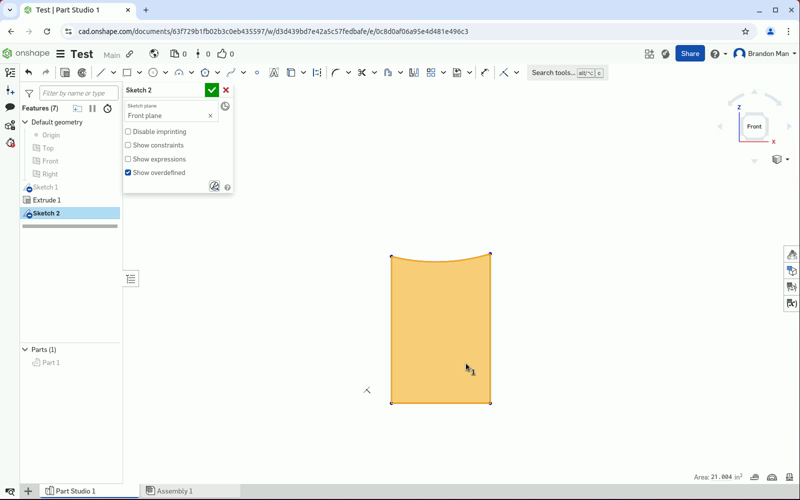
scroll(-6)
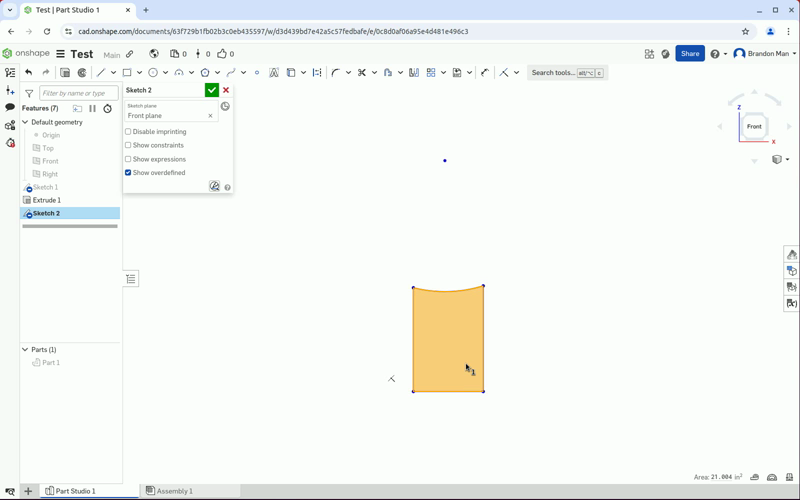
scroll(-6)
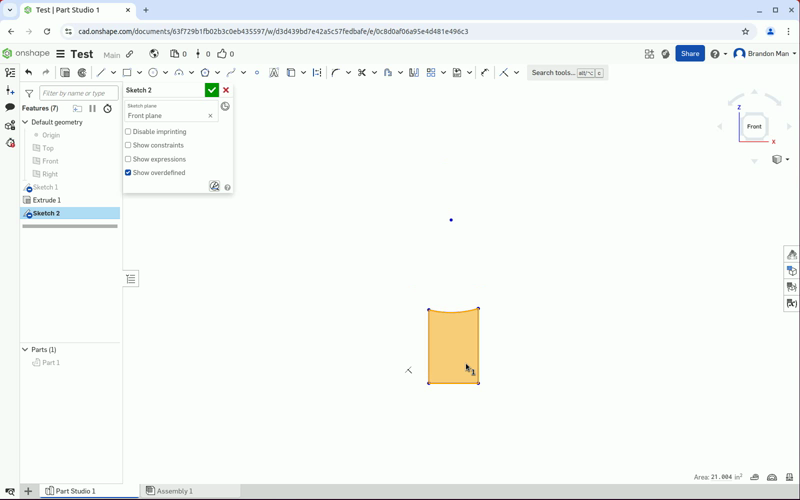
scroll(-6)
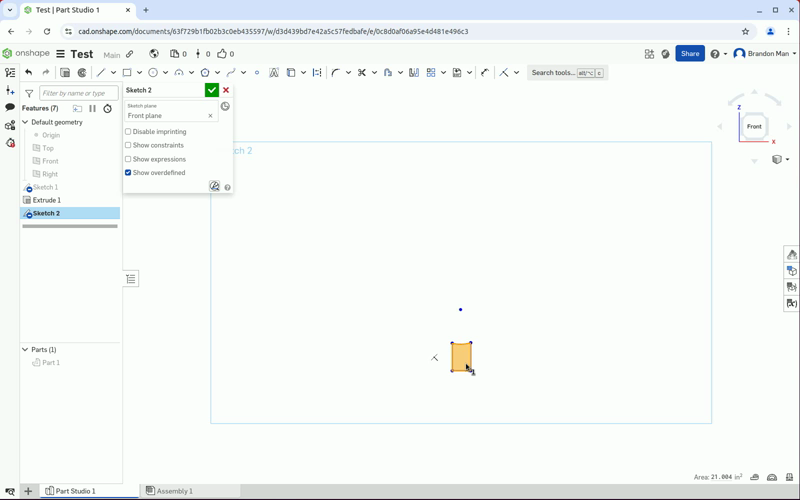
mouse_move(73, 352)
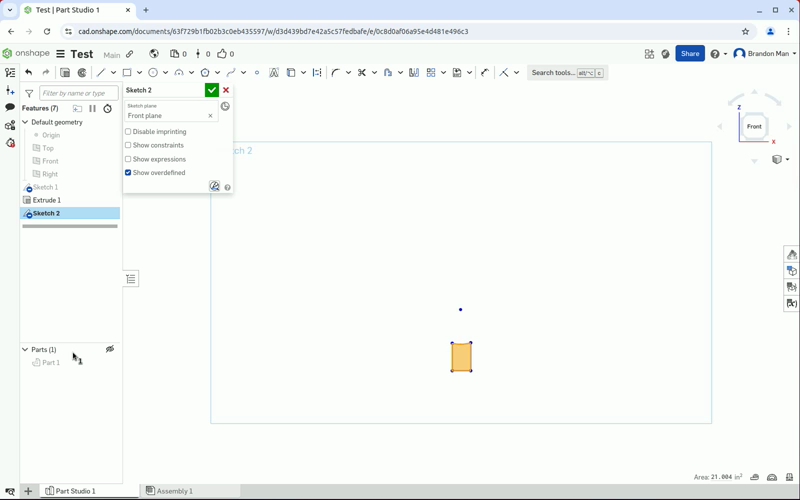
key(shift+y)
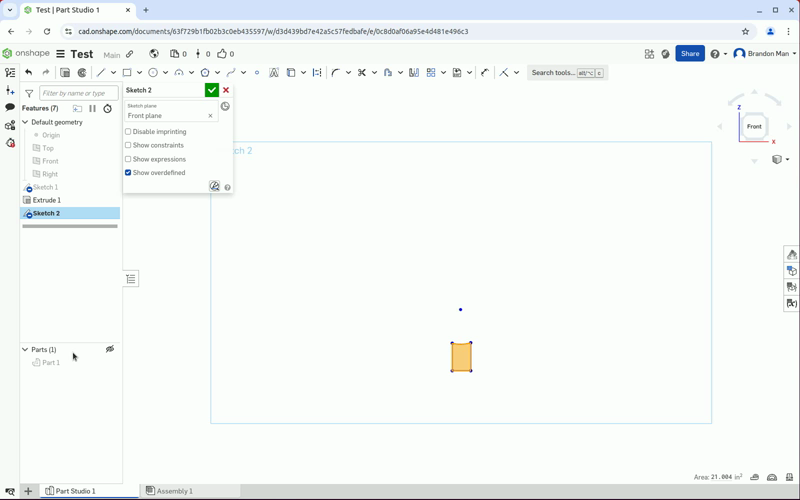
key(shift+e)
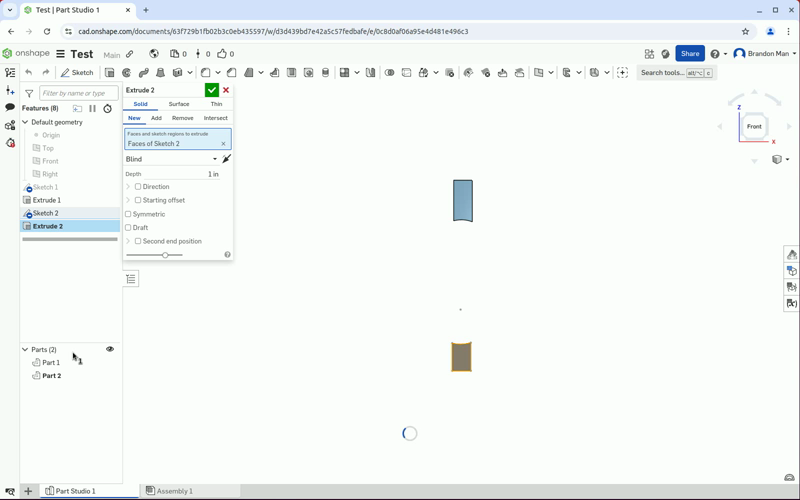
mouse_move(143, 106)
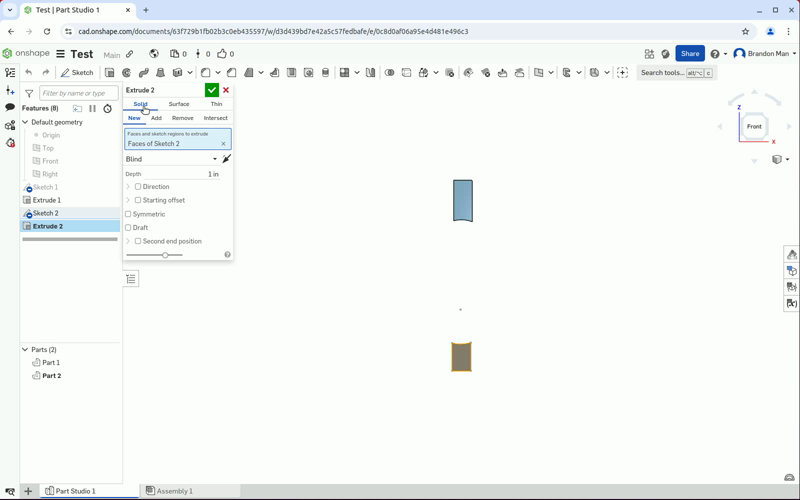
click(143, 106)
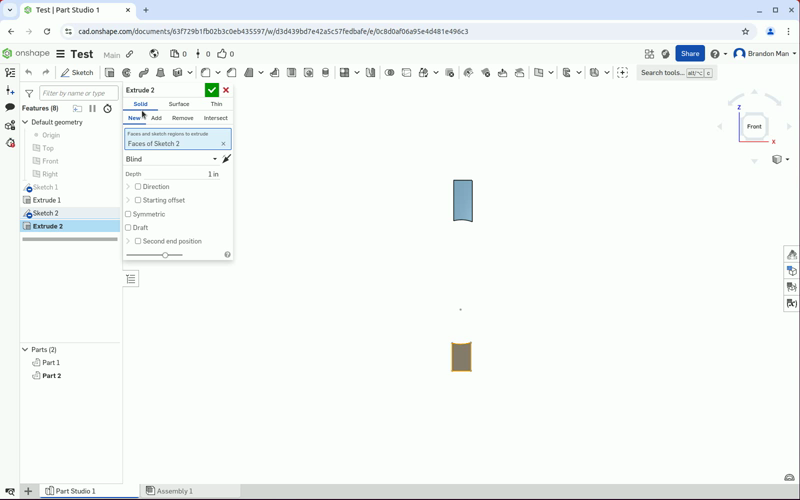
mouse_move(137, 120)
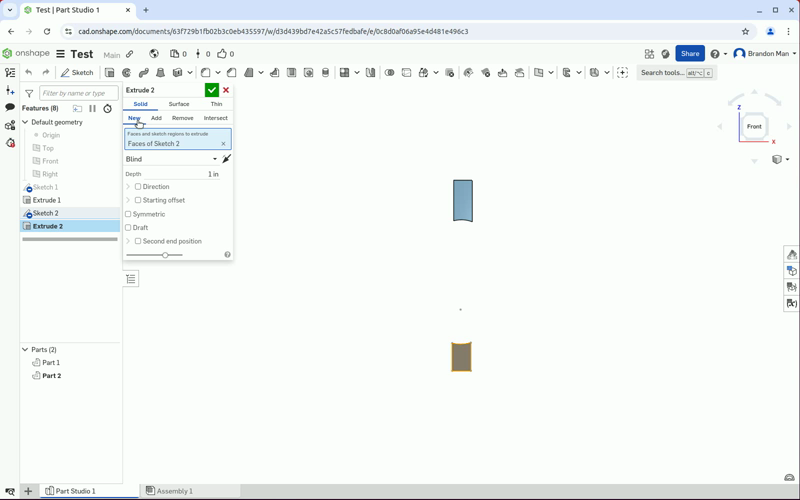
click(137, 120)
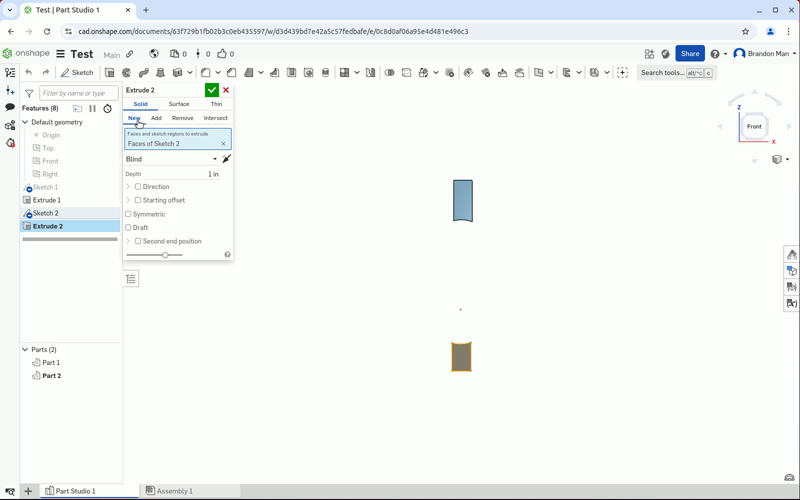
key(tab, 4)
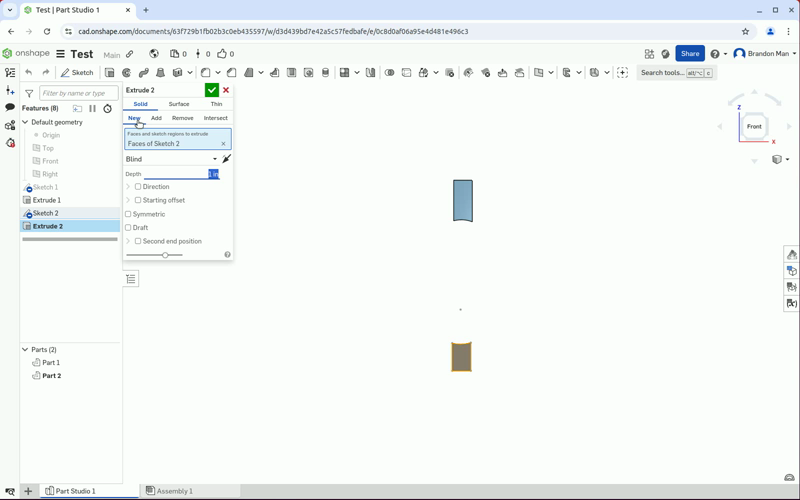
text(23.108)
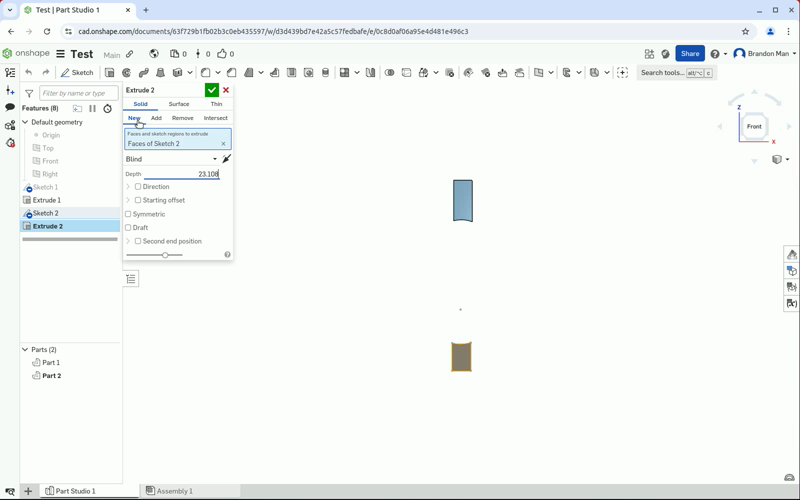
key(enter)
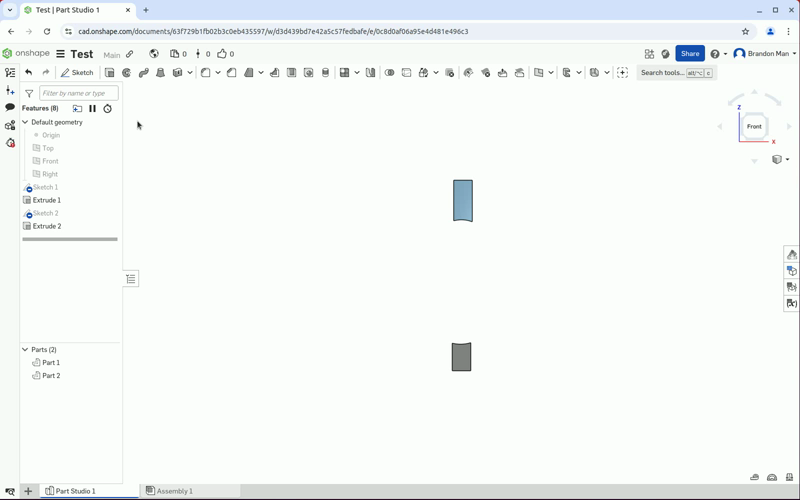
key(shift+h)
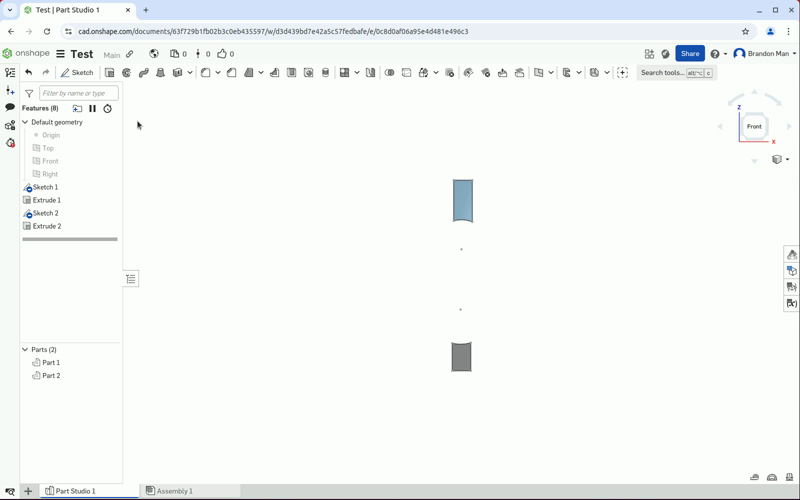
key(shift+h)
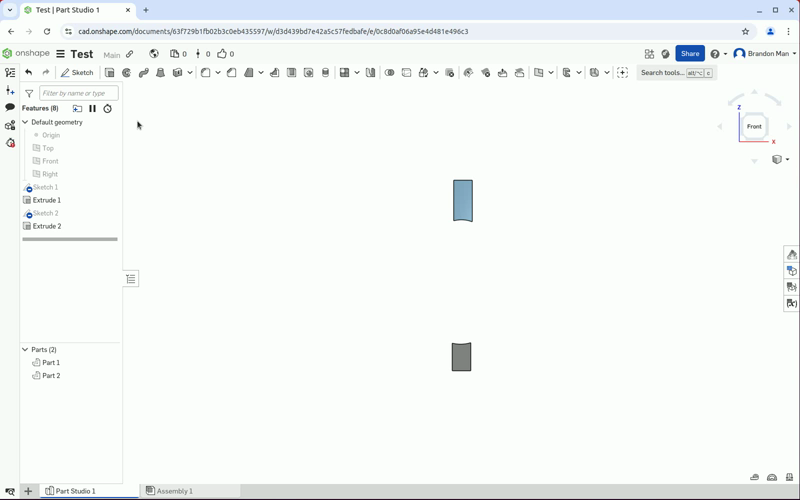
mouse_move(73, 189)
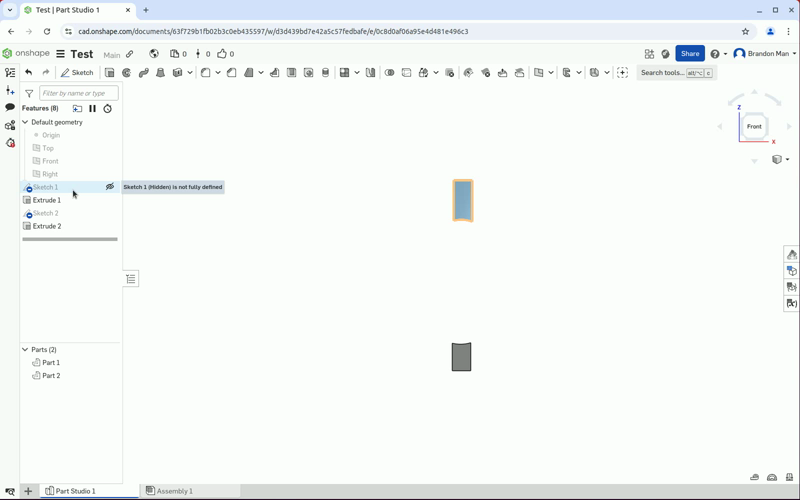
click(73, 189)
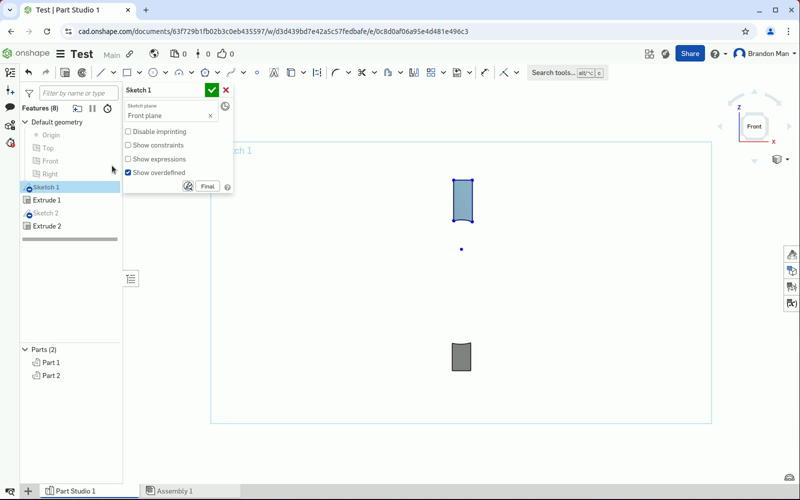
mouse_move(229, 92)
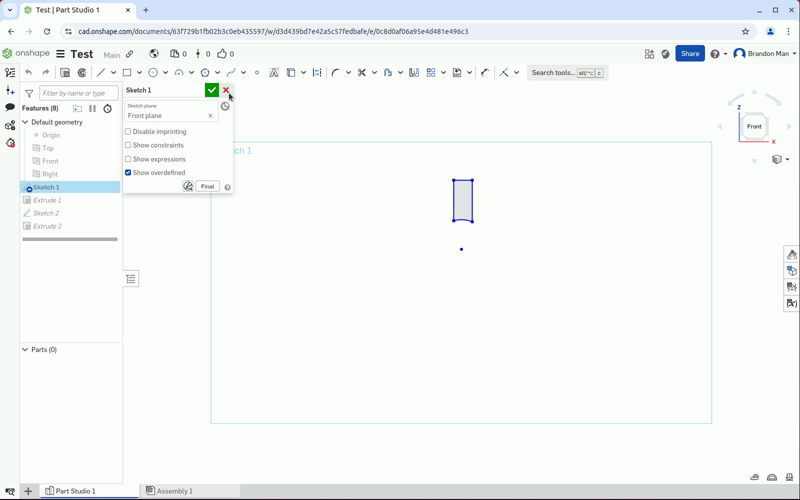
click(229, 92)
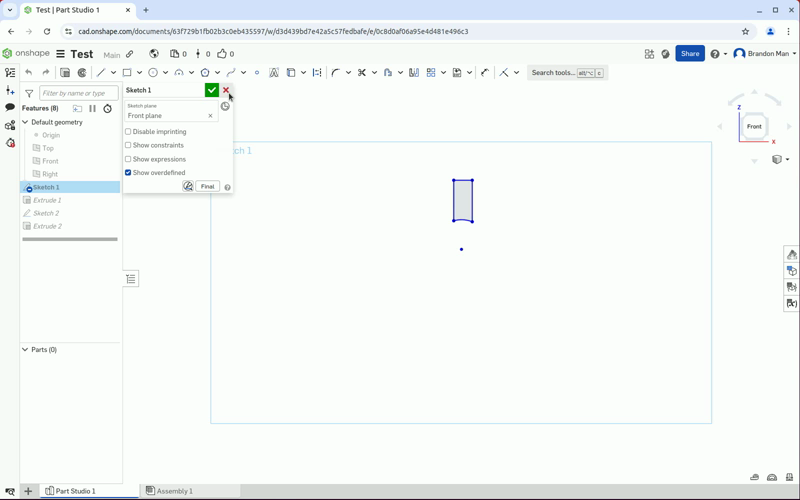
key(shift+s)
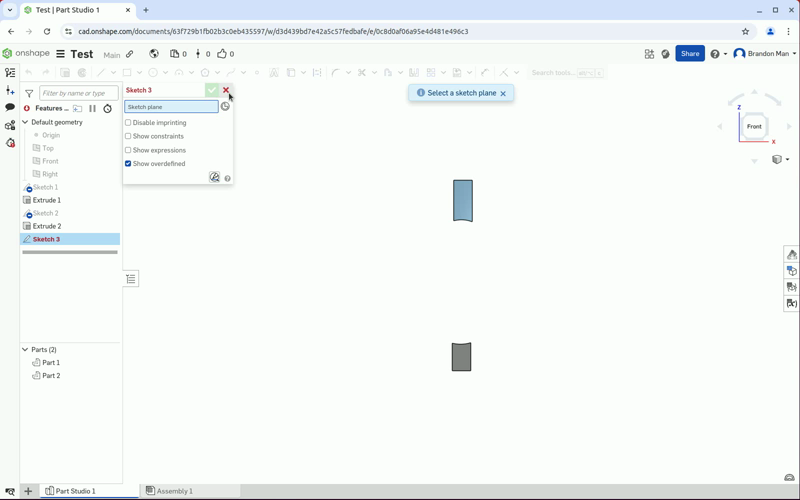
mouse_move(73, 163)
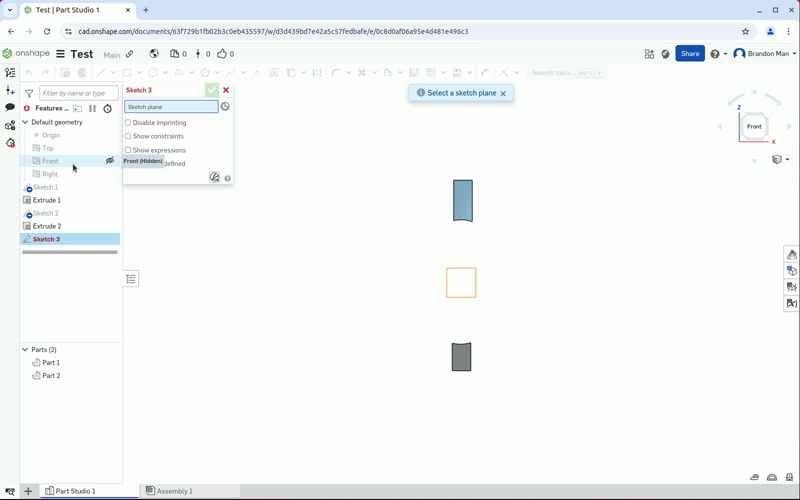
click(73, 163)
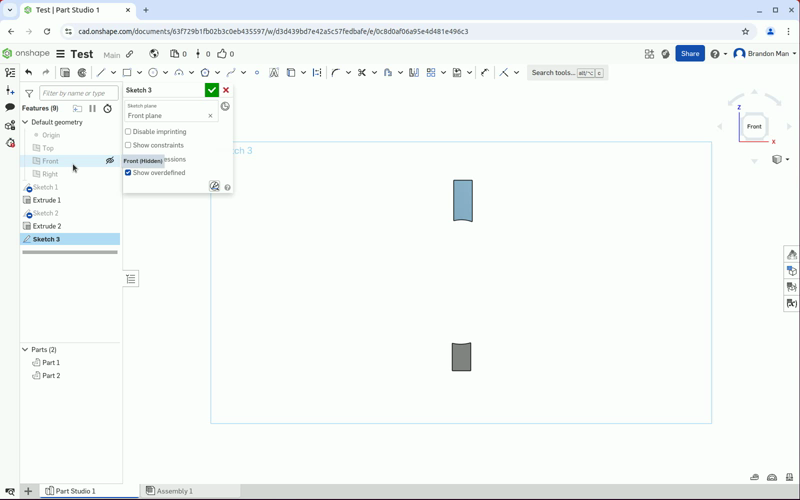
mouse_move(73, 352)
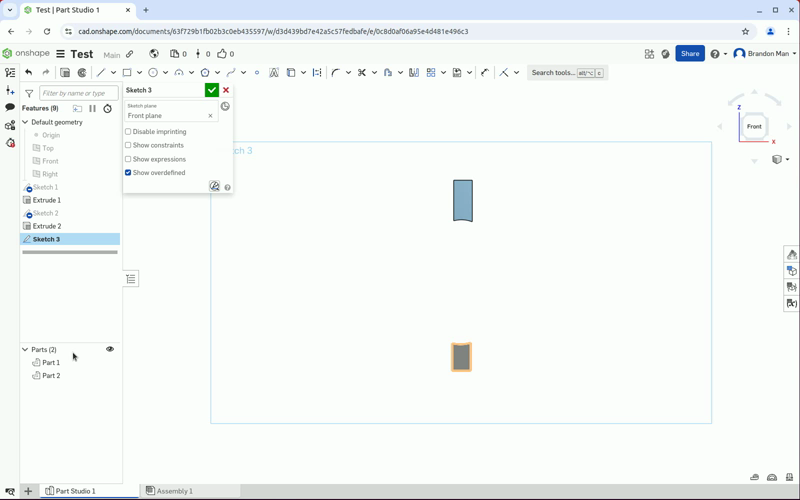
key(y)
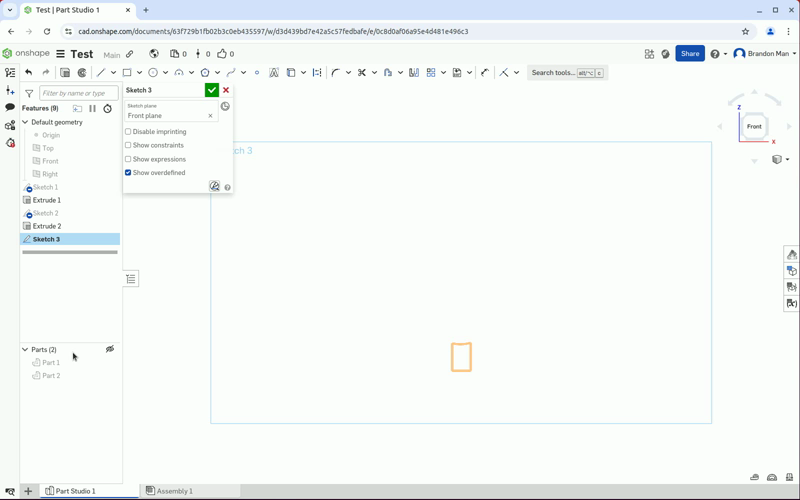
key(c)
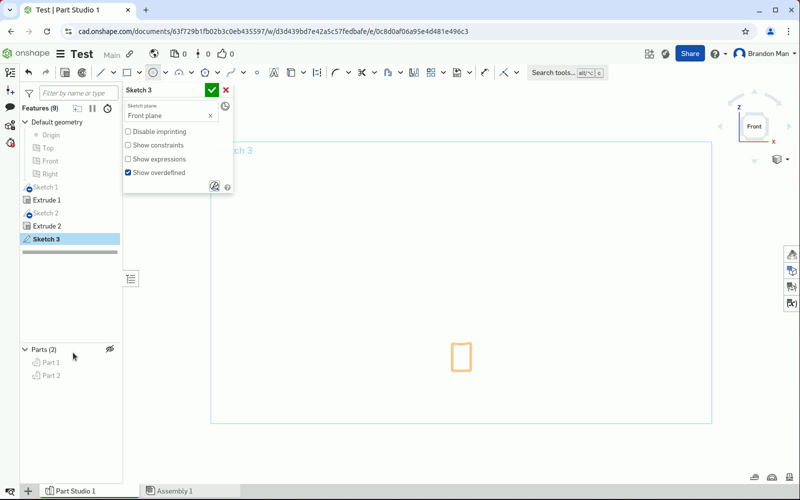
key_down(shift)
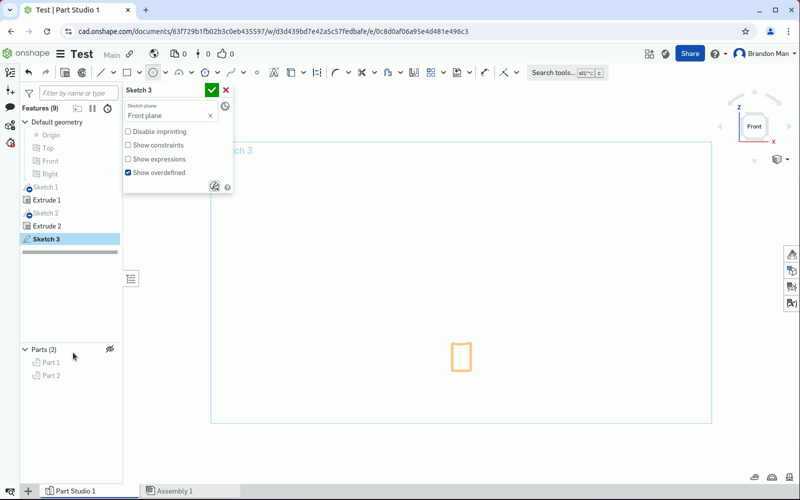
mouse_move(461, 282)
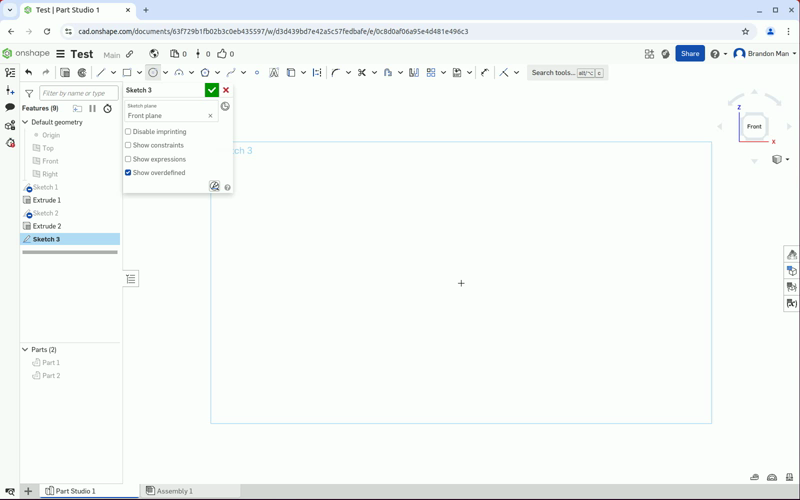
click(461, 282)
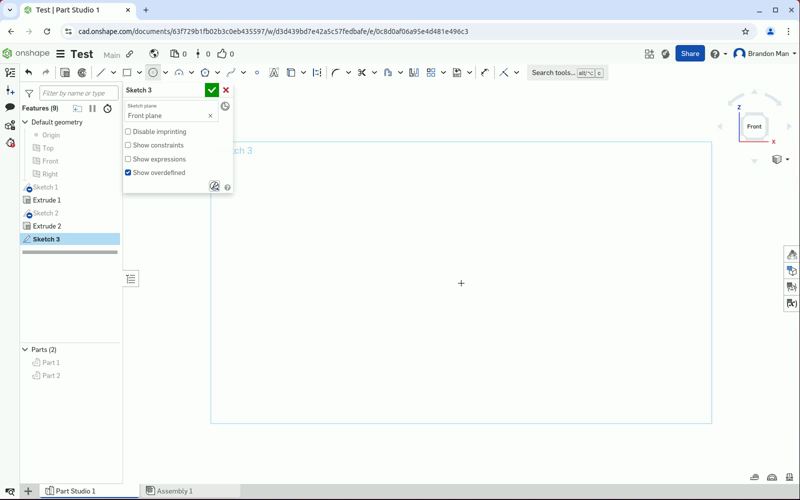
key_up(shift)
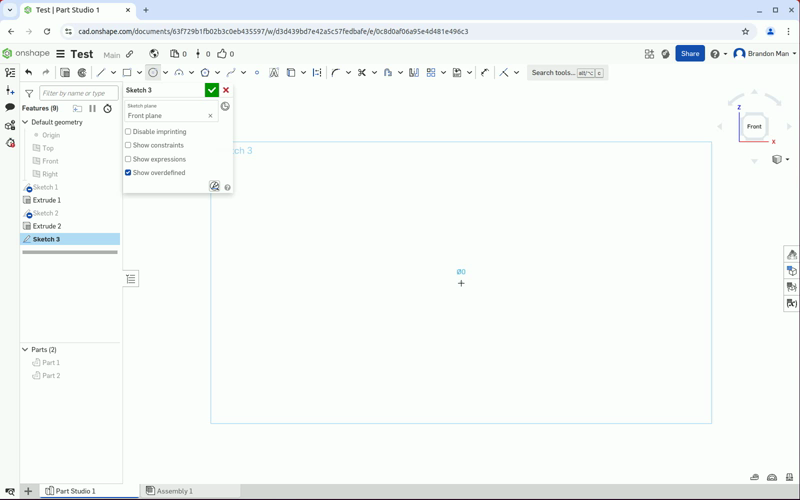
mouse_move(524, 282)
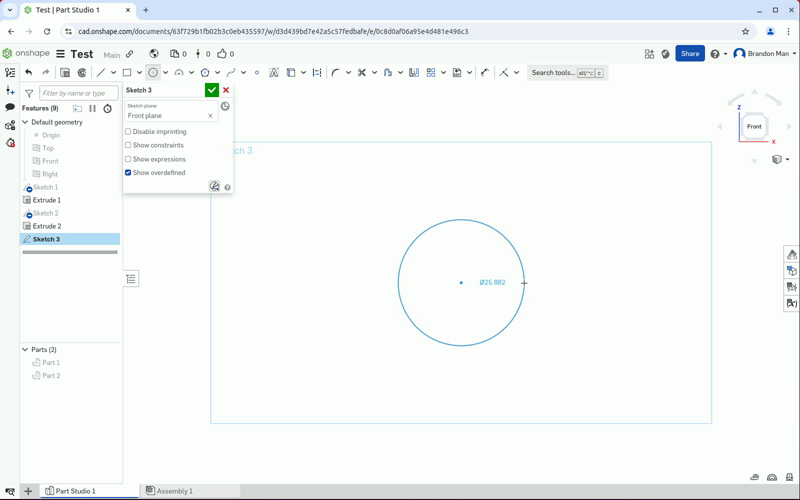
click(524, 282)
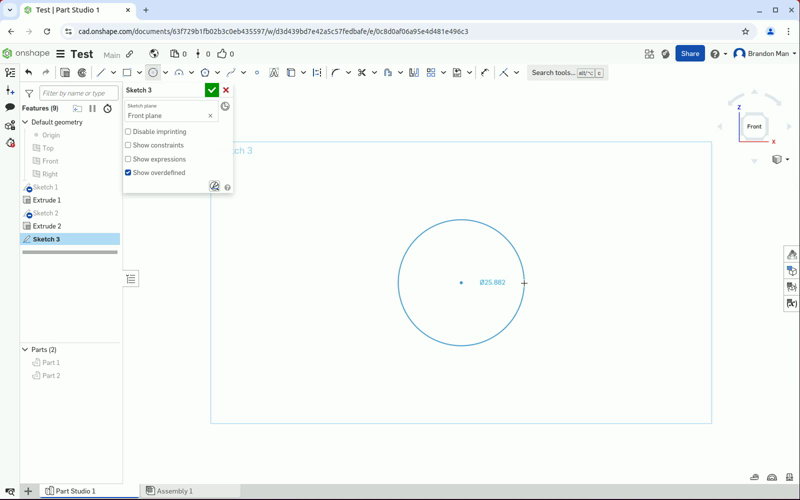
key(esc)
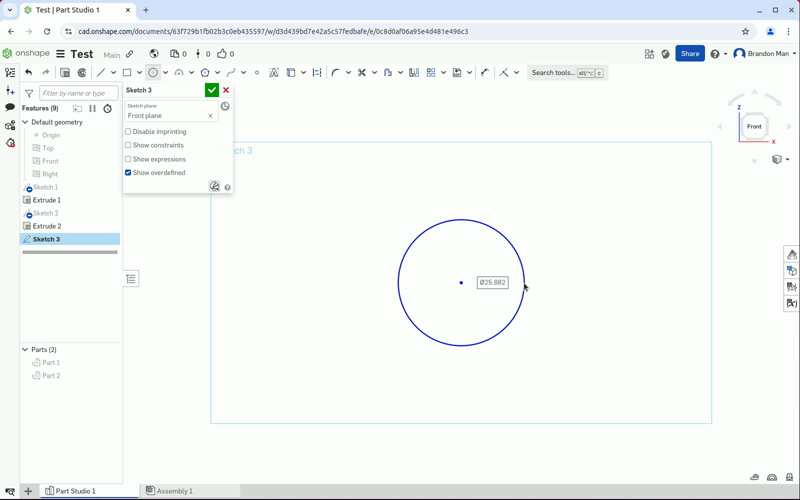
mouse_move(432, 250)
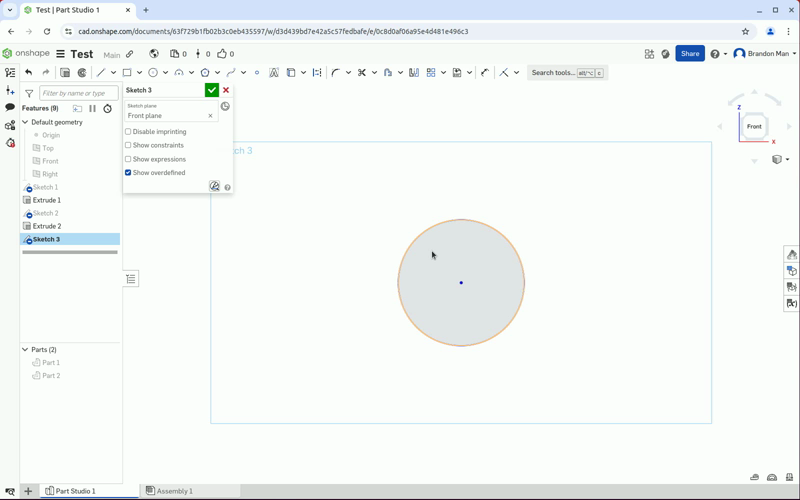
click(432, 250)
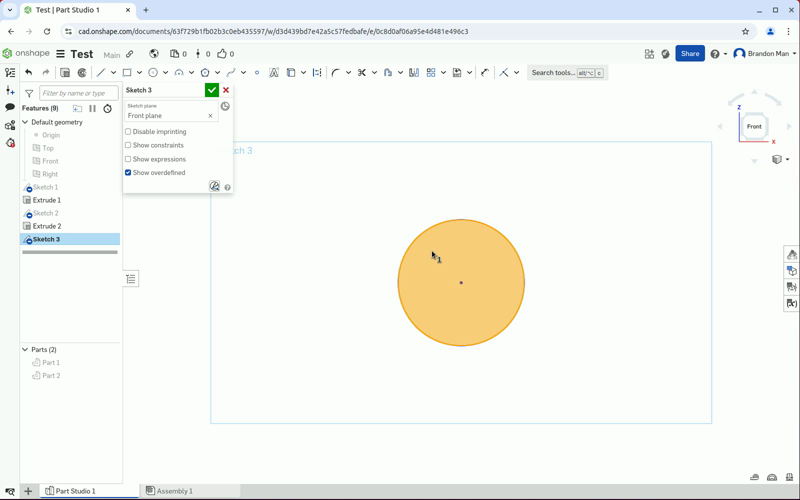
mouse_move(73, 352)
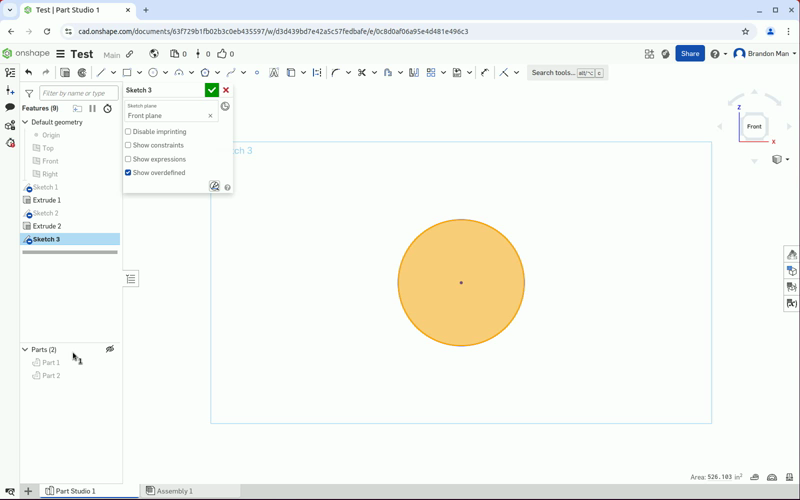
key(shift+y)
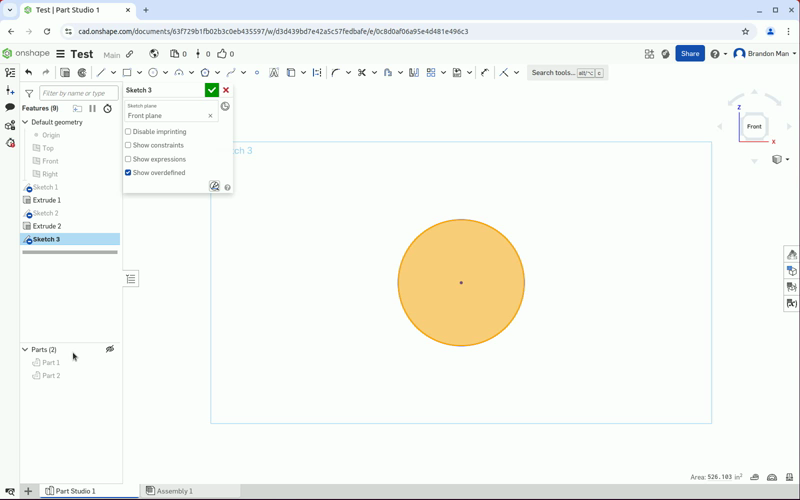
key(shift+e)
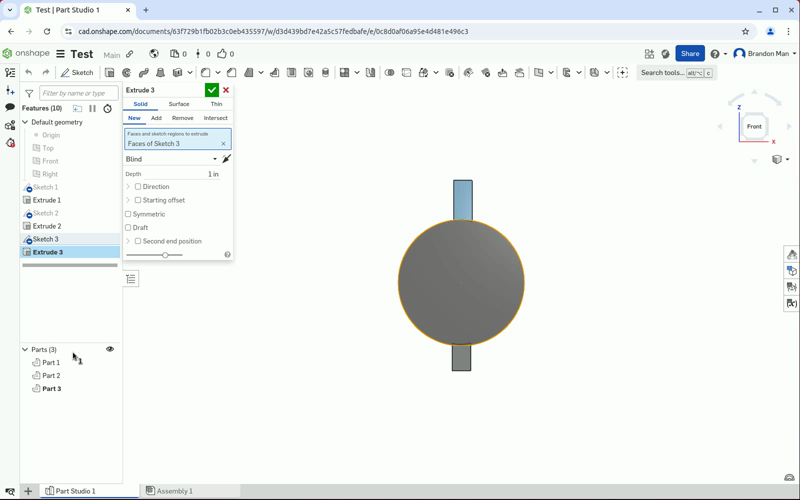
mouse_move(143, 106)
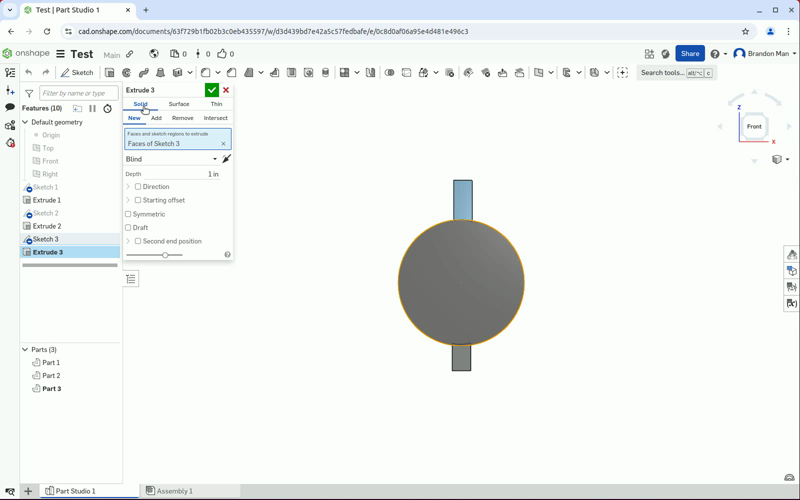
click(143, 106)
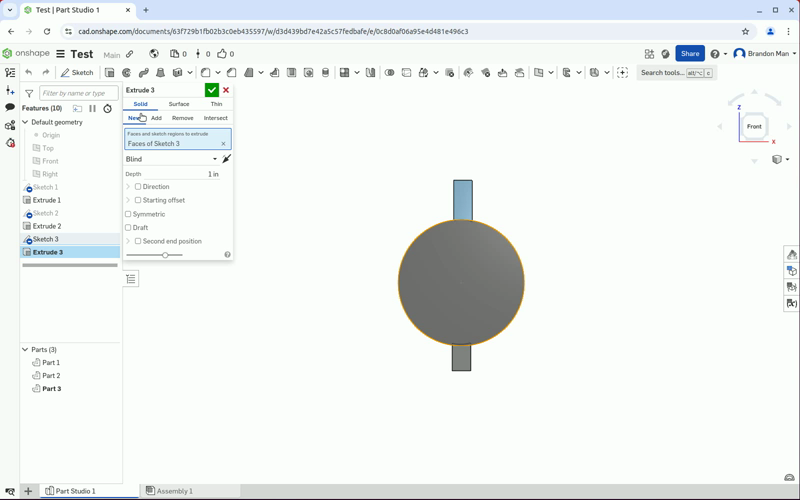
mouse_move(137, 120)
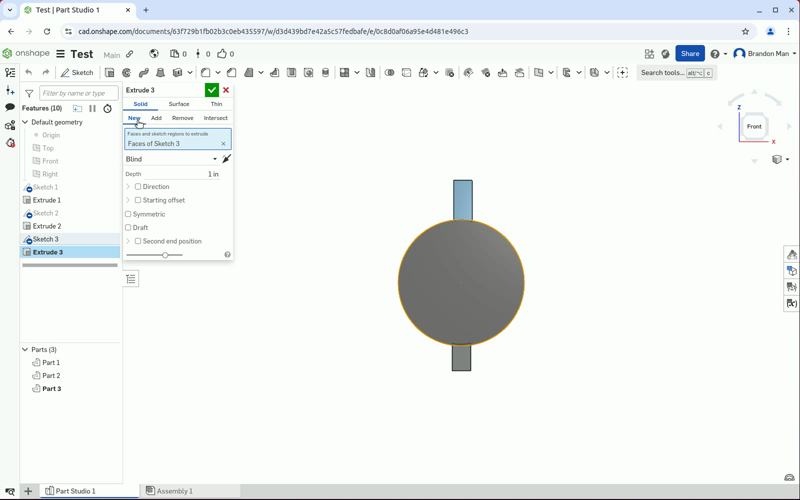
click(137, 120)
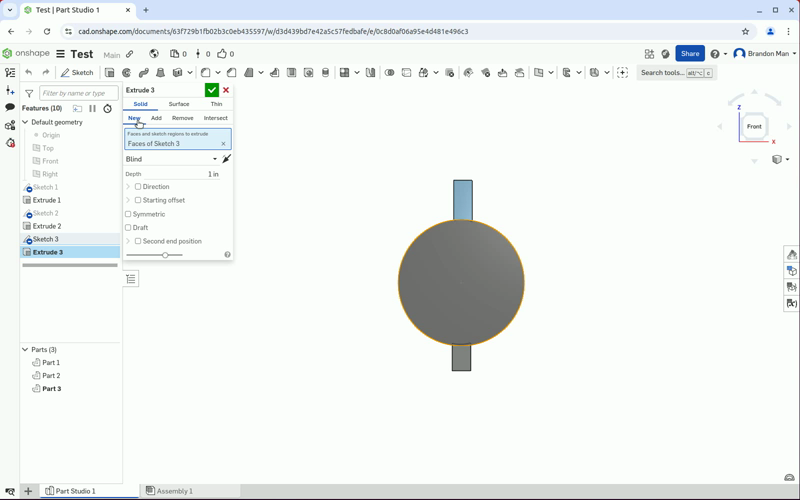
key(tab, 4)
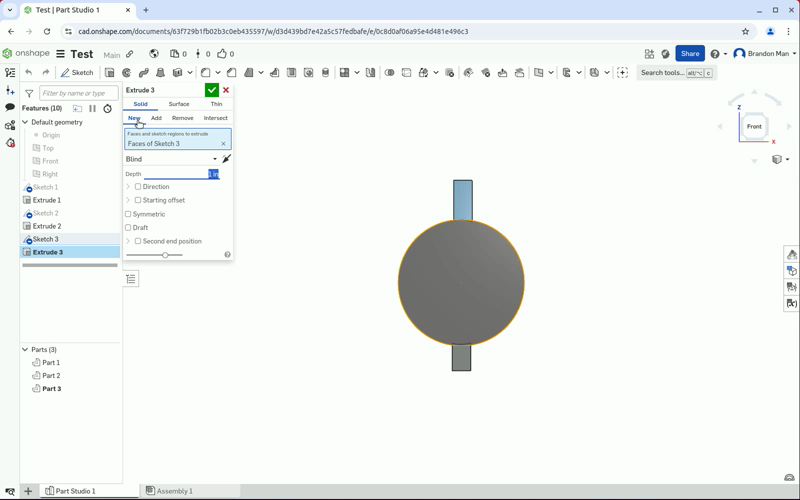
text(23.108)
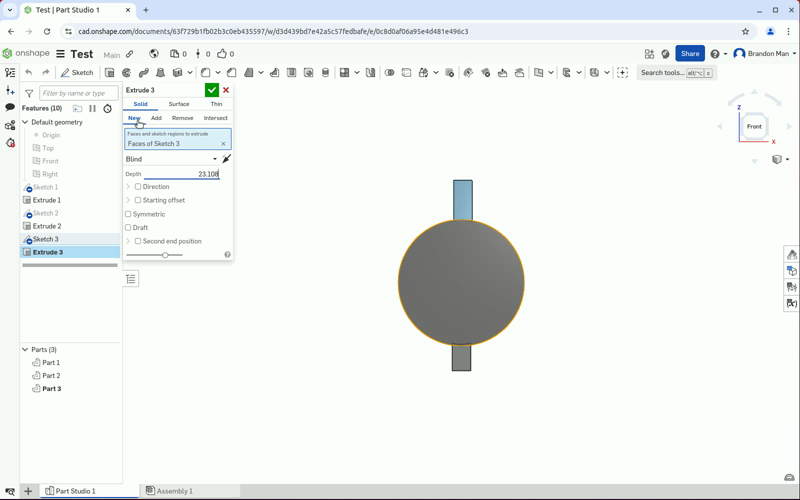
key(enter)
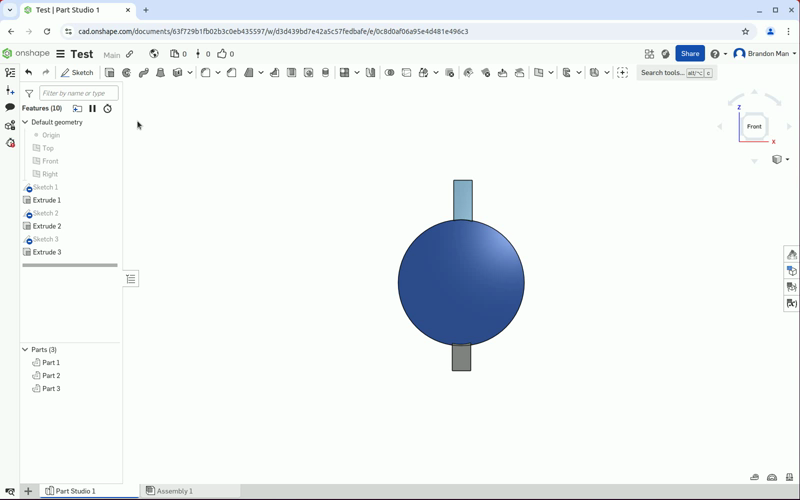
key(shift+h)
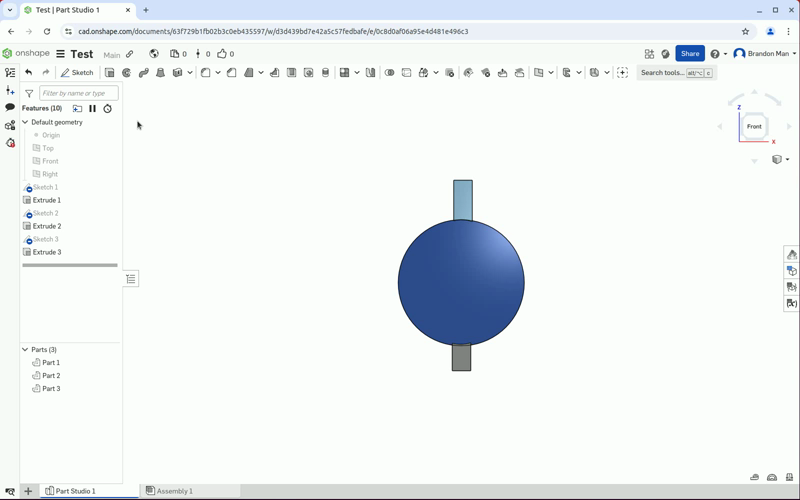
key(shift+h)
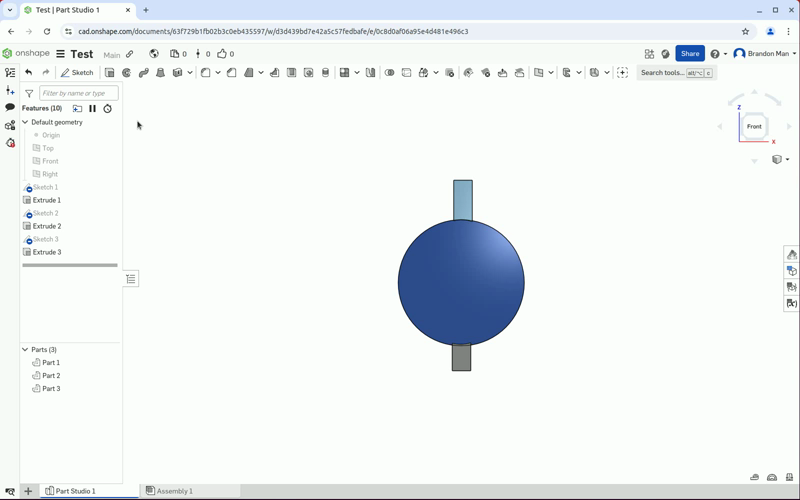
mouse_move(73, 189)
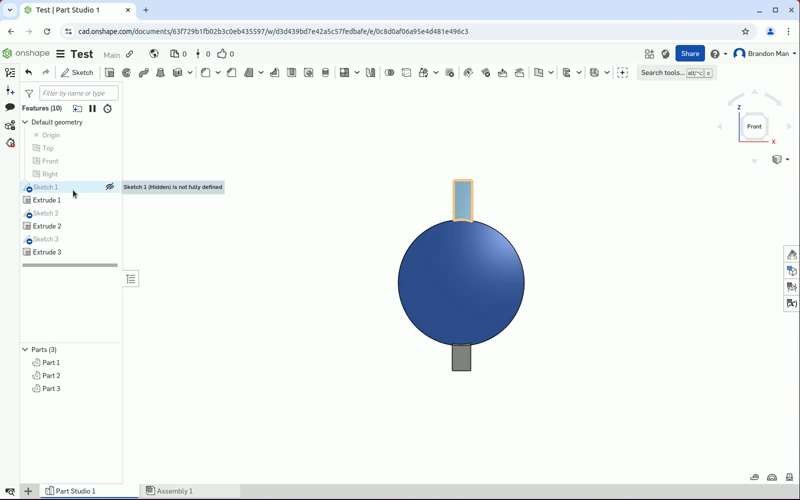
click(73, 189)
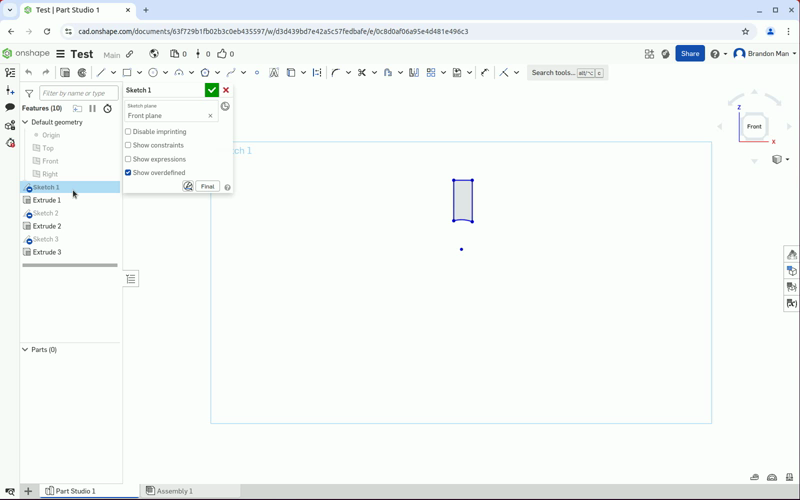
mouse_move(229, 92)
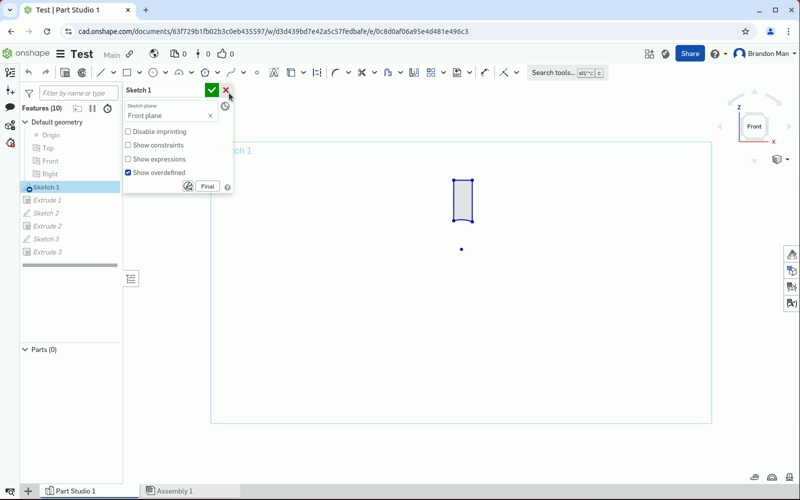
click(229, 92)
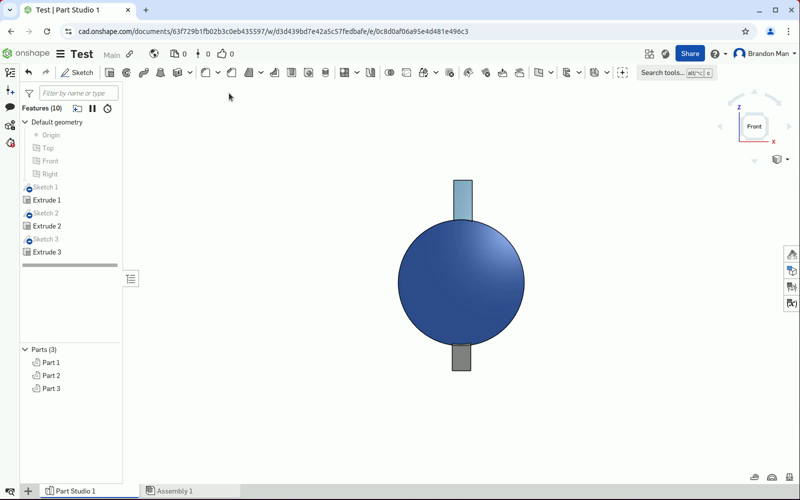
mouse_move(541, 75)
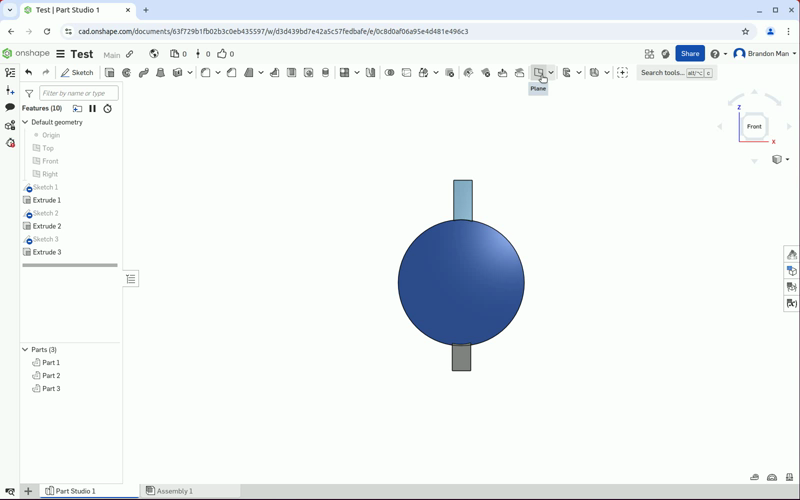
click(541, 75)
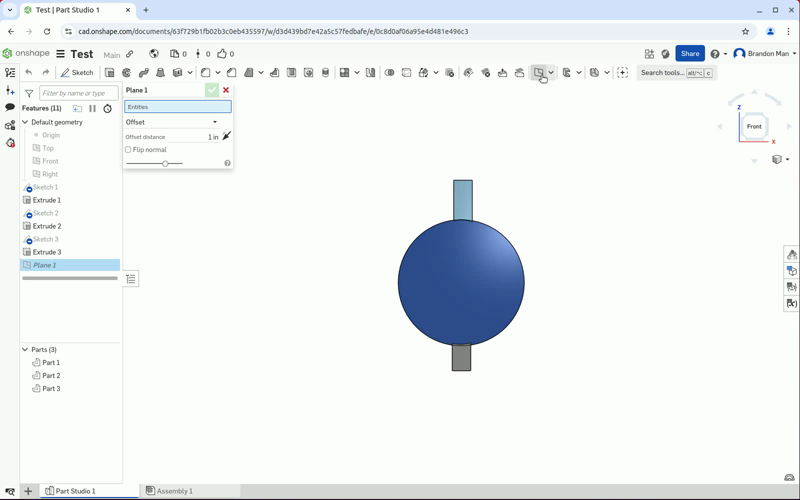
mouse_move(73, 163)
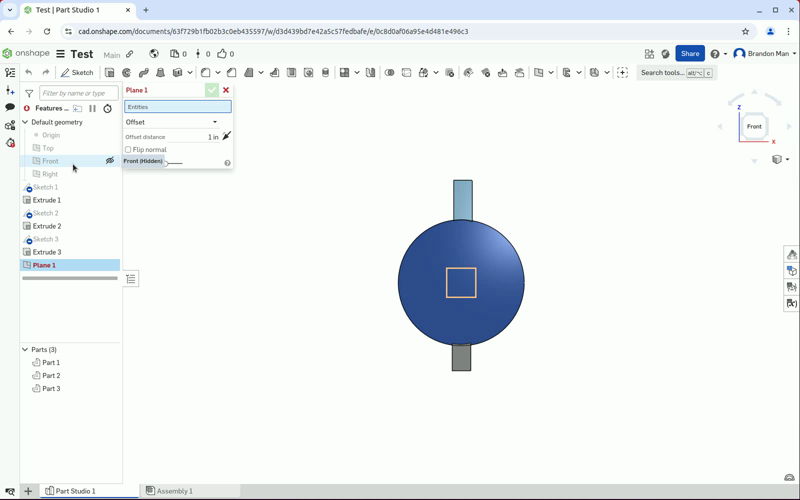
click(73, 163)
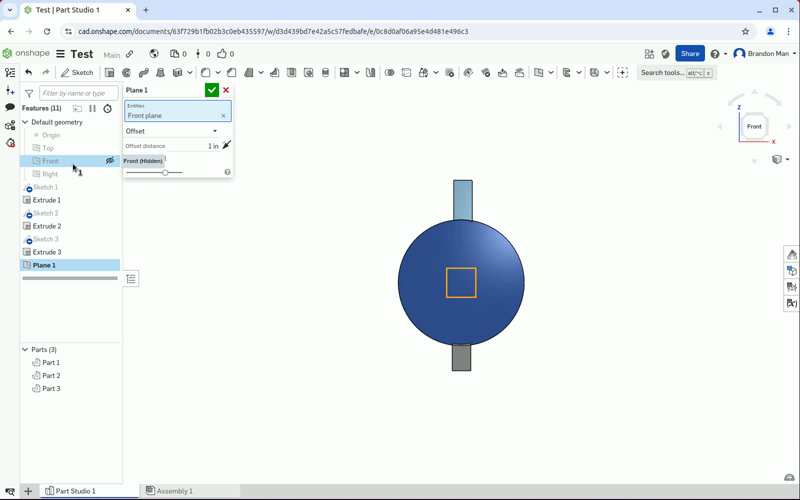
key(tab, 2)
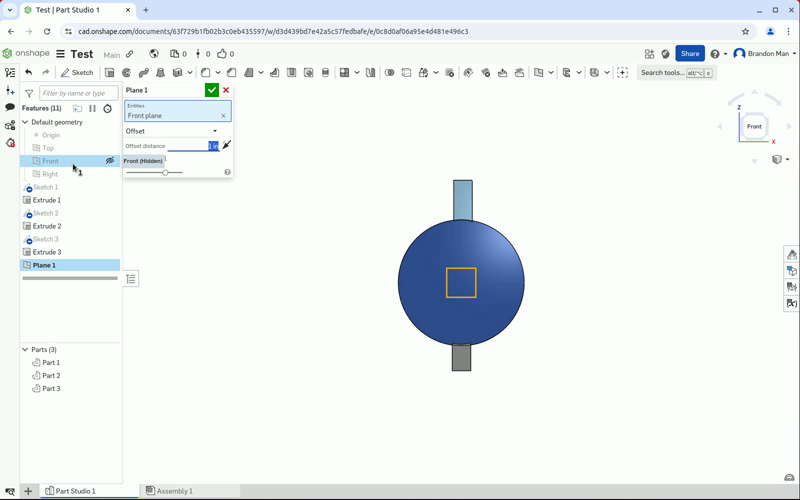
text(23.108)
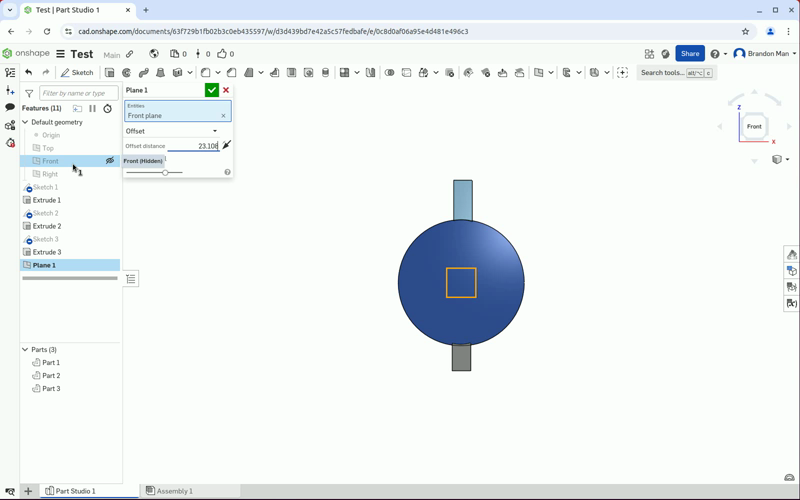
key(enter, 2)
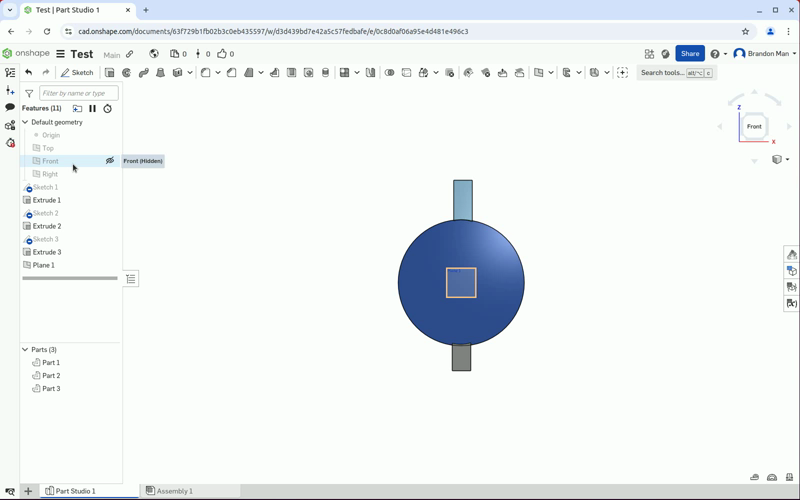
key(shift+s)
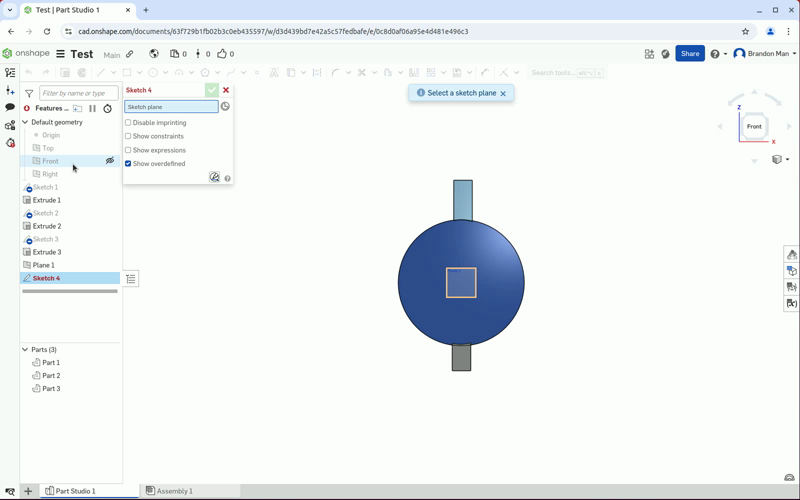
mouse_move(73, 267)
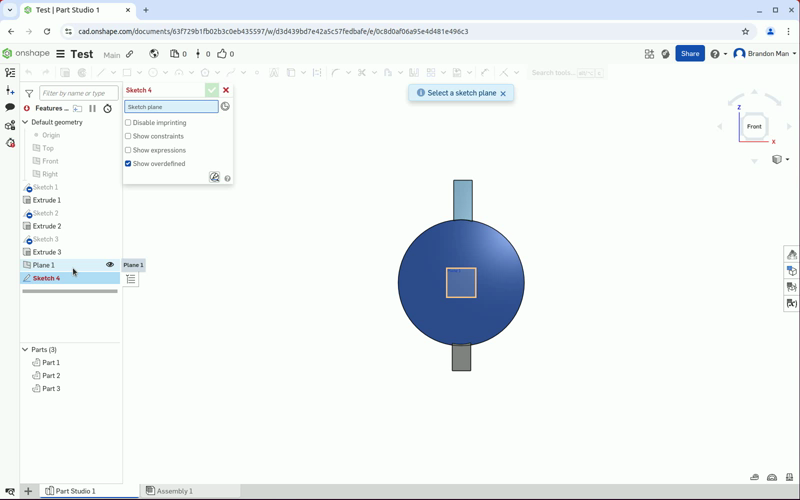
click(73, 267)
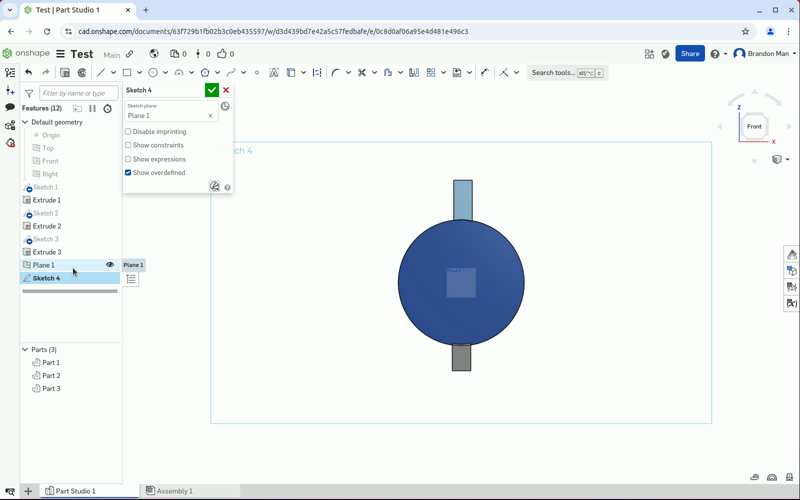
mouse_move(73, 352)
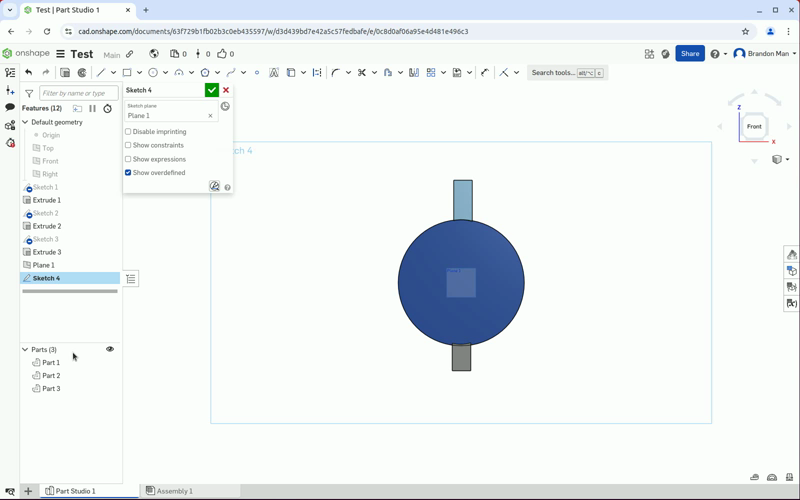
key(y)
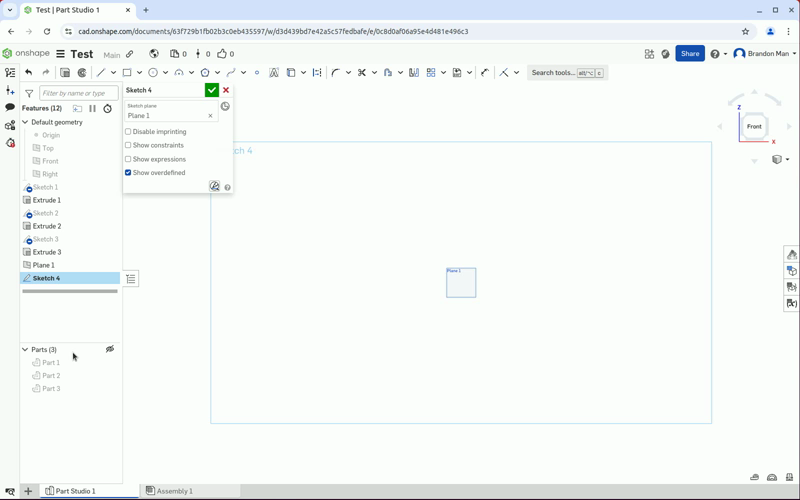
key(c)
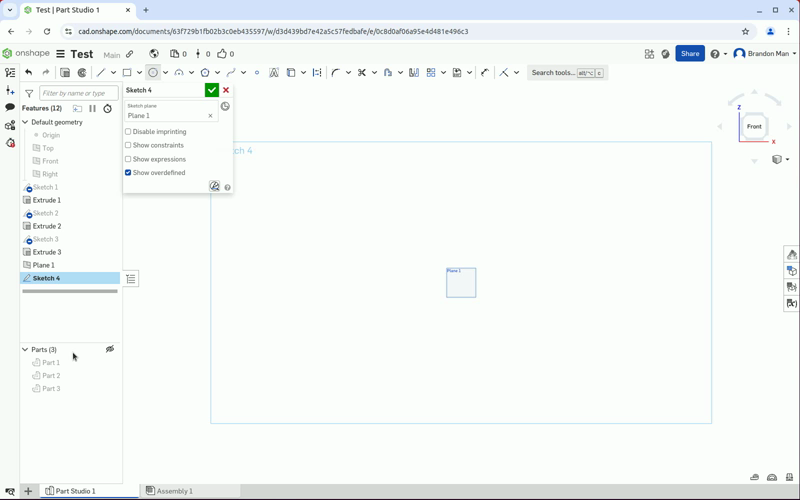
key_down(shift)
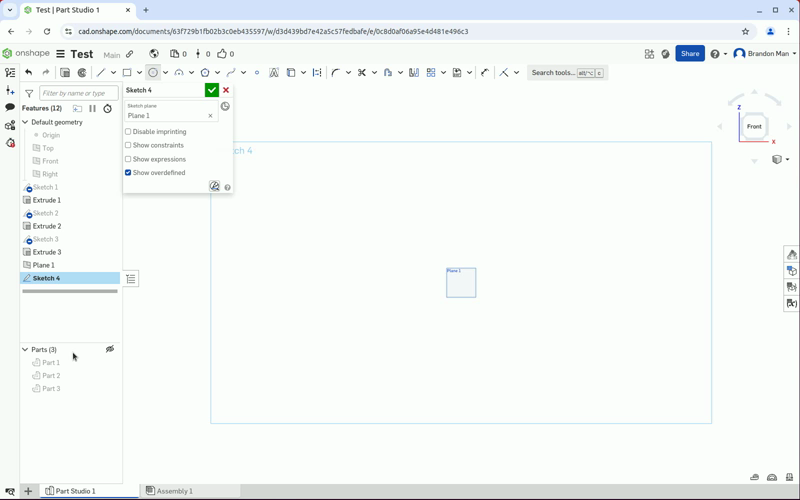
mouse_move(461, 282)
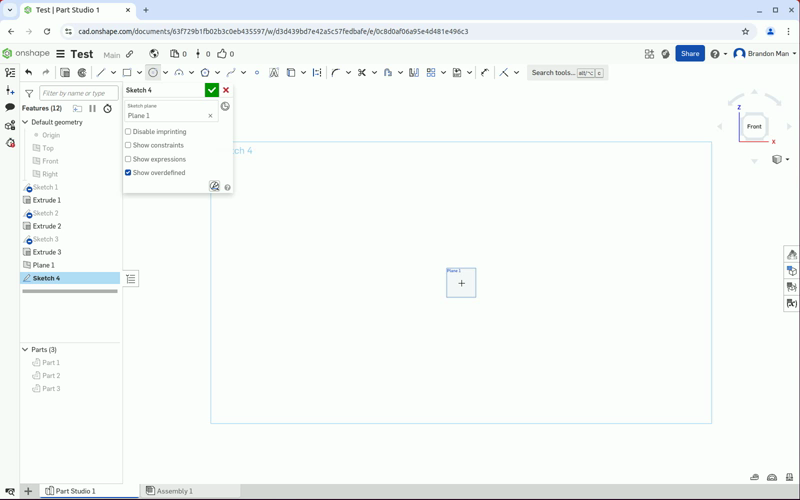
click(461, 282)
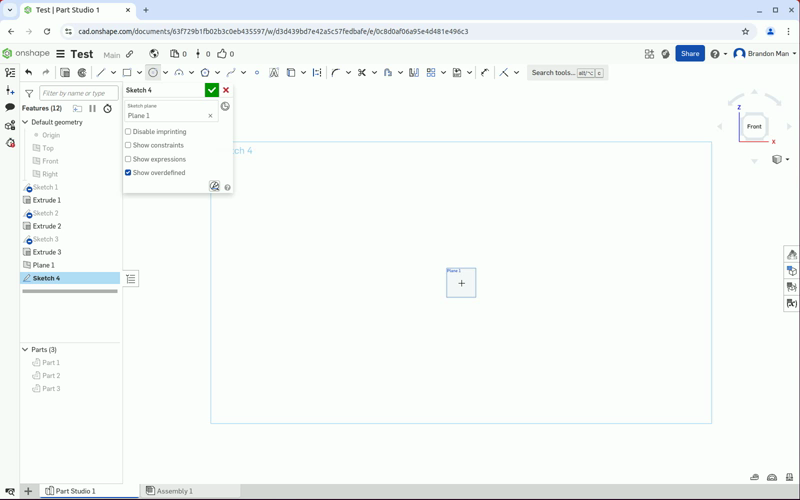
key_up(shift)
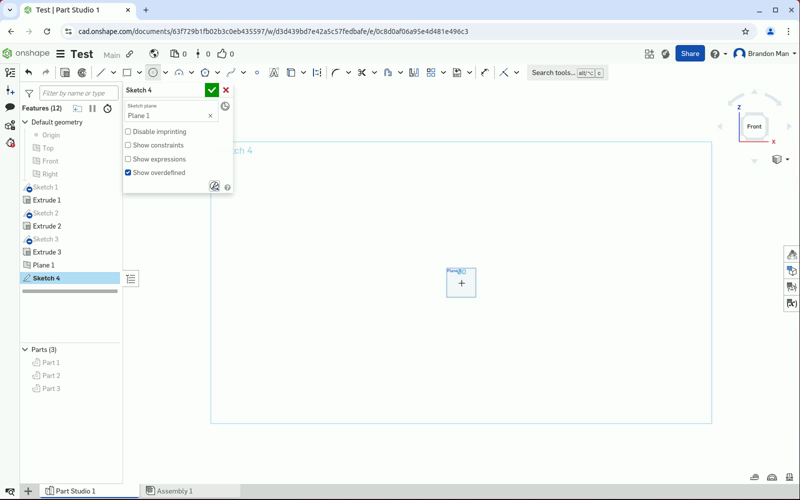
mouse_move(511, 282)
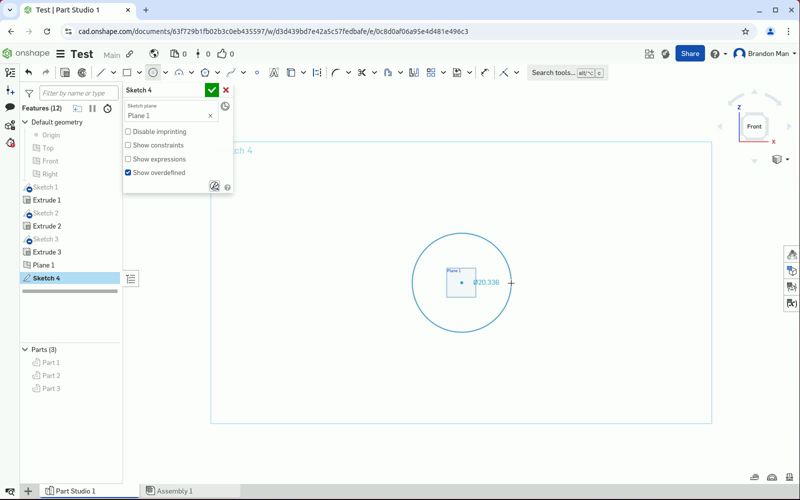
click(511, 282)
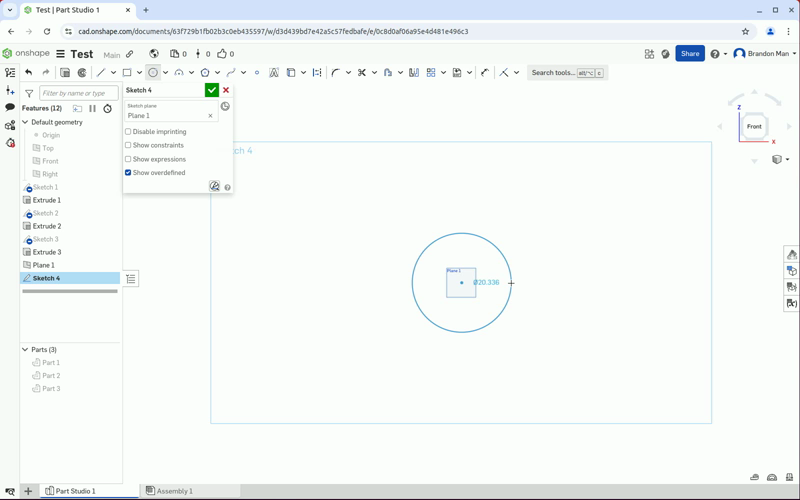
key(esc)
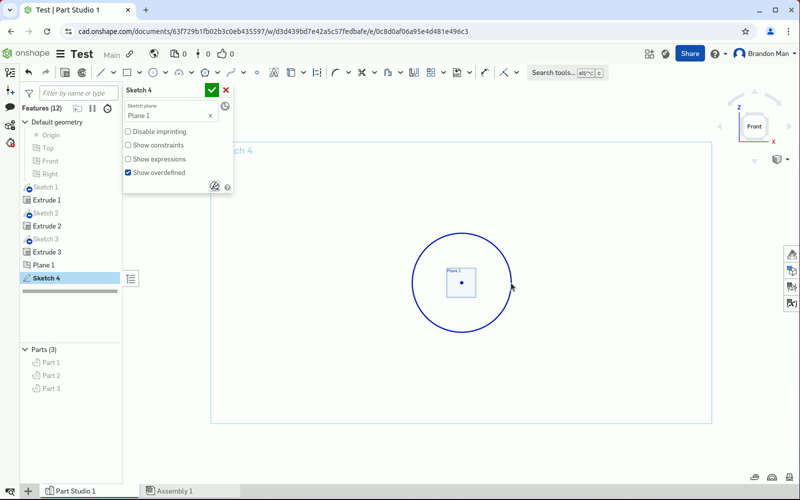
mouse_move(495, 290)
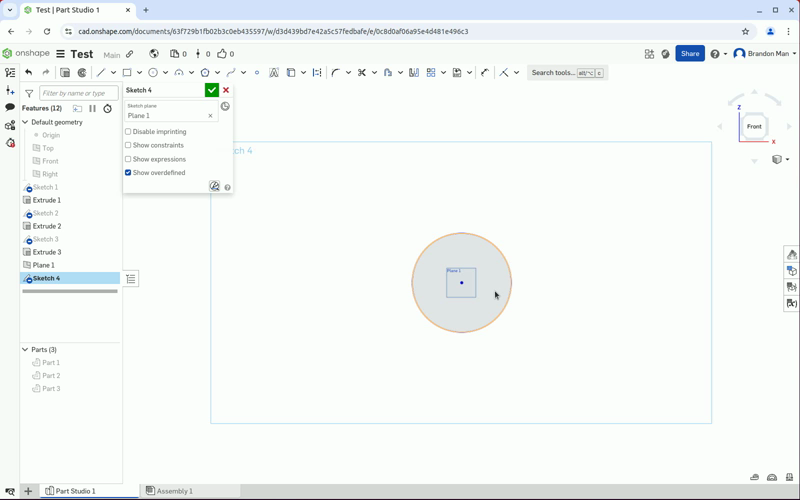
click(495, 290)
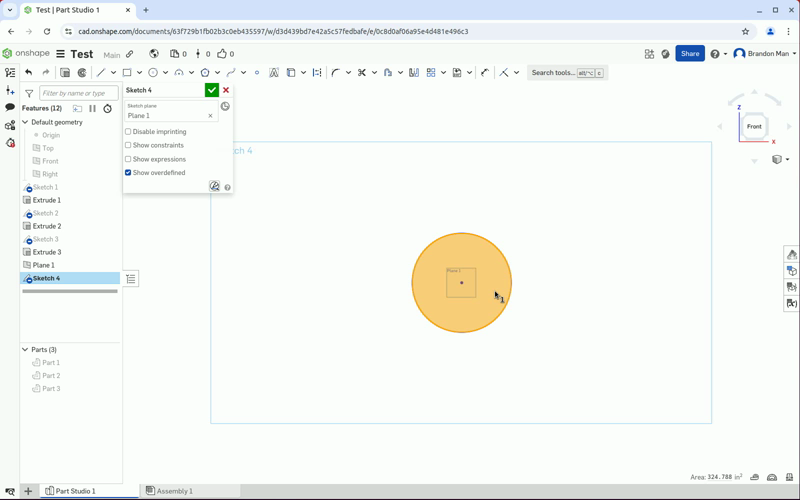
mouse_move(73, 352)
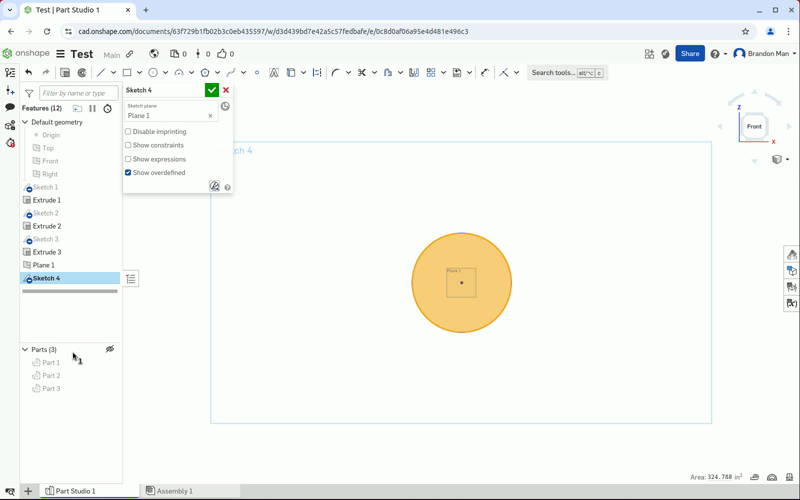
key(shift+y)
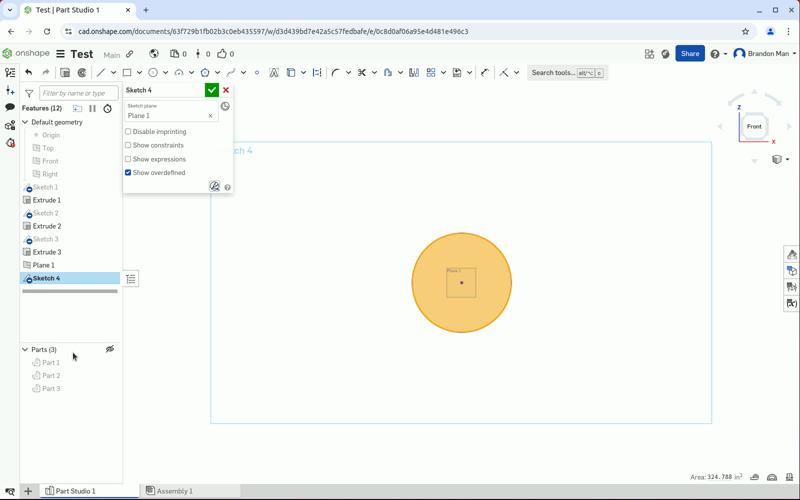
key(shift+e)
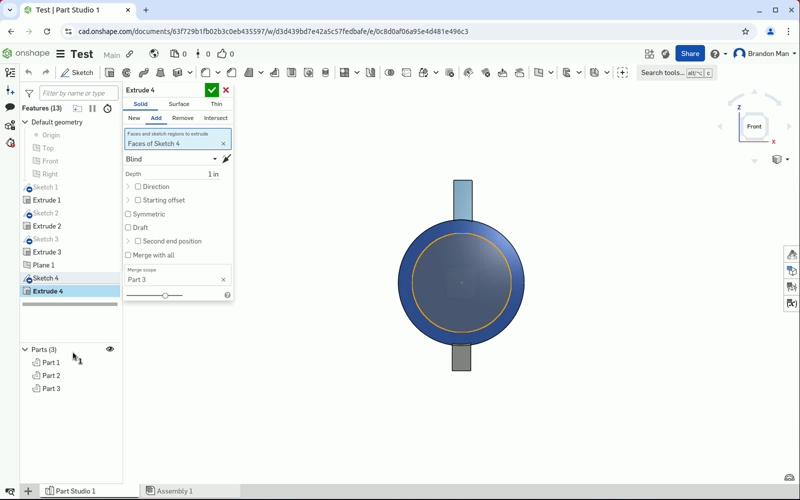
mouse_move(143, 106)
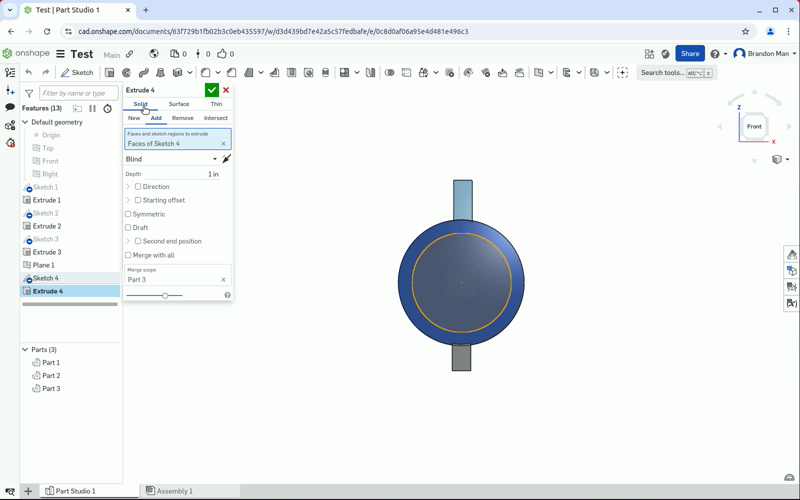
click(143, 106)
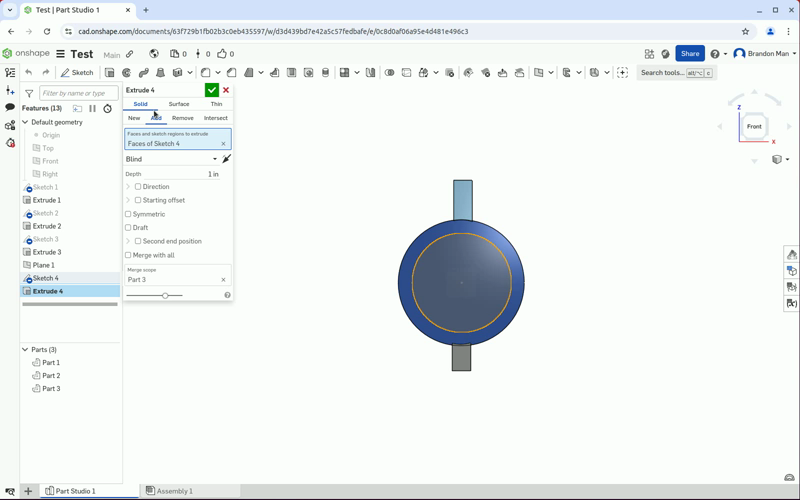
mouse_move(186, 120)
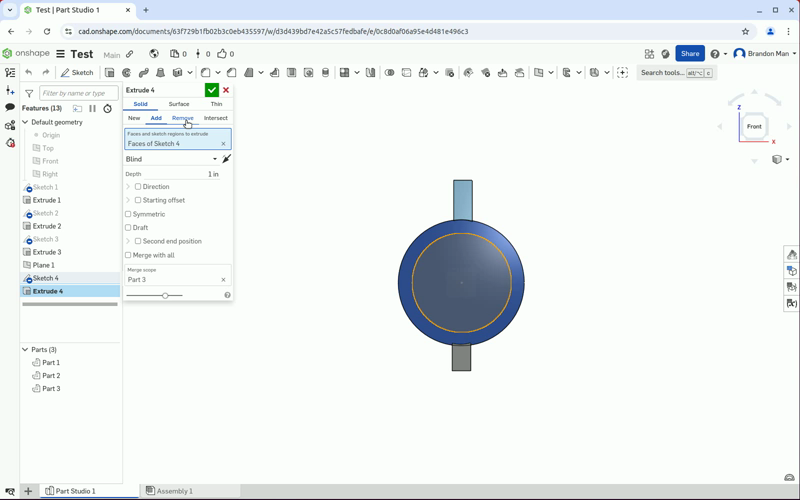
click(186, 120)
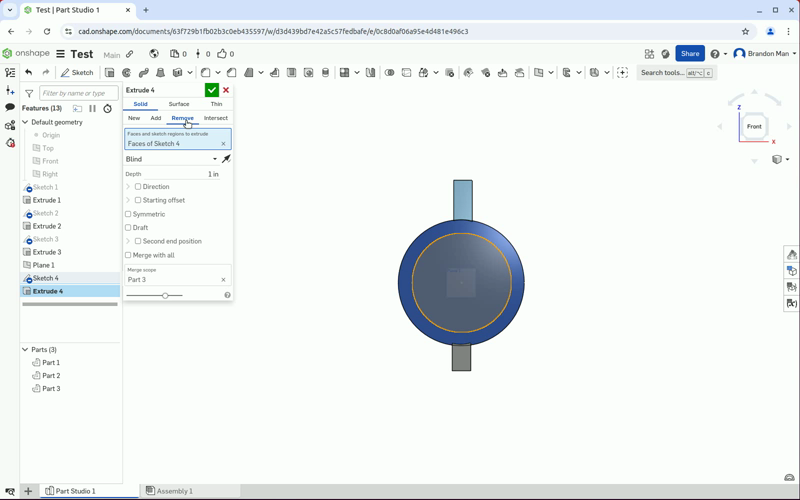
key(tab, 4)
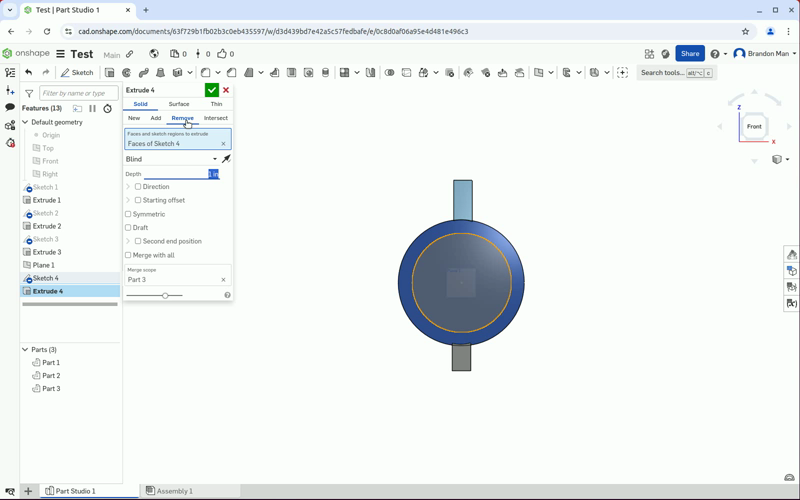
text(30.811)
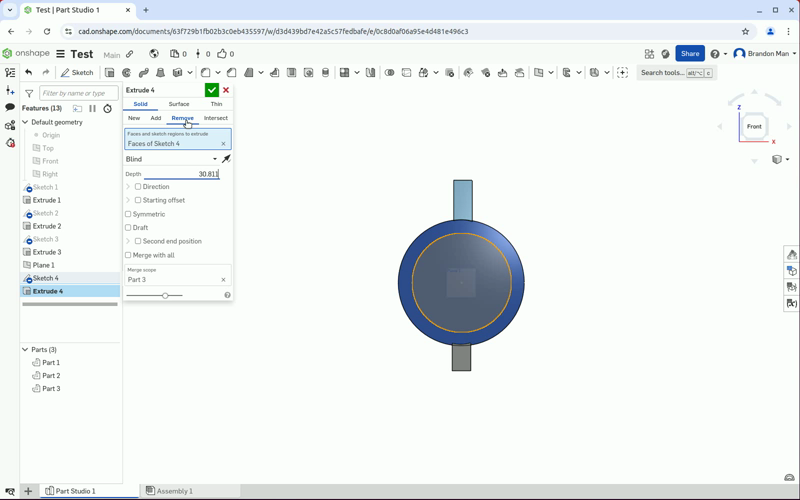
key(tab, 6)
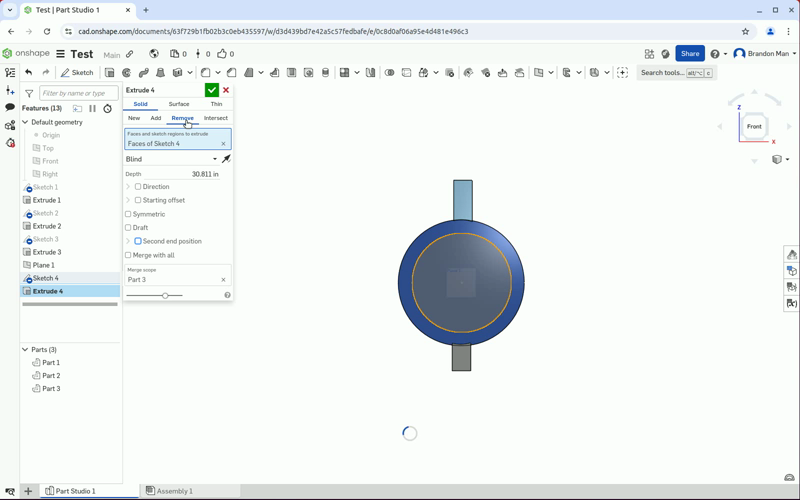
key(space)
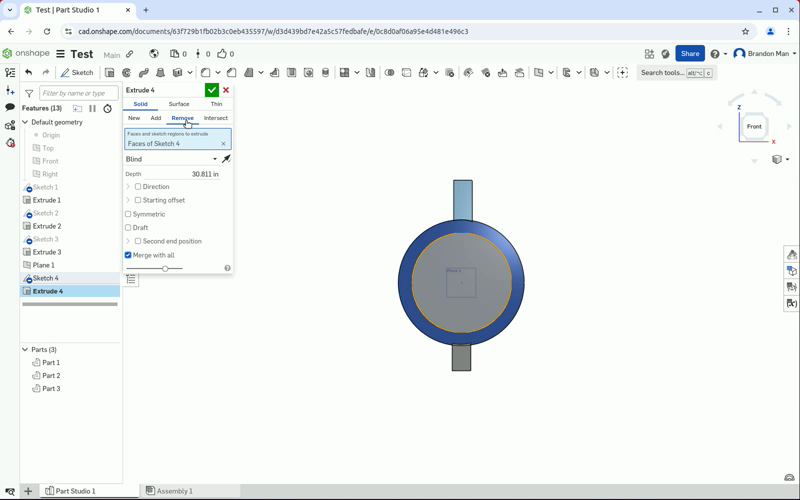
key(enter)
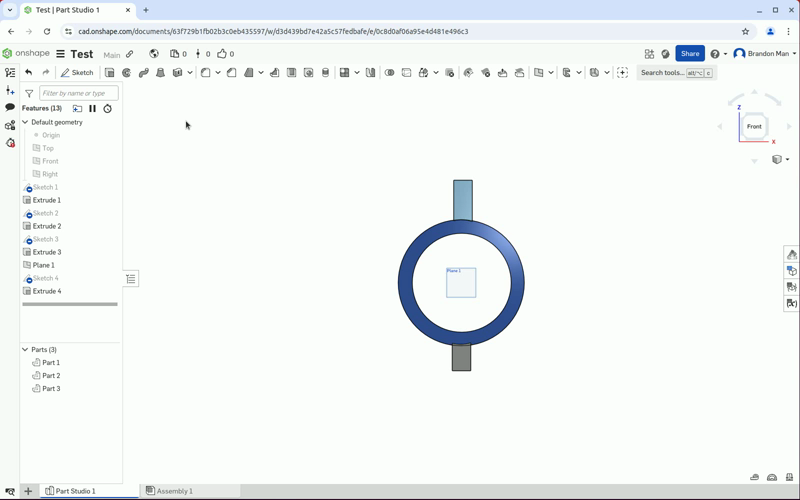
key(shift+h)
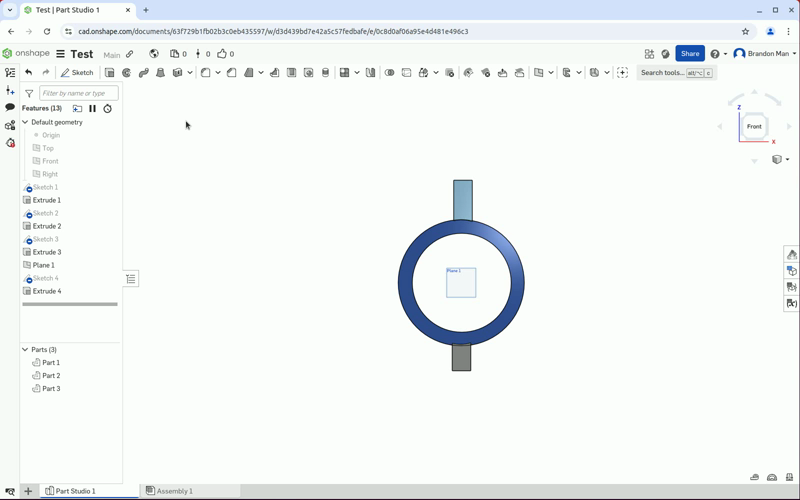
key(shift+h)
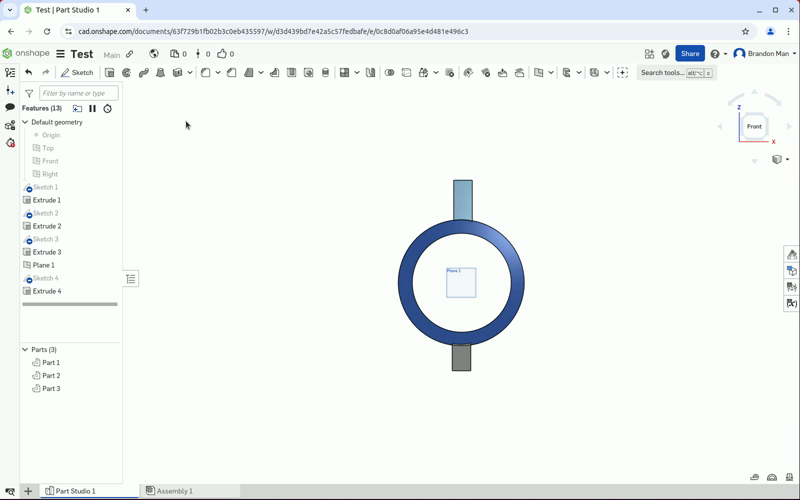
key(shift+7)
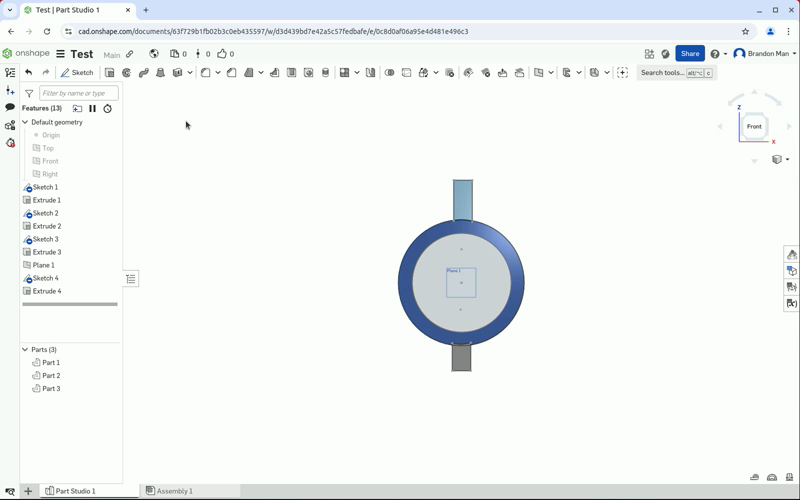
key(left, 2)
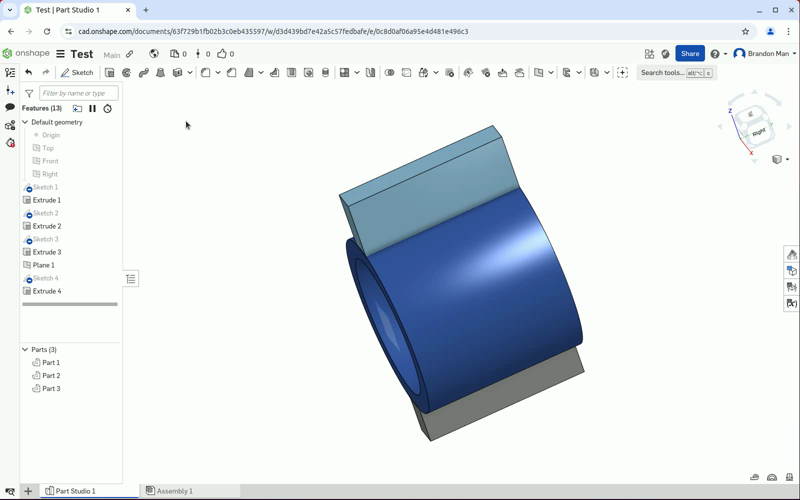
key(down, 2)
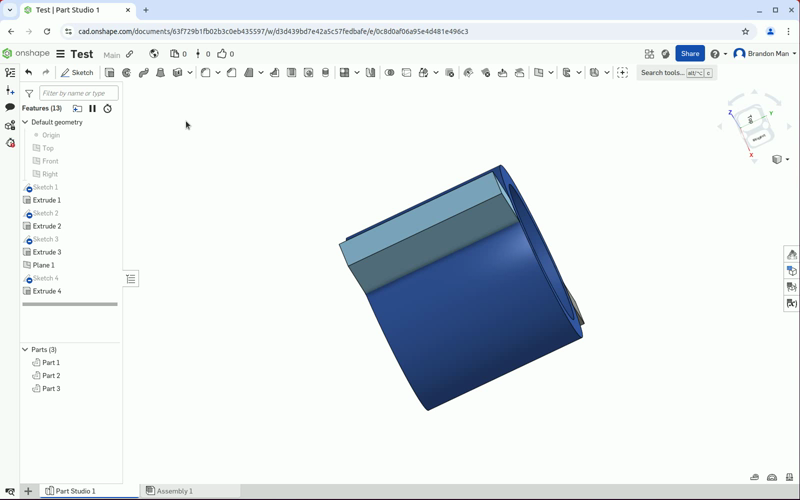
key(up, 2)
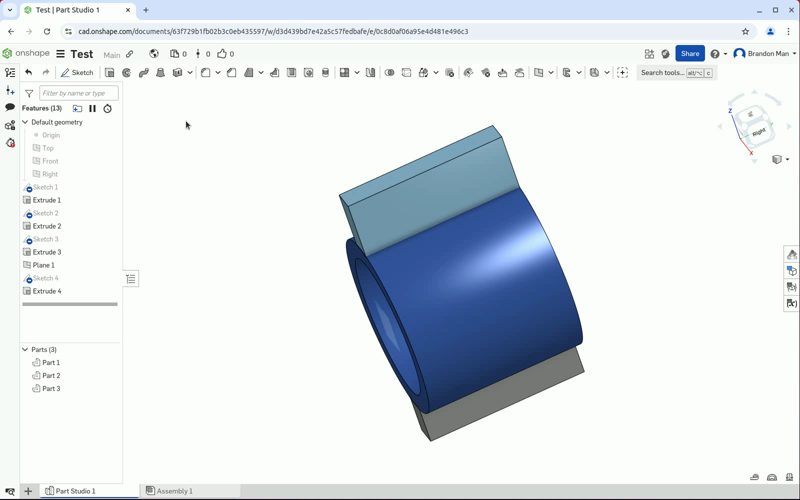
key(right, 2)
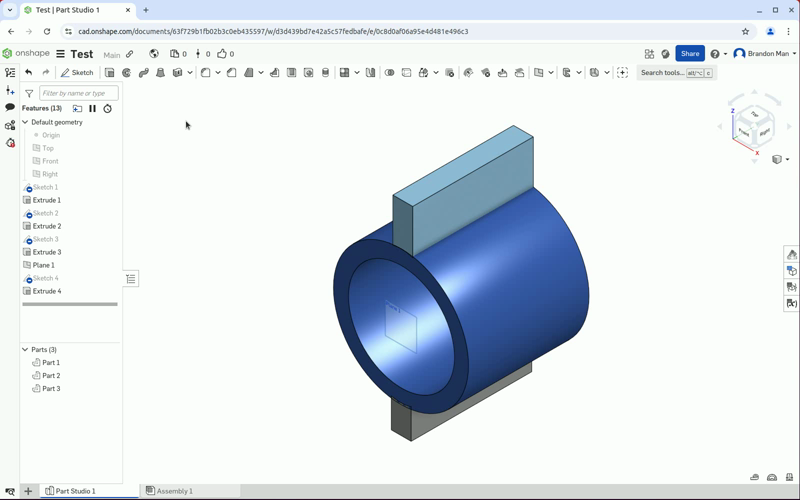
mouse_move(73, 189)
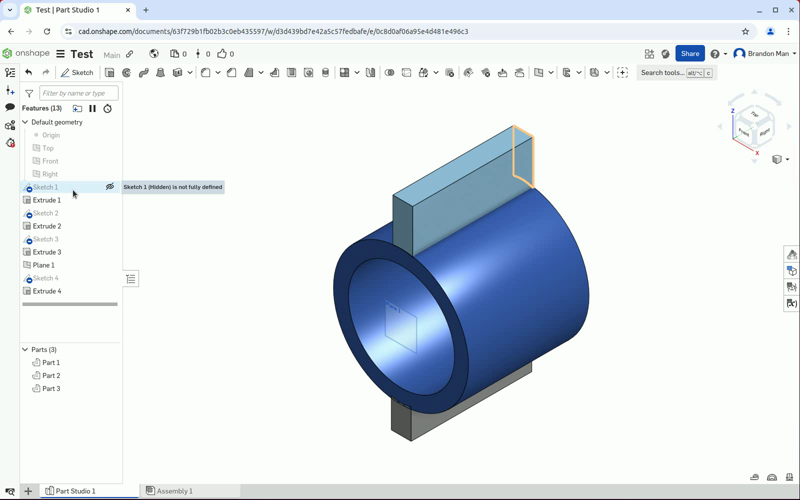
click(73, 189)